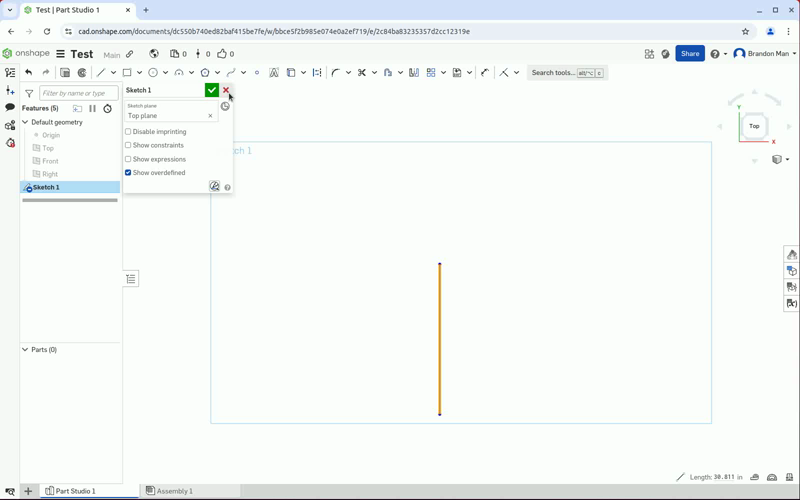
key(shift+h)
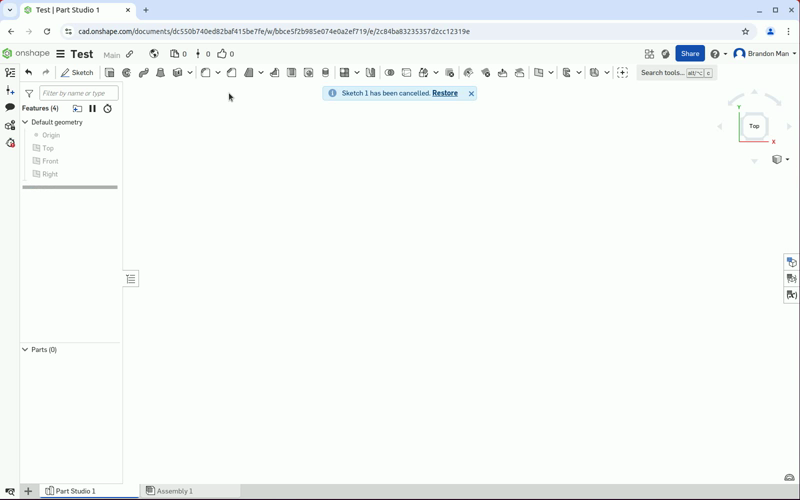
mouse_move(73, 352)
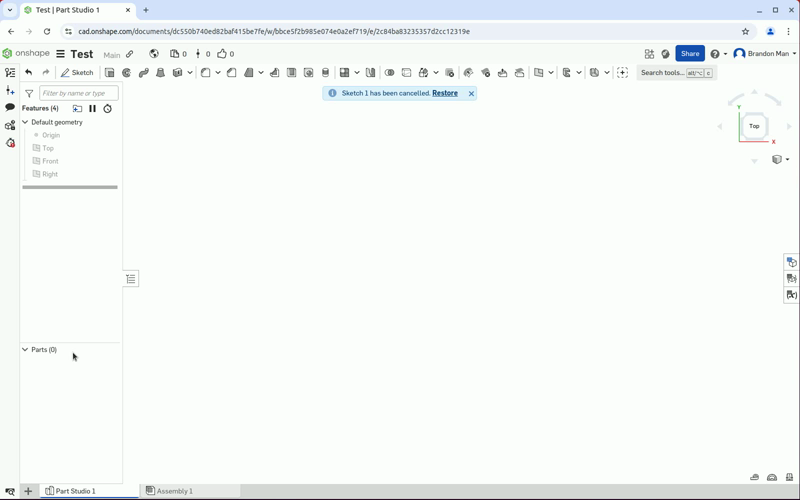
key(y)
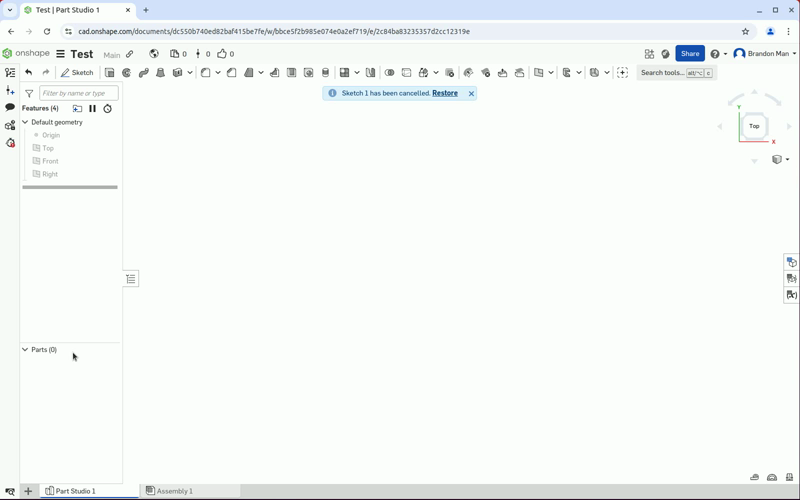
key(shift+p)
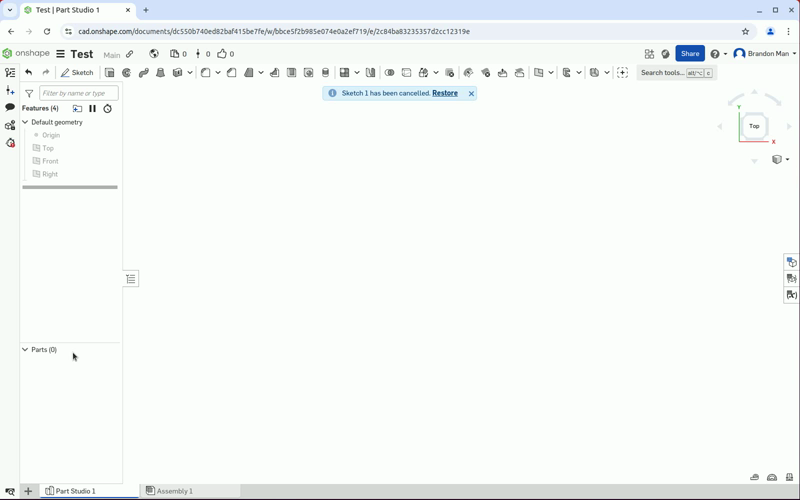
key(space)
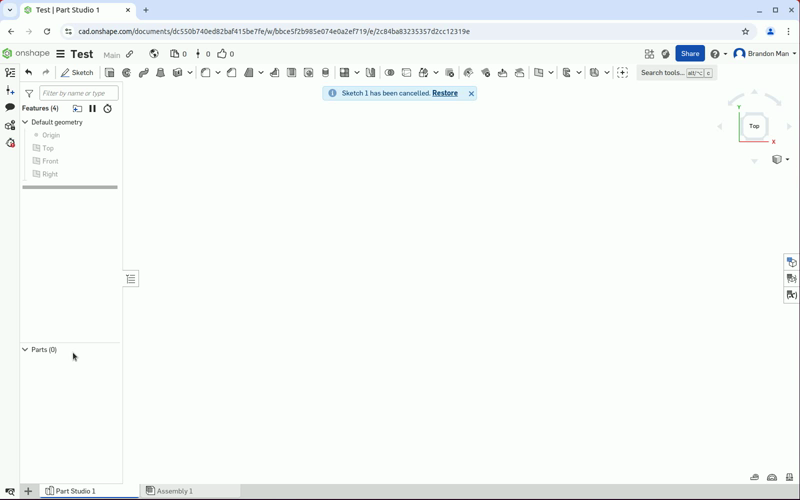
key_down(shift)
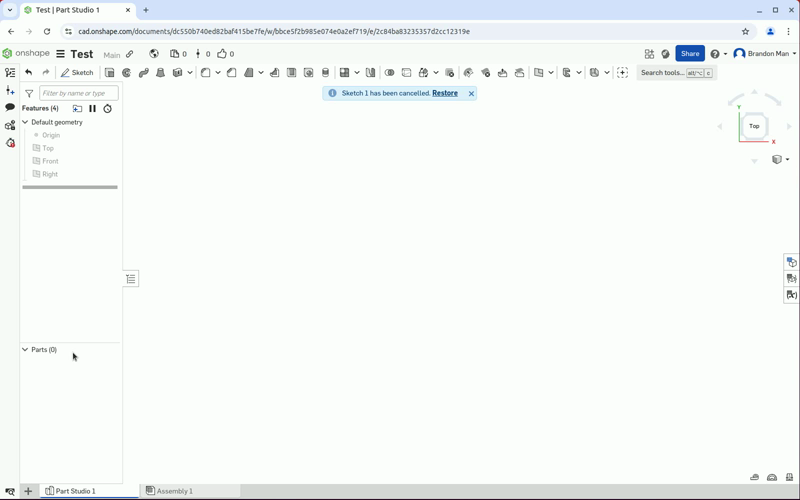
key(up)
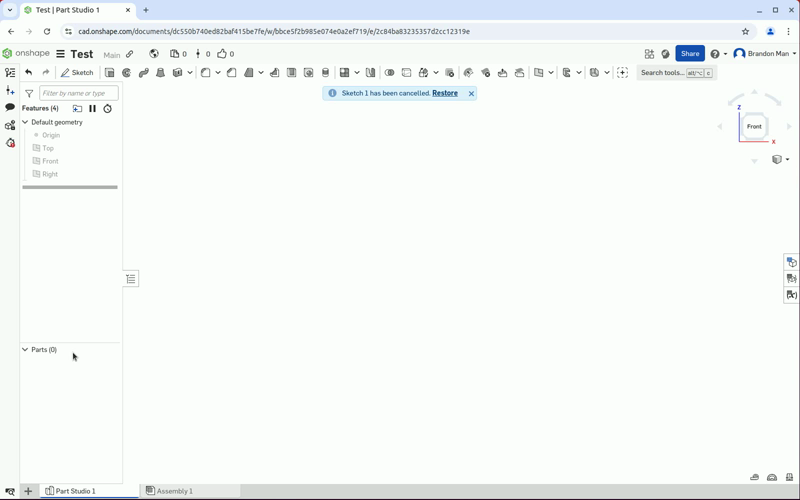
key_up(shift)
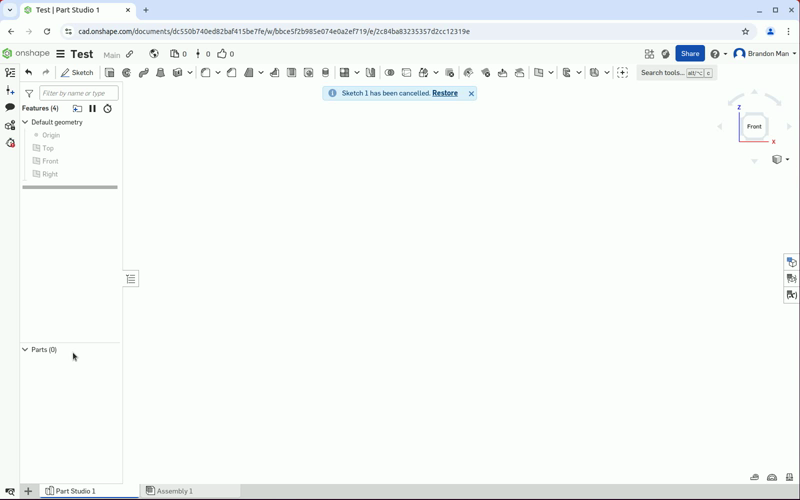
mouse_move(73, 352)
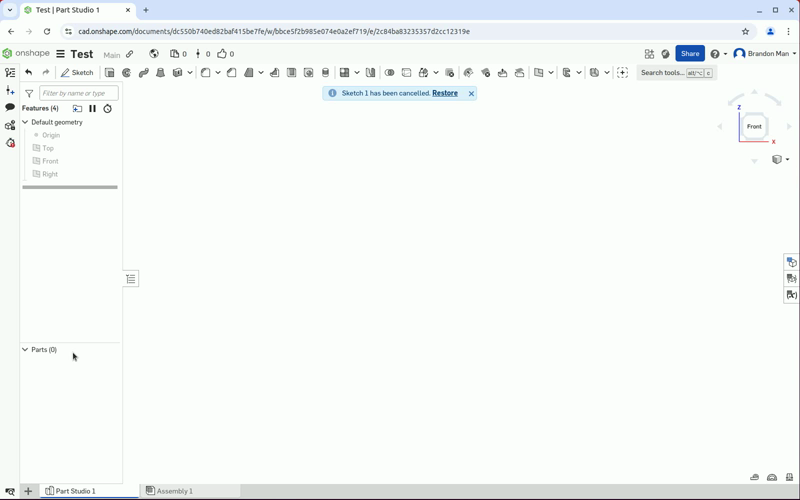
key(shift+y)
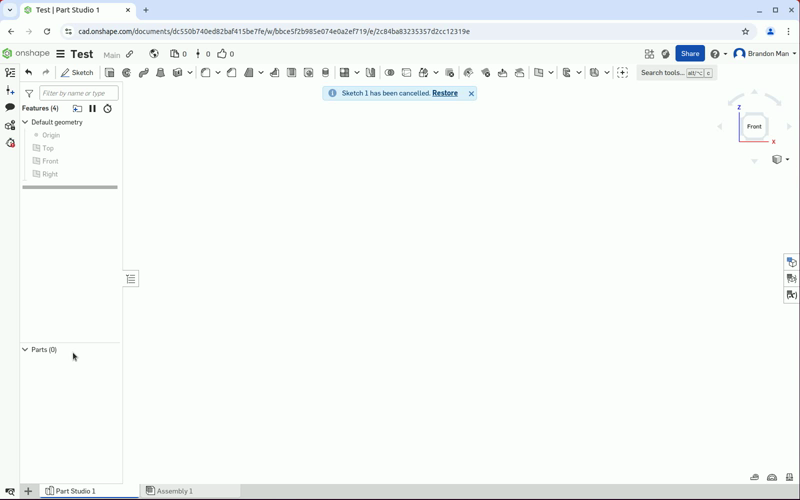
key(shift+s)
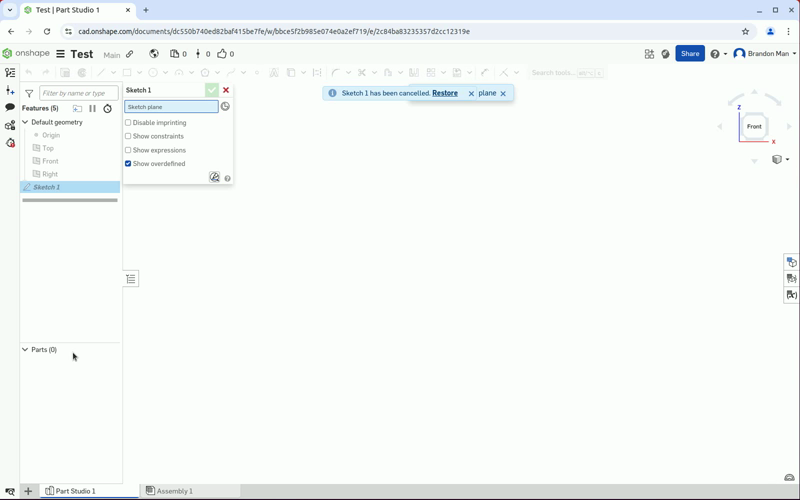
mouse_move(73, 163)
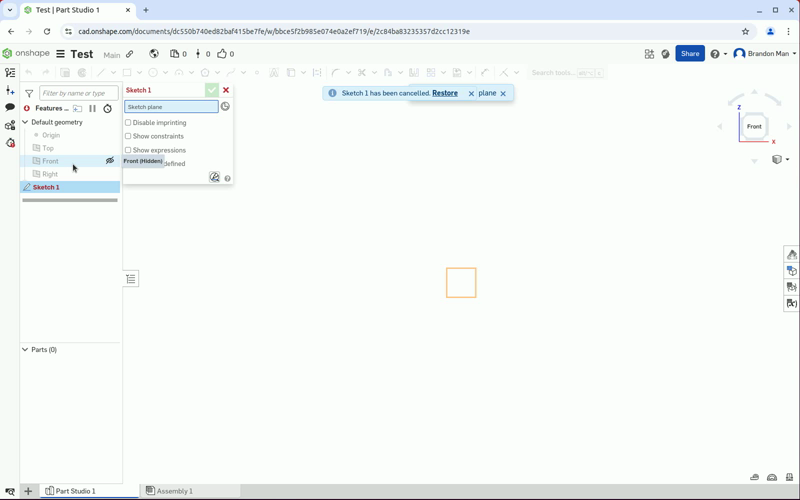
click(73, 163)
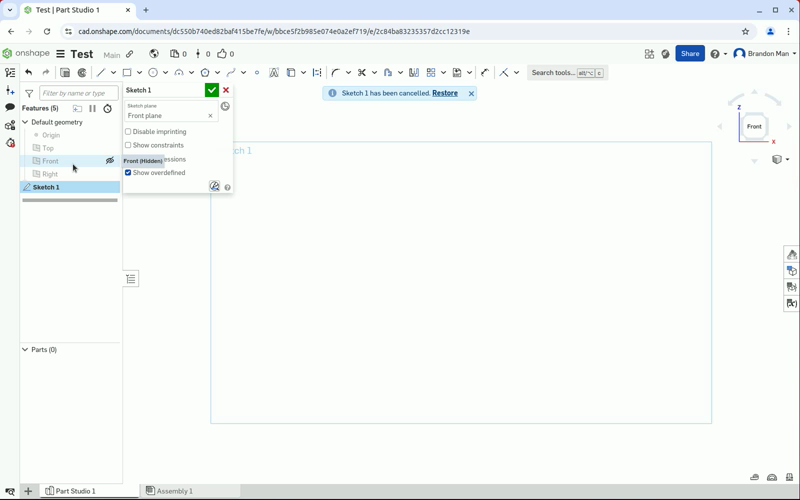
mouse_move(73, 352)
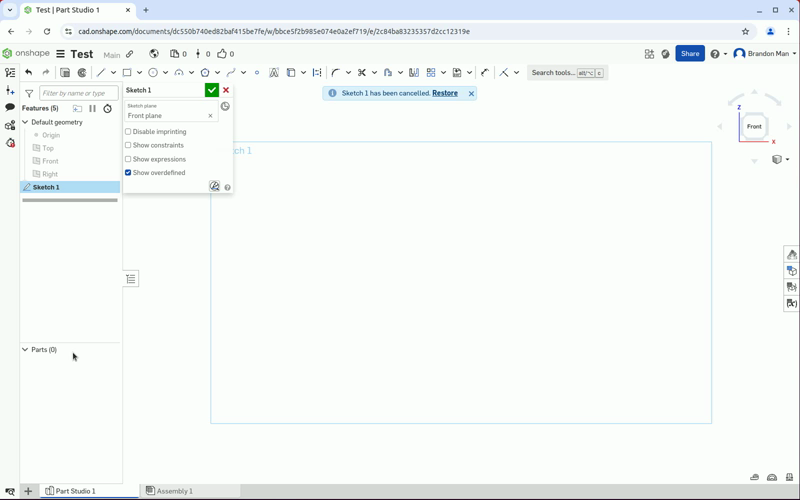
key(y)
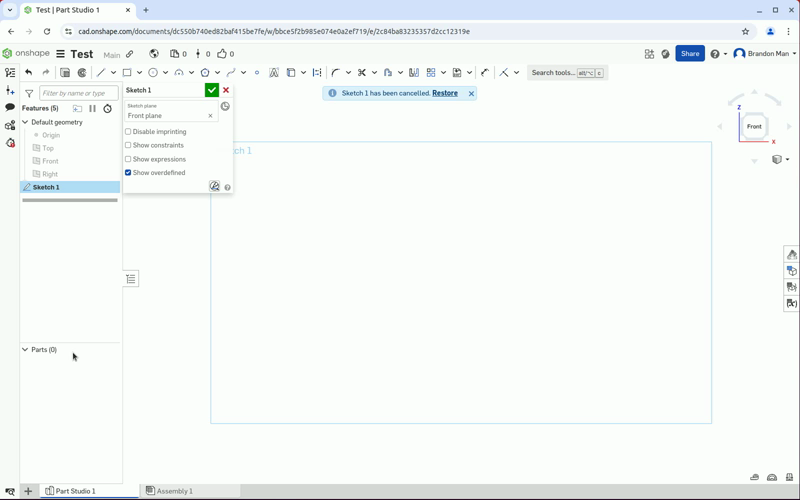
key(l)
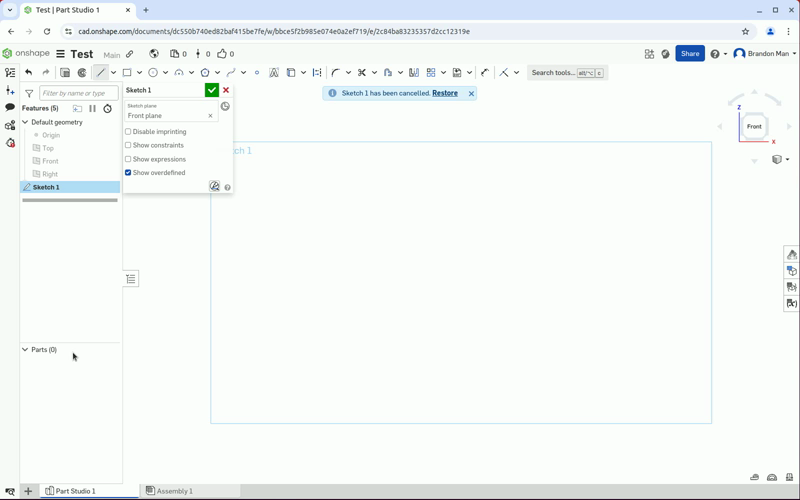
key_down(shift)
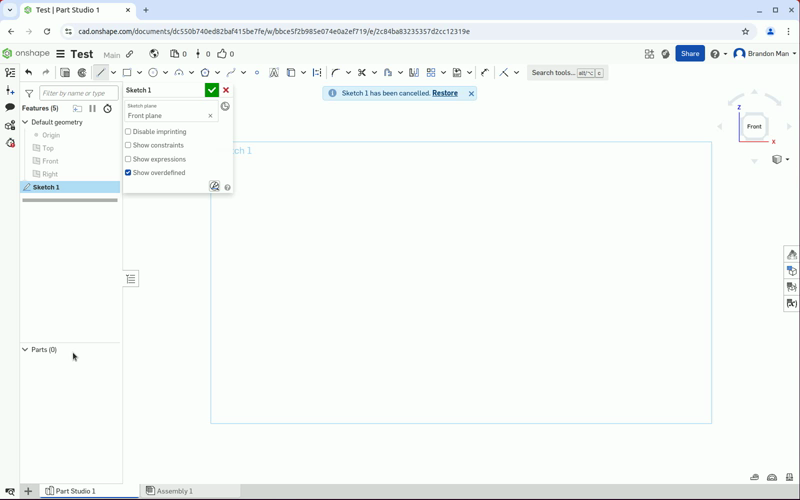
mouse_move(361, 332)
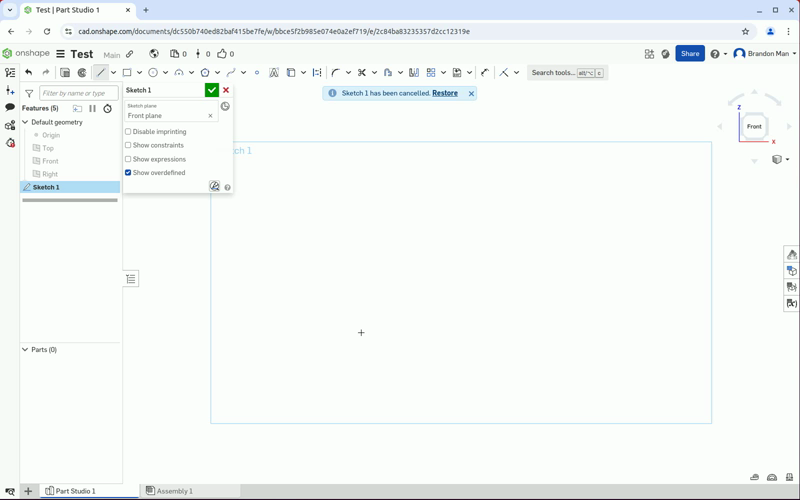
click(361, 332)
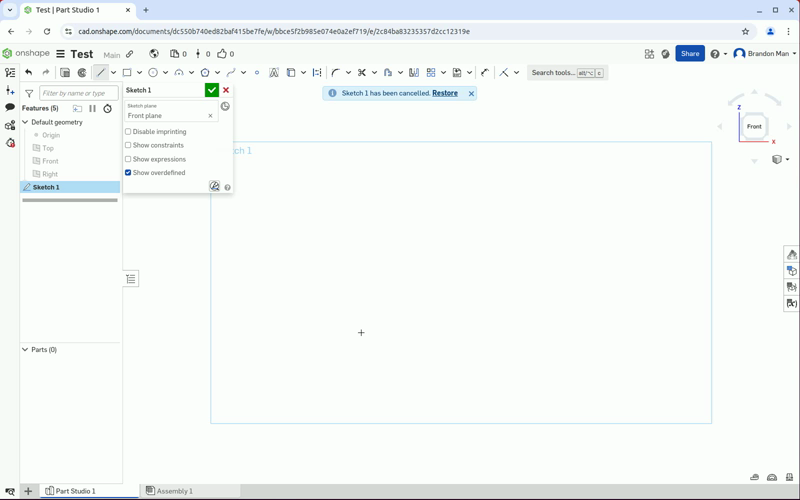
key_up(shift)
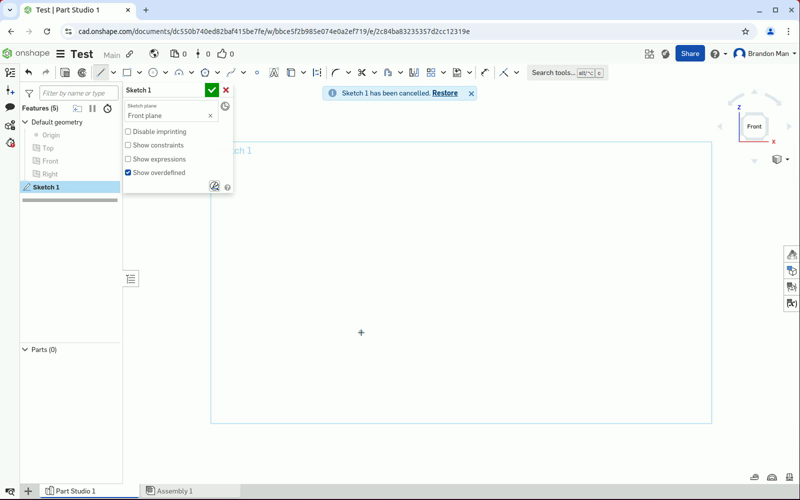
key_down(shift)
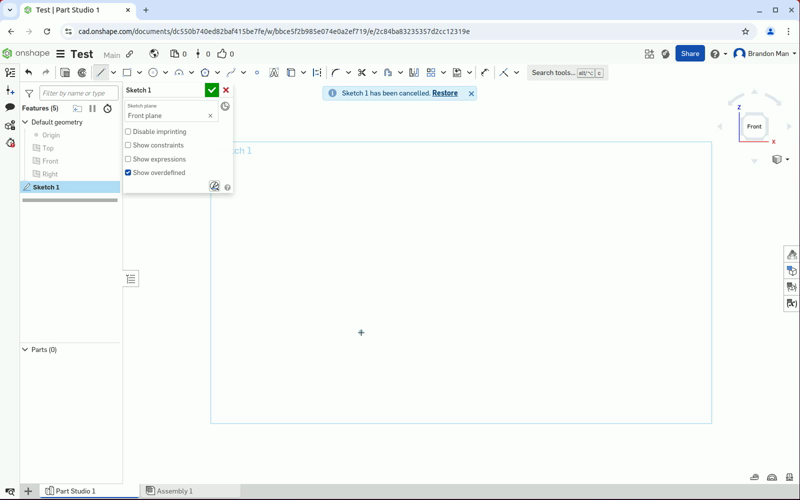
mouse_move(436, 332)
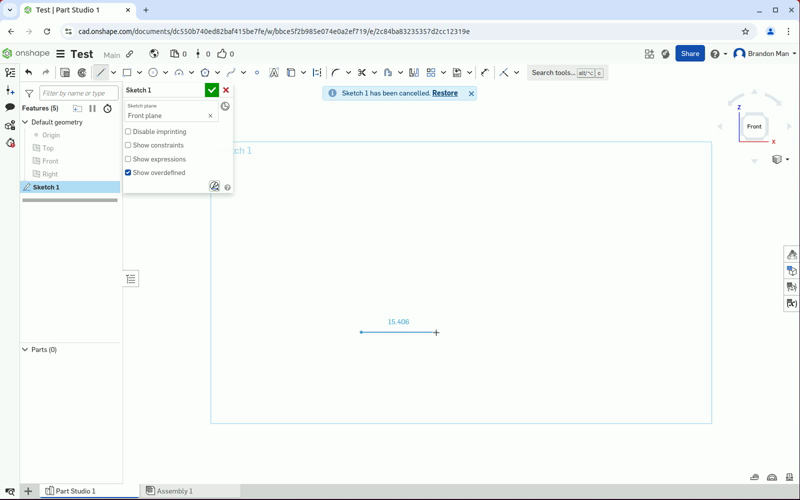
click(436, 332)
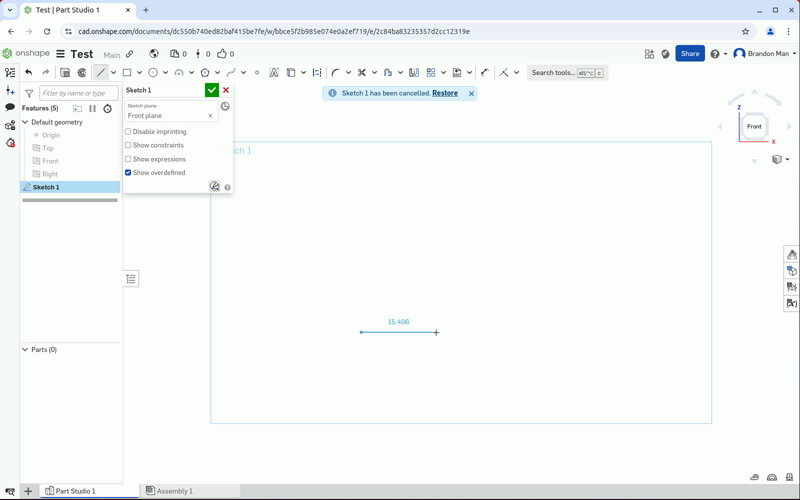
key_up(shift)
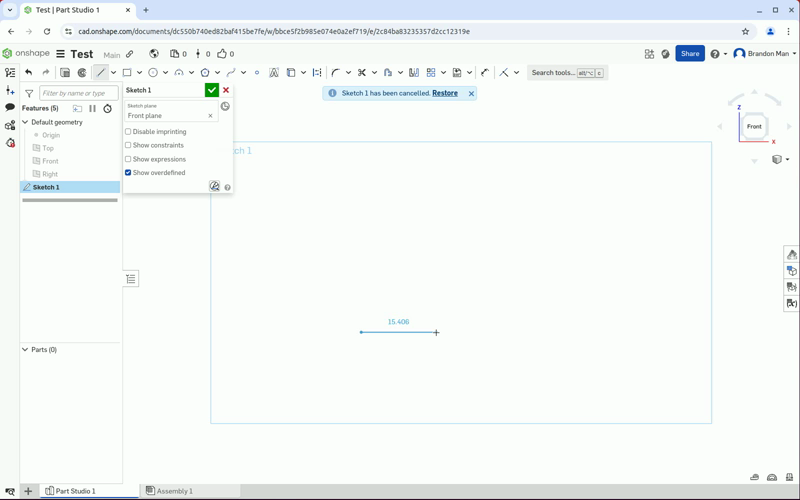
key_down(shift)
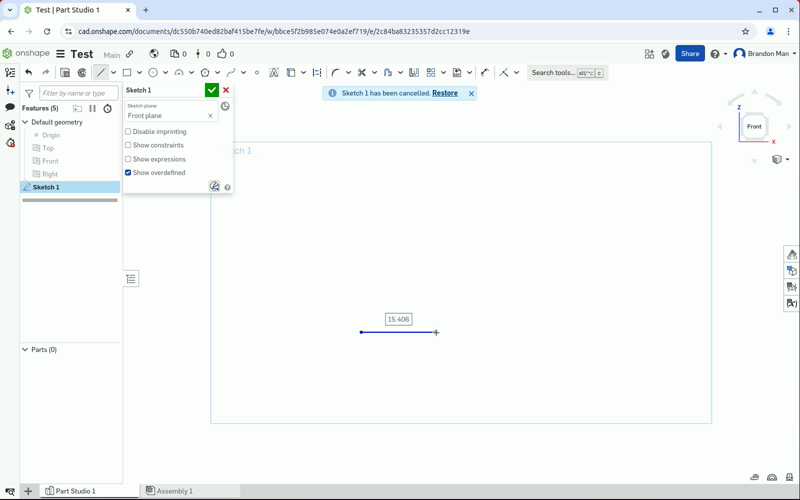
mouse_move(466, 332)
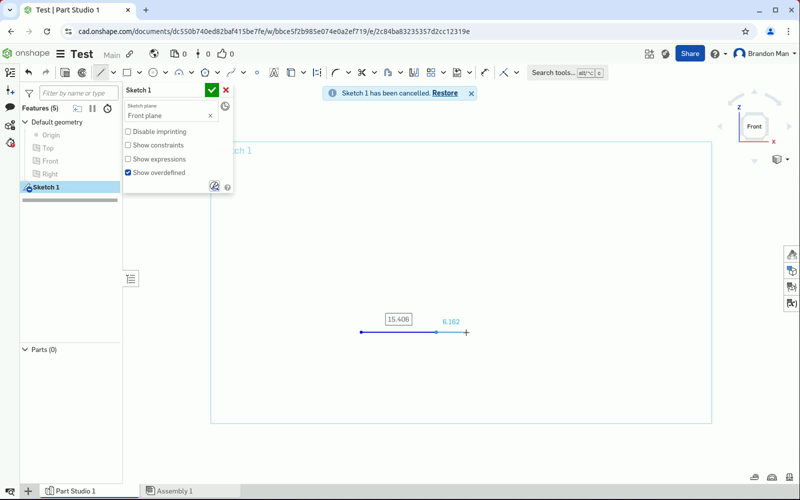
mouse_move(484, 332)
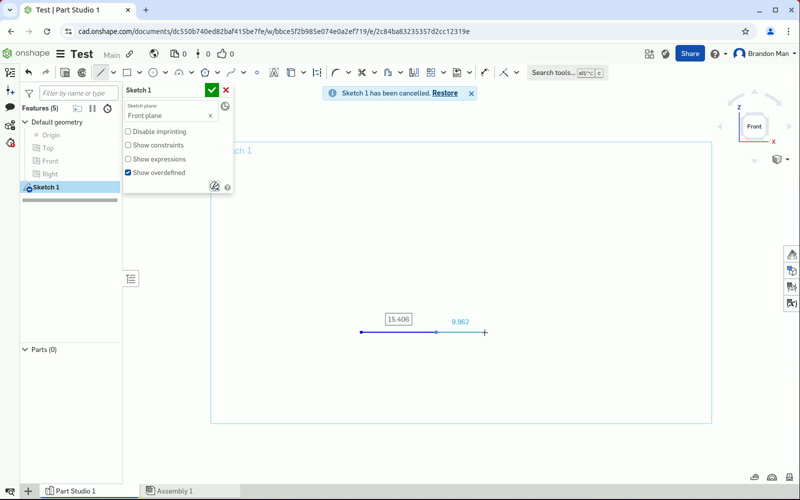
click(484, 332)
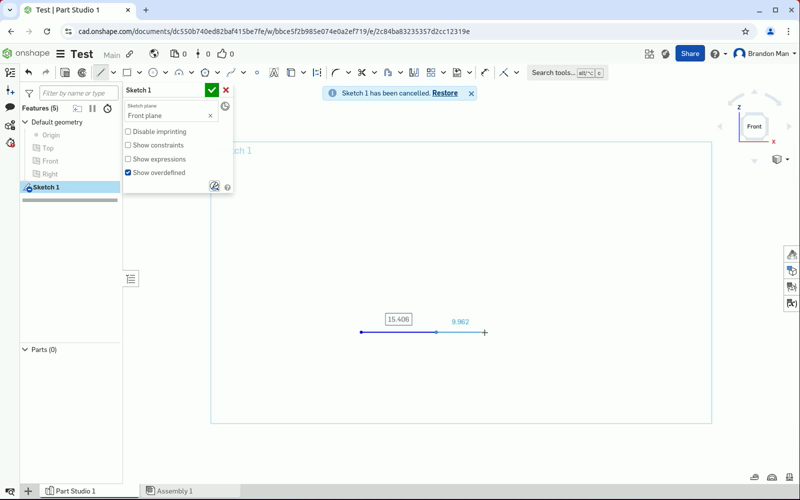
key_up(shift)
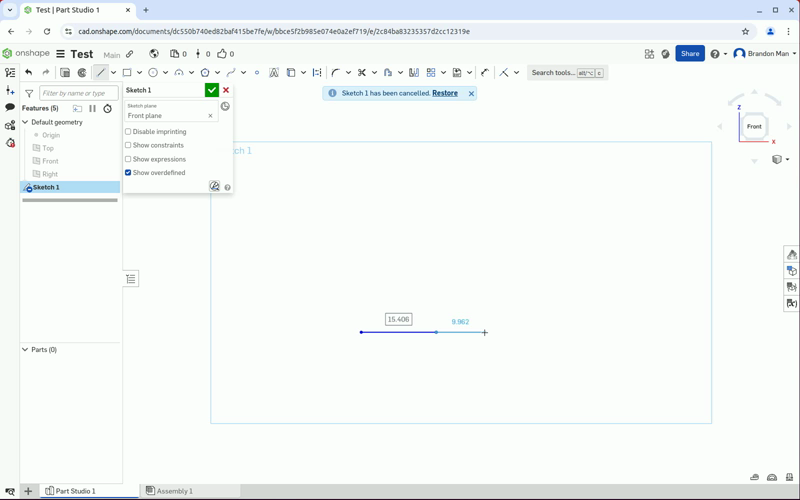
key_down(shift)
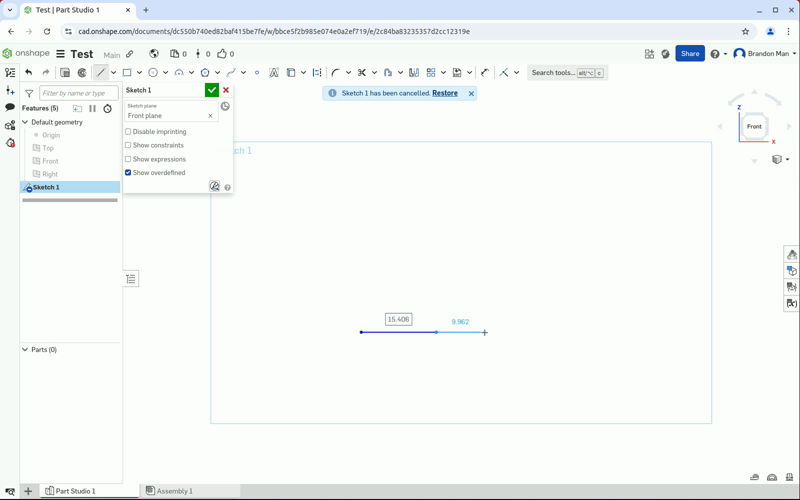
mouse_move(559, 332)
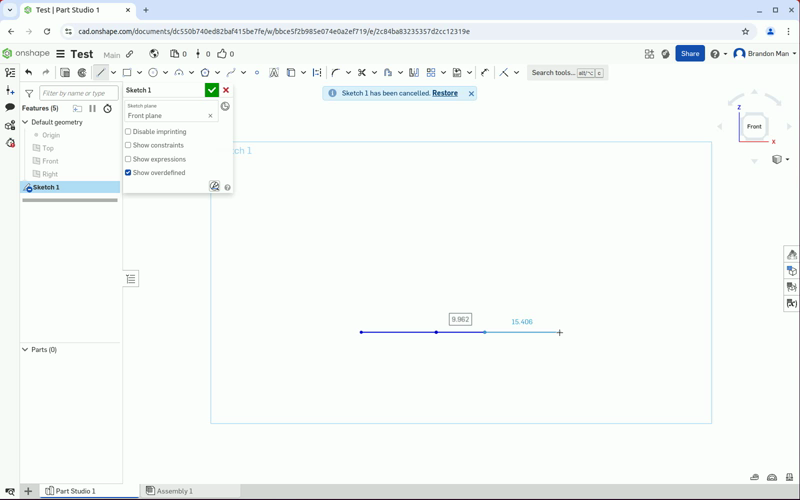
click(559, 332)
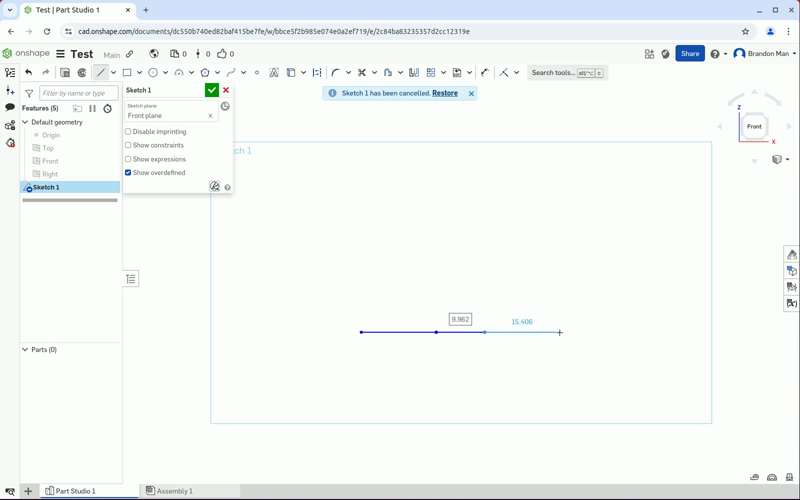
key_up(shift)
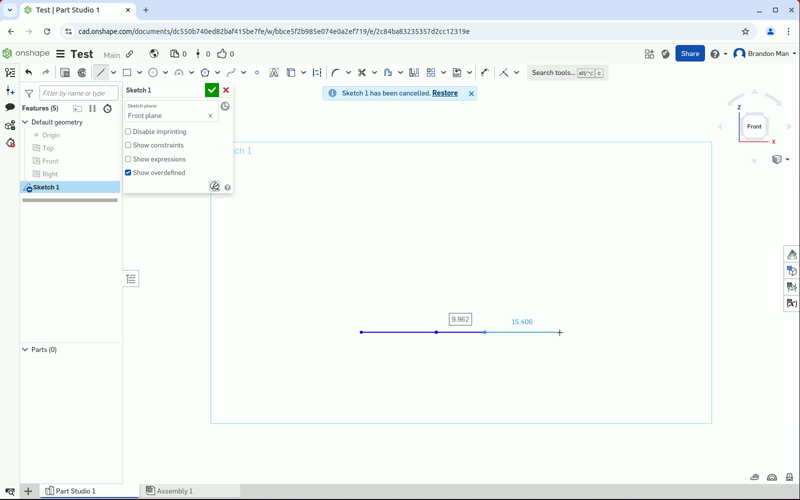
key_down(shift)
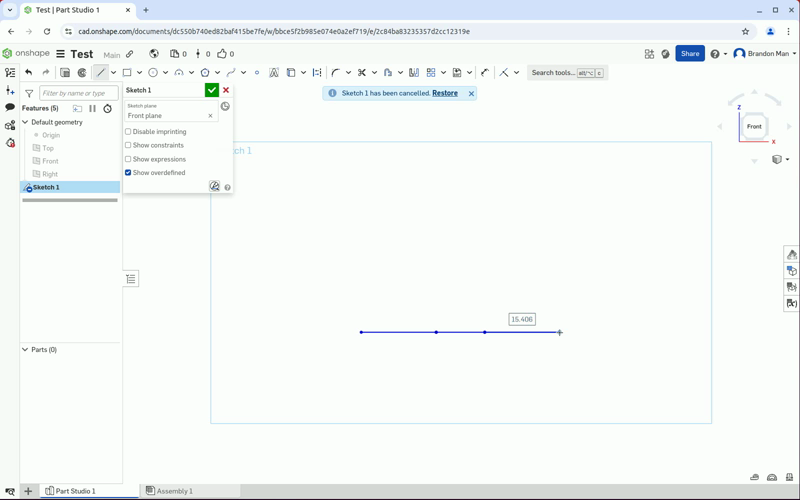
mouse_move(559, 236)
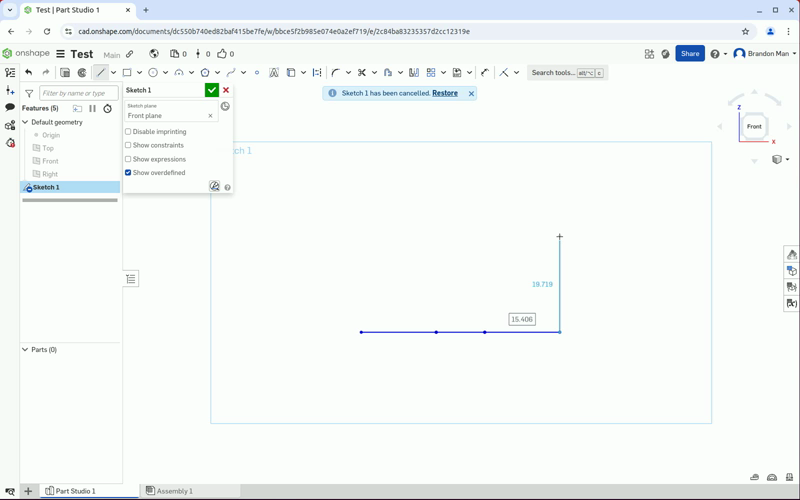
click(559, 236)
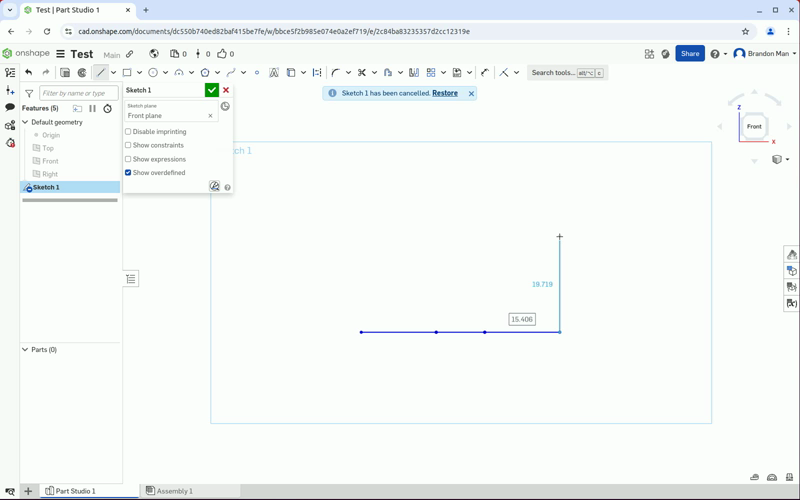
key_up(shift)
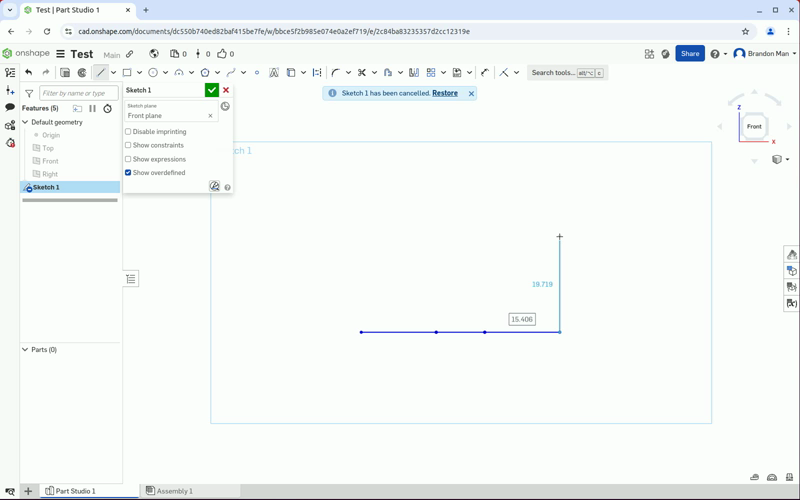
key_down(shift)
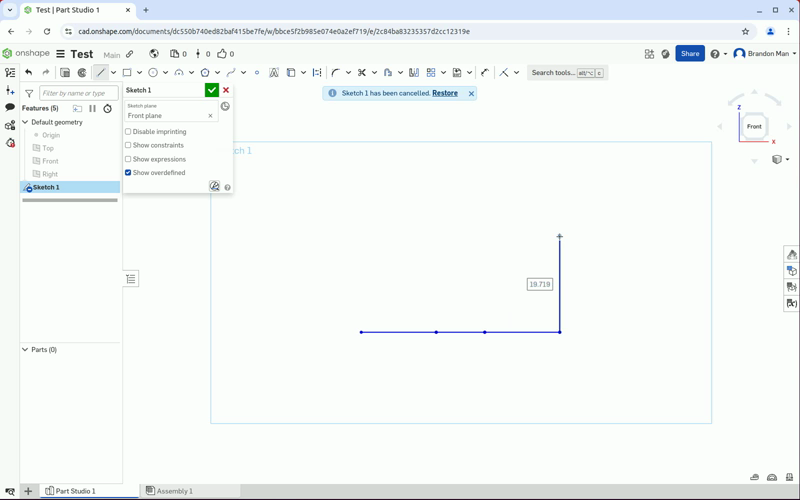
mouse_move(484, 236)
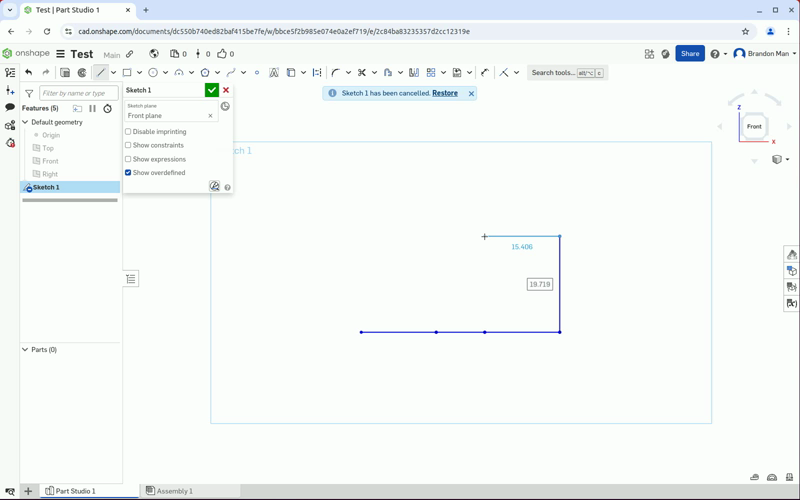
click(484, 236)
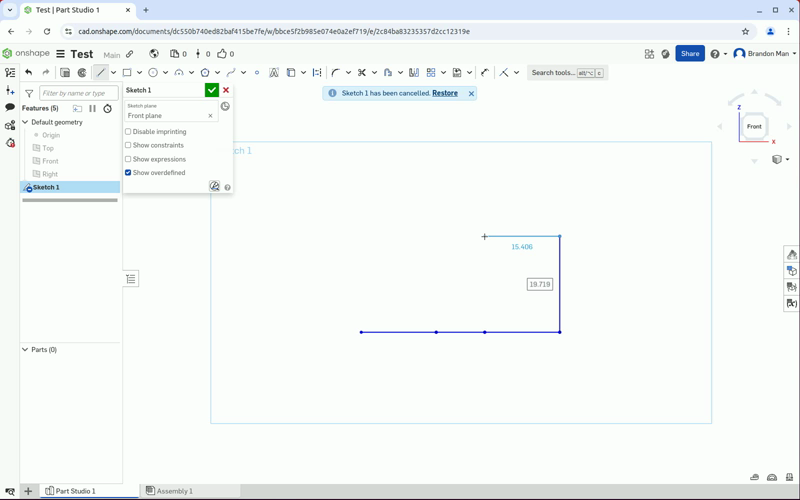
key_up(shift)
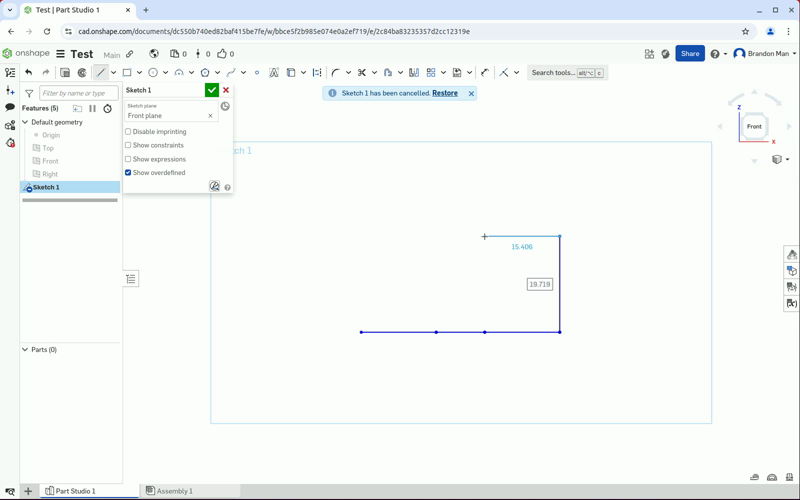
key_down(shift)
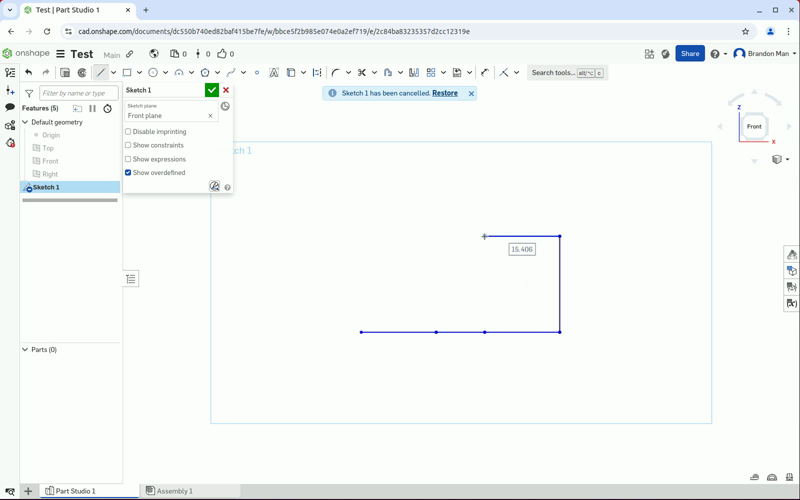
mouse_move(514, 236)
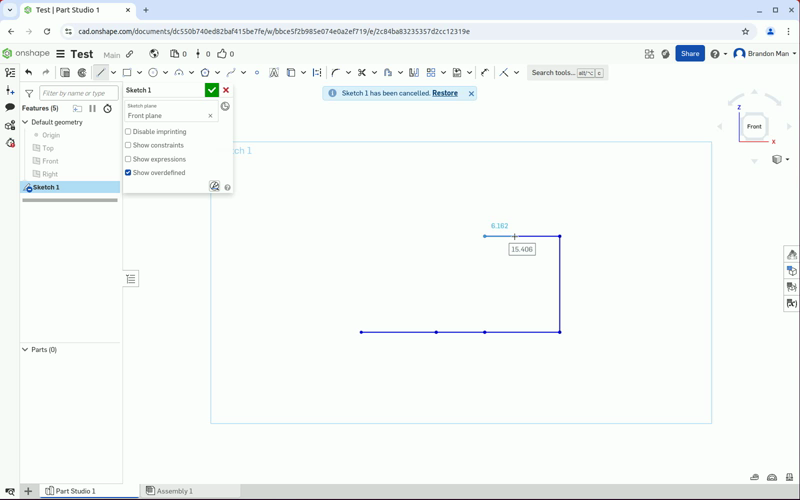
mouse_move(436, 236)
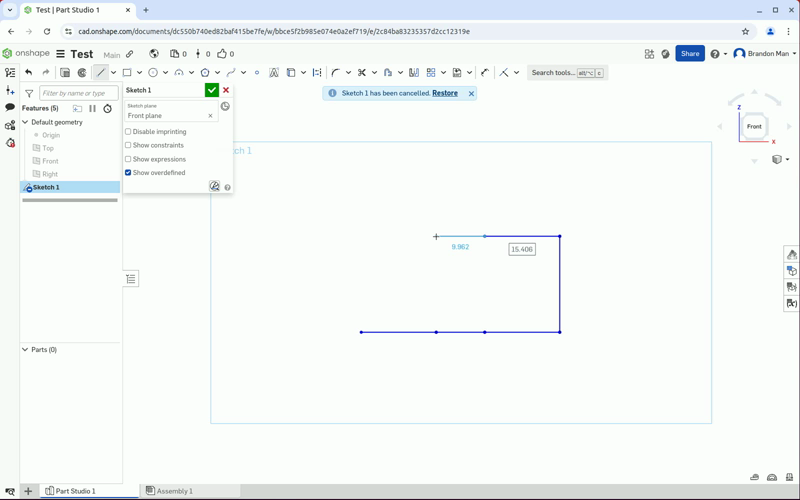
click(436, 236)
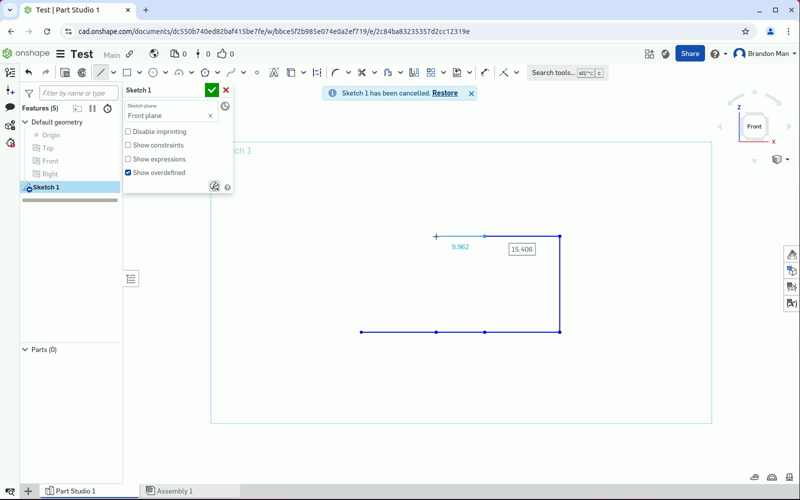
key_up(shift)
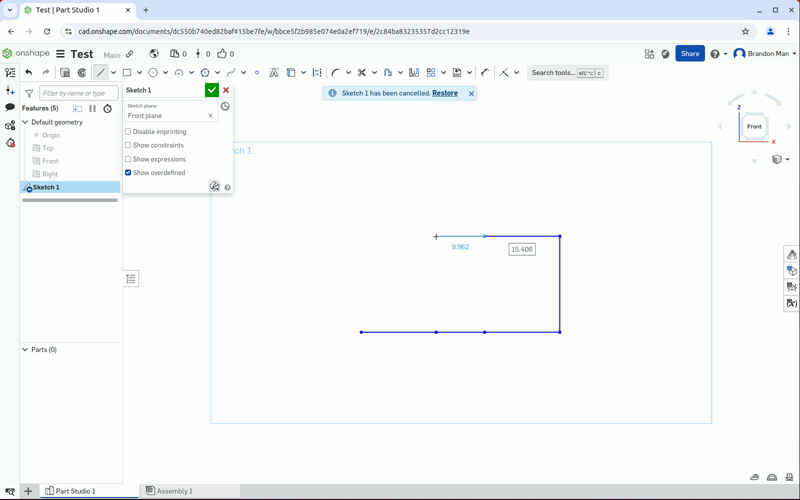
key_down(shift)
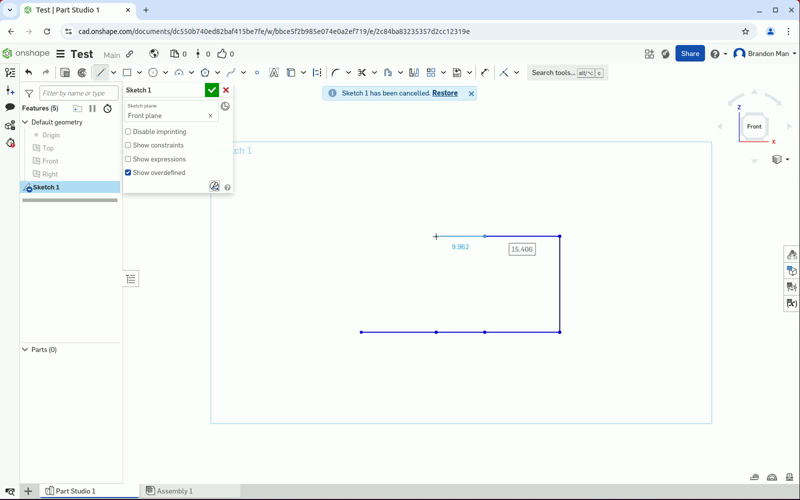
mouse_move(361, 236)
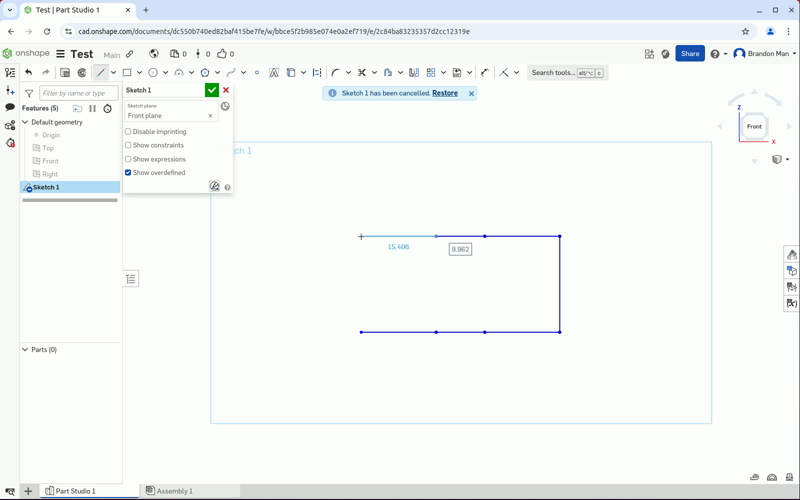
click(361, 236)
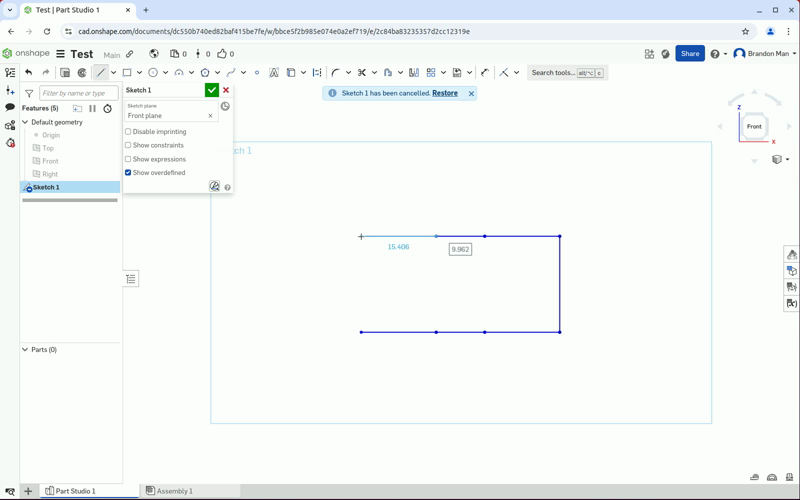
key_up(shift)
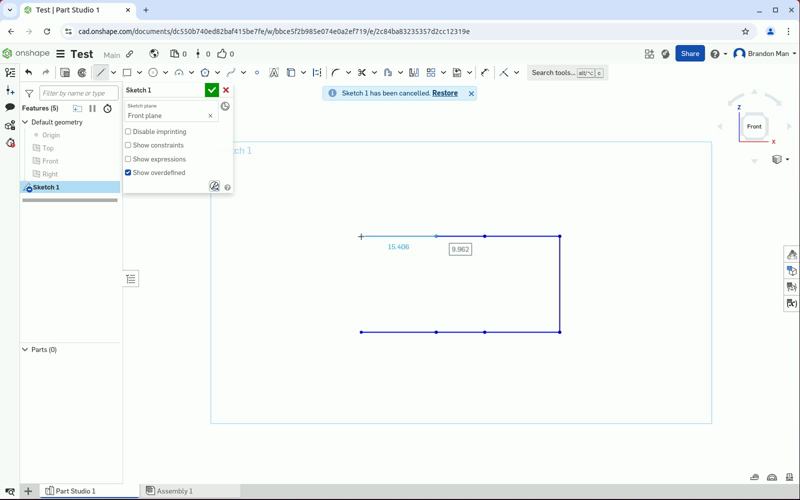
key_down(shift)
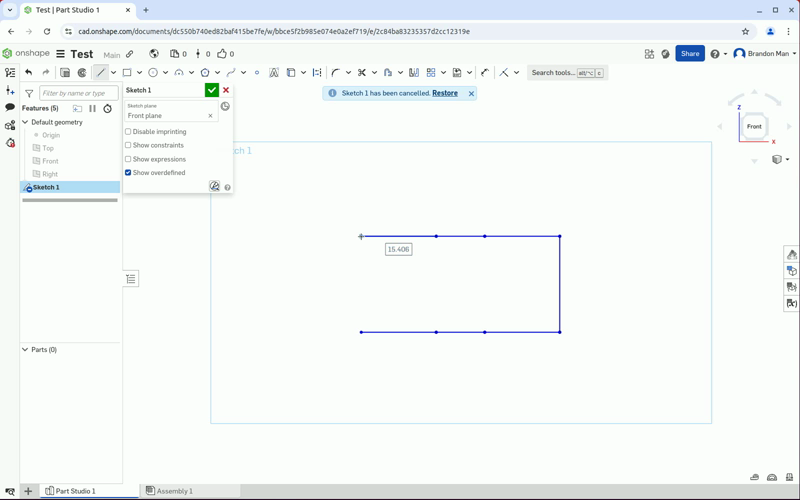
mouse_move(361, 332)
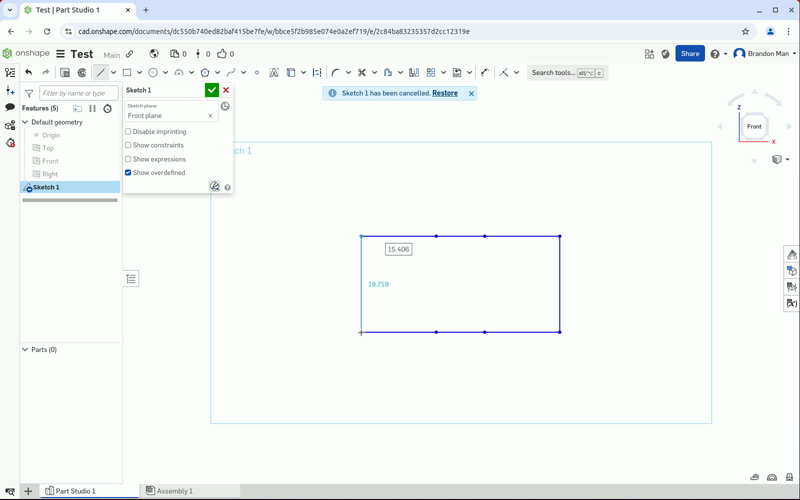
key_up(shift)
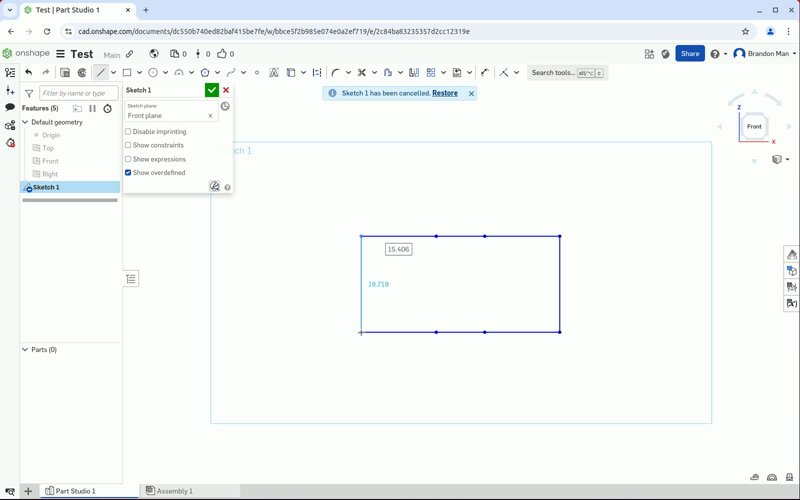
click(361, 332)
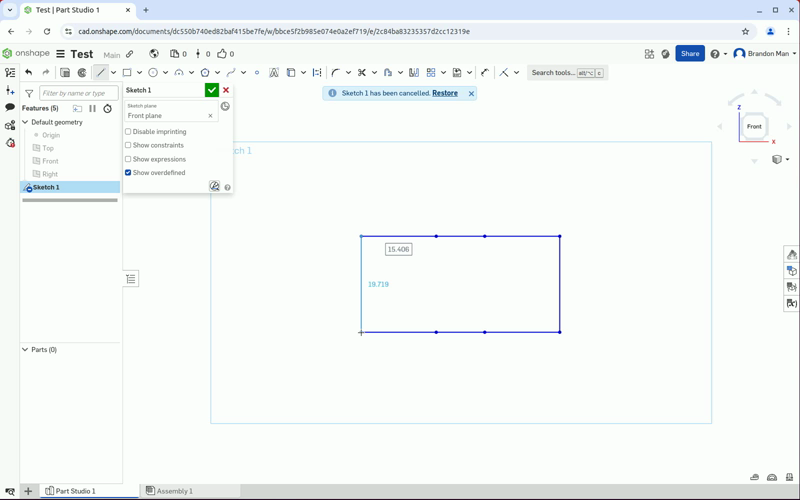
key(esc)
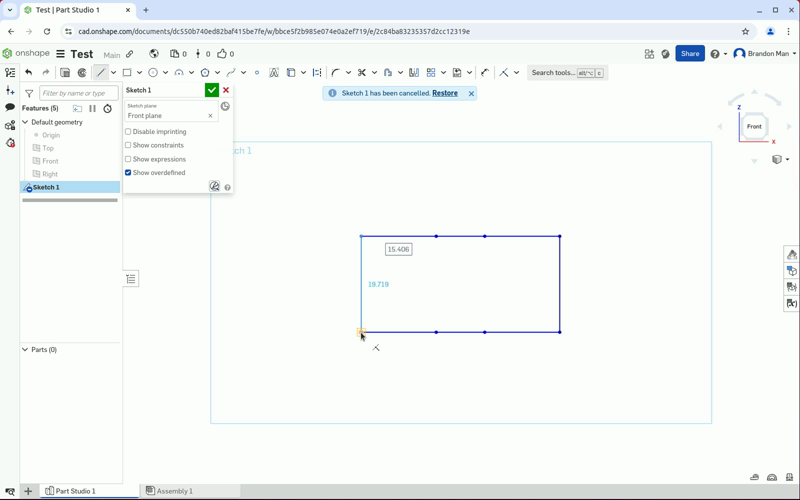
key(c)
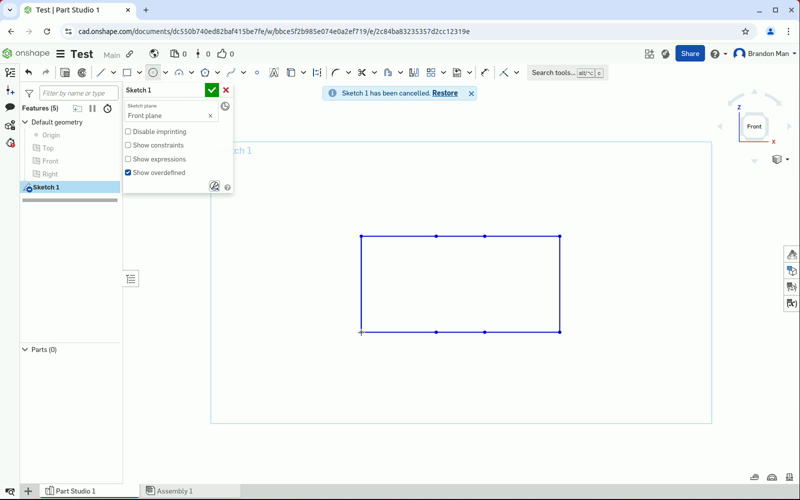
key_down(shift)
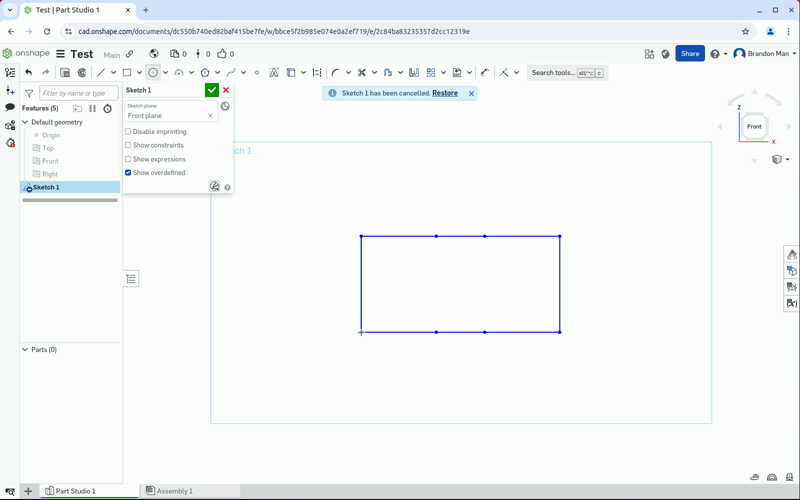
mouse_move(402, 284)
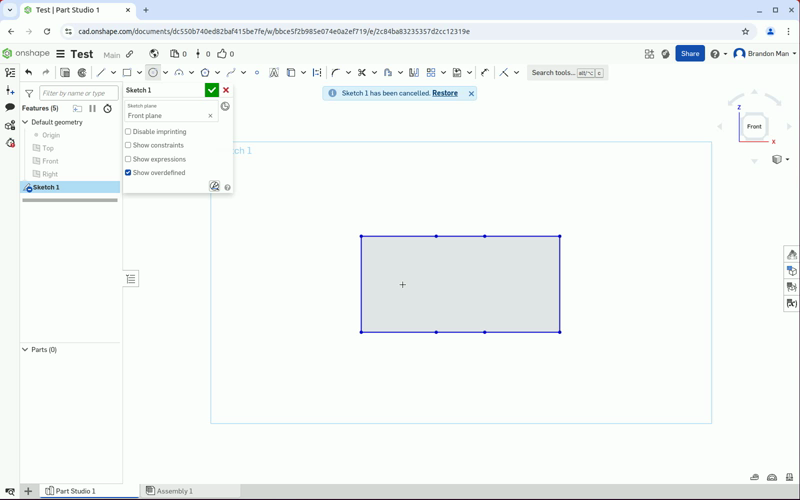
click(402, 284)
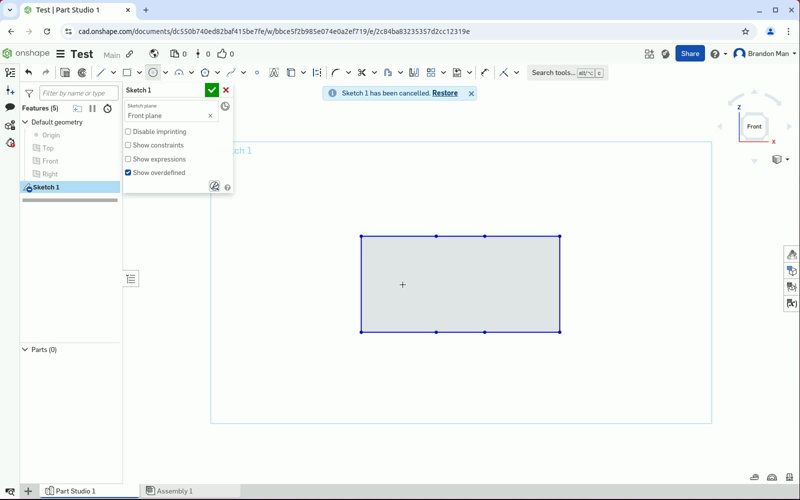
key_up(shift)
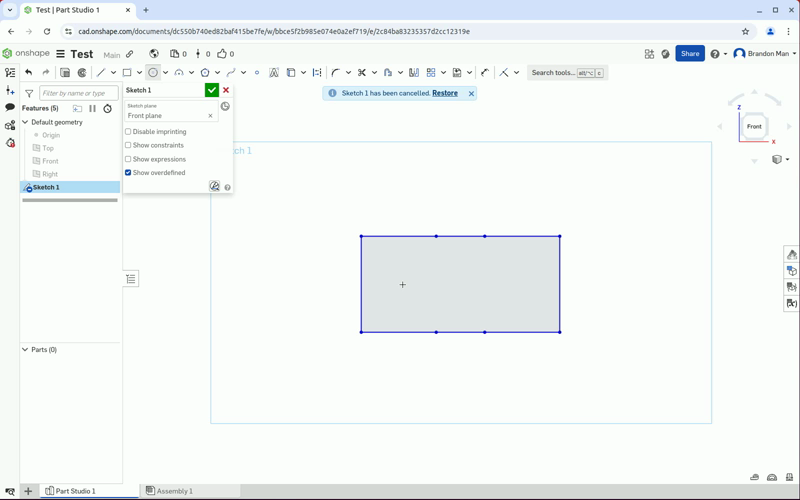
mouse_move(438, 284)
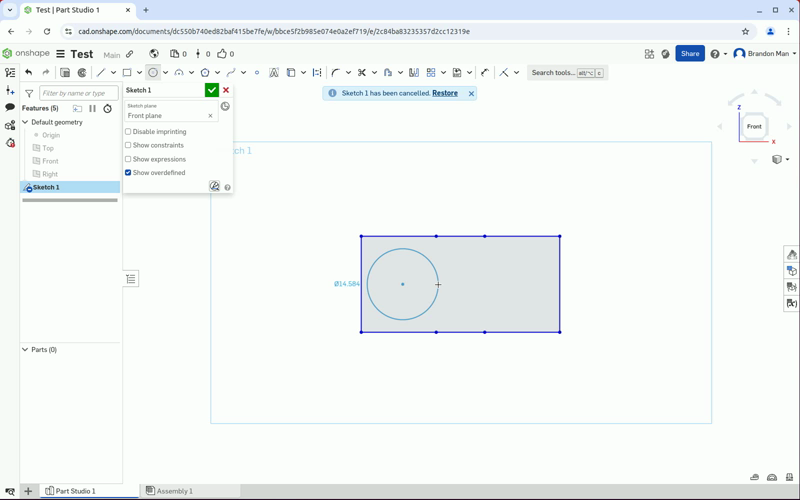
click(438, 284)
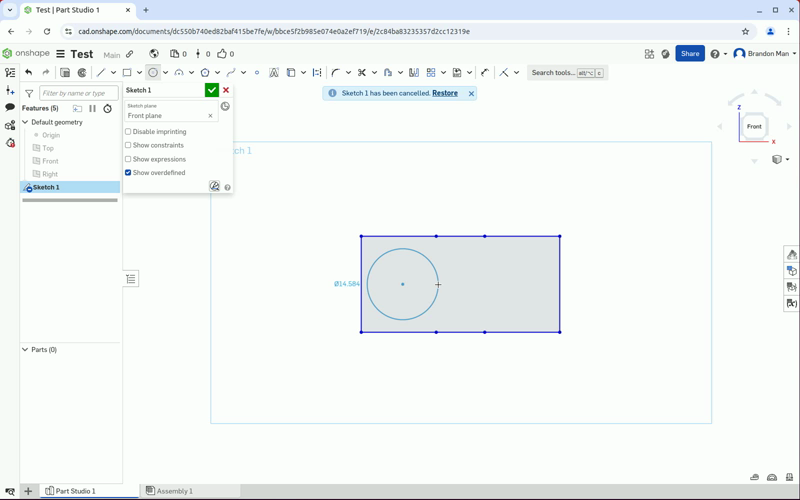
key(esc)
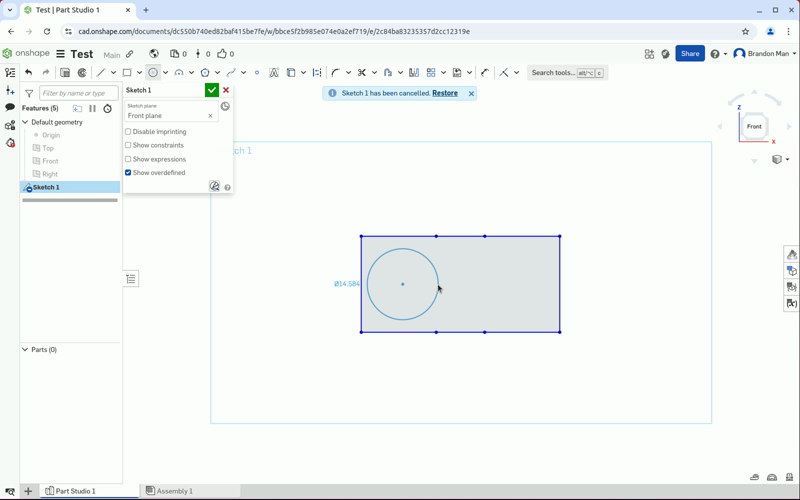
key(l)
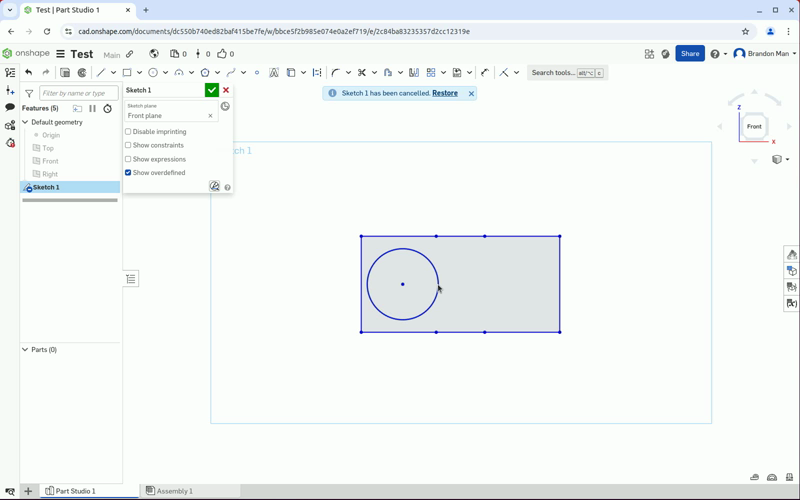
key_down(shift)
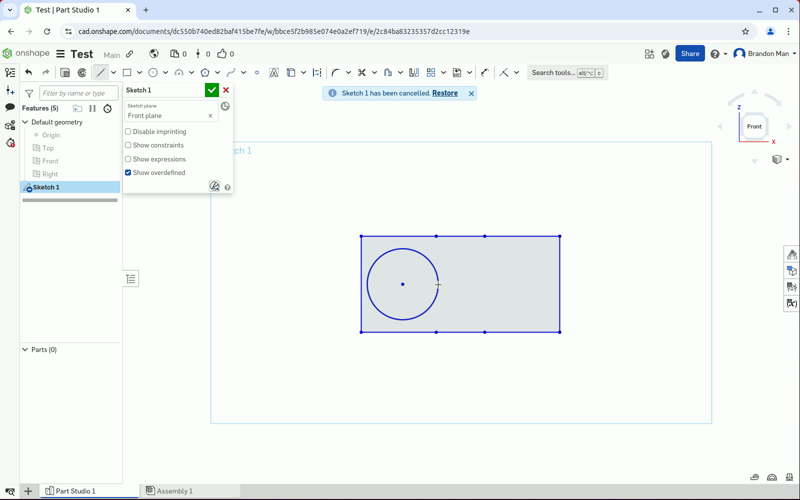
mouse_move(436, 327)
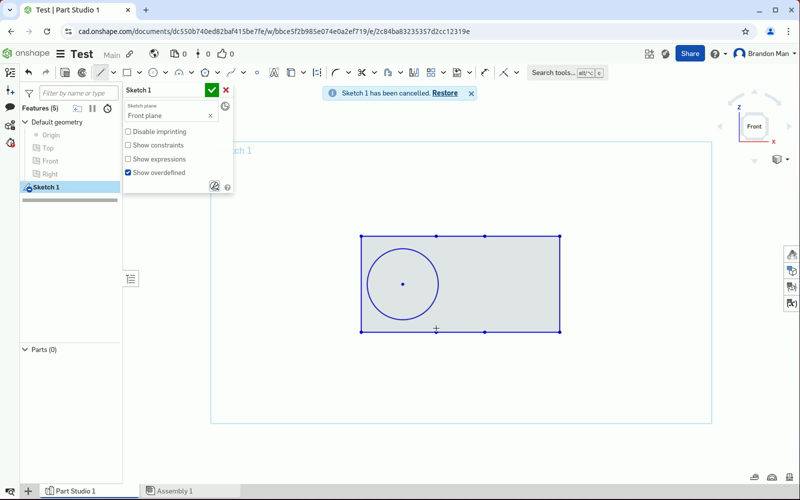
scroll(6)
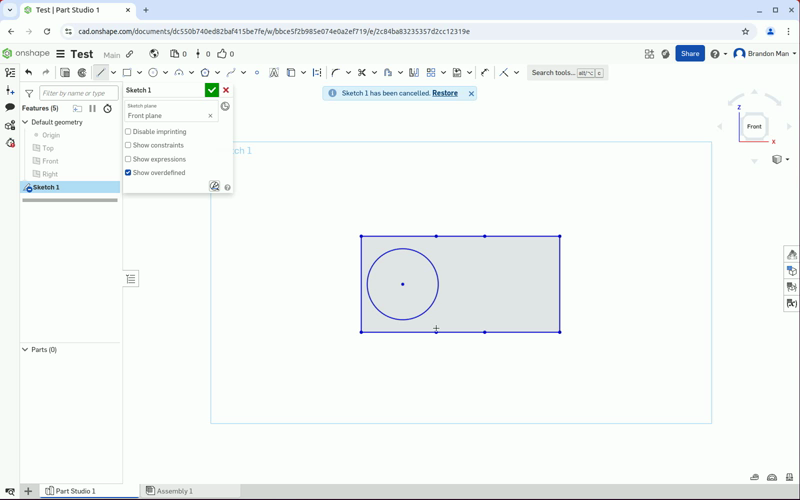
scroll(6)
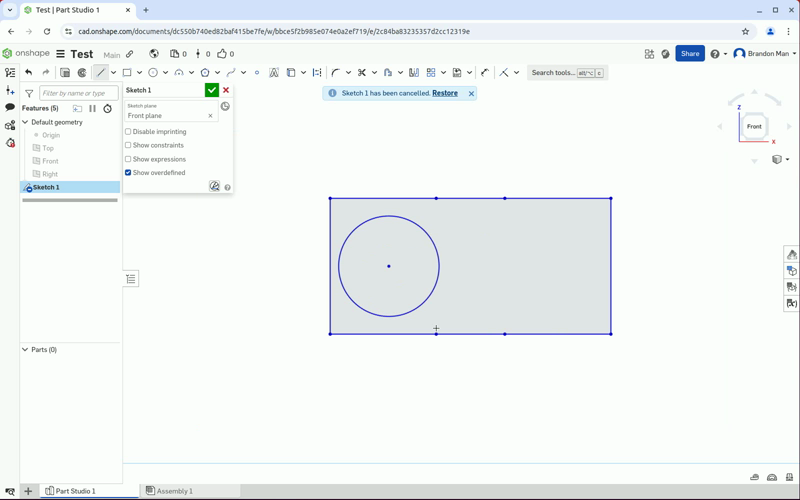
scroll(6)
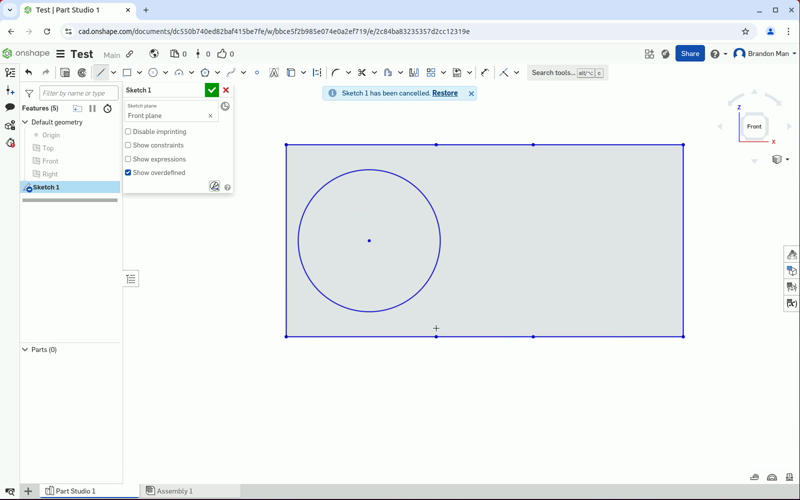
scroll(6)
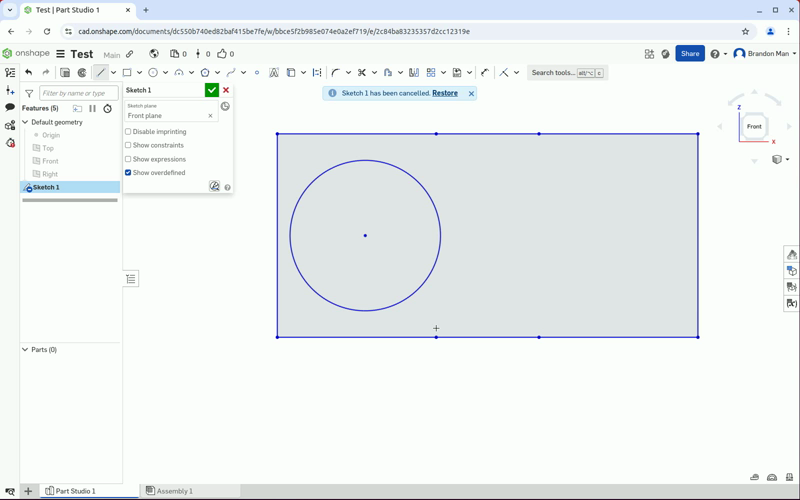
scroll(6)
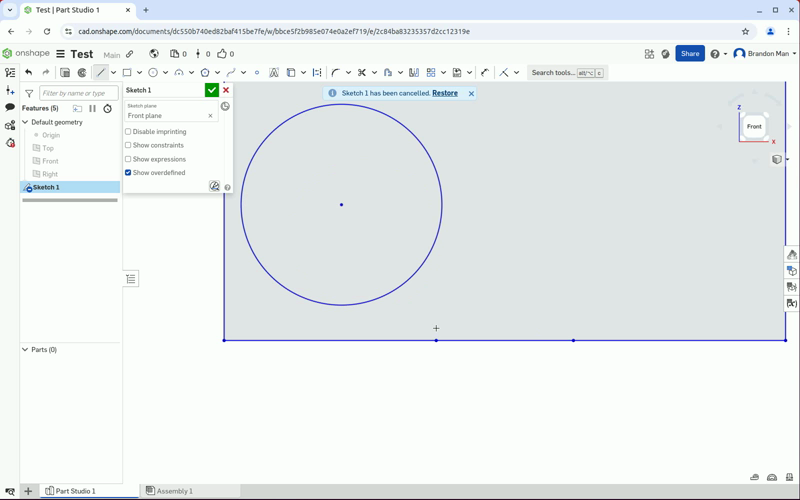
scroll(6)
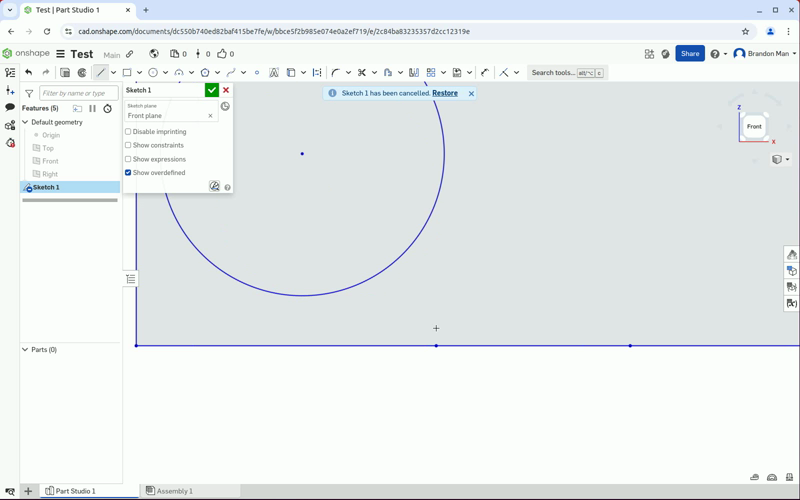
scroll(6)
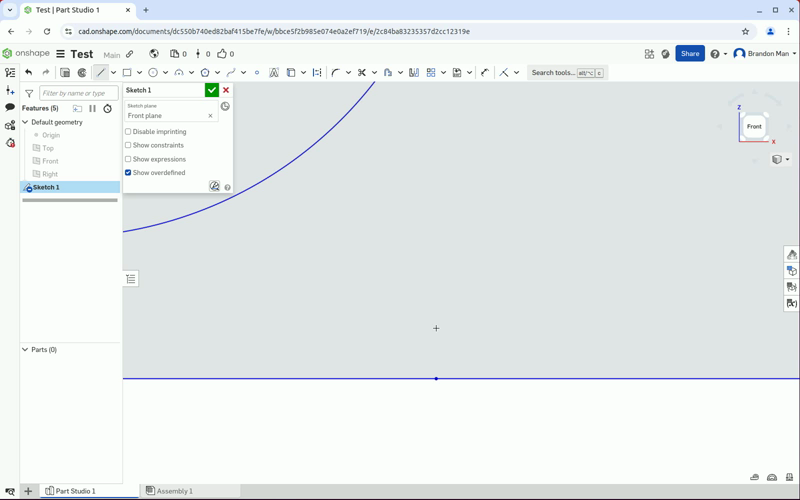
click(436, 327)
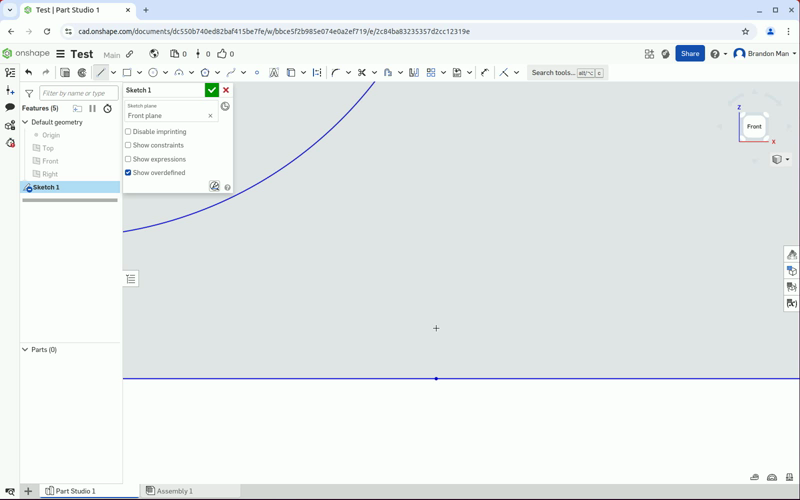
scroll(-6)
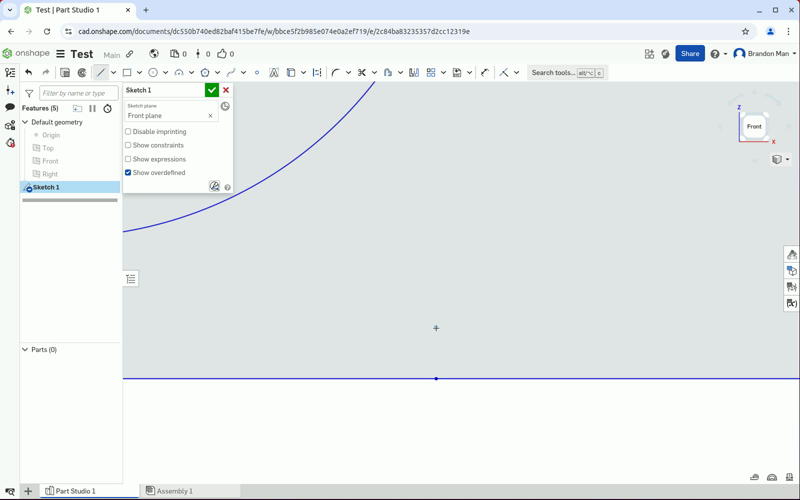
scroll(-6)
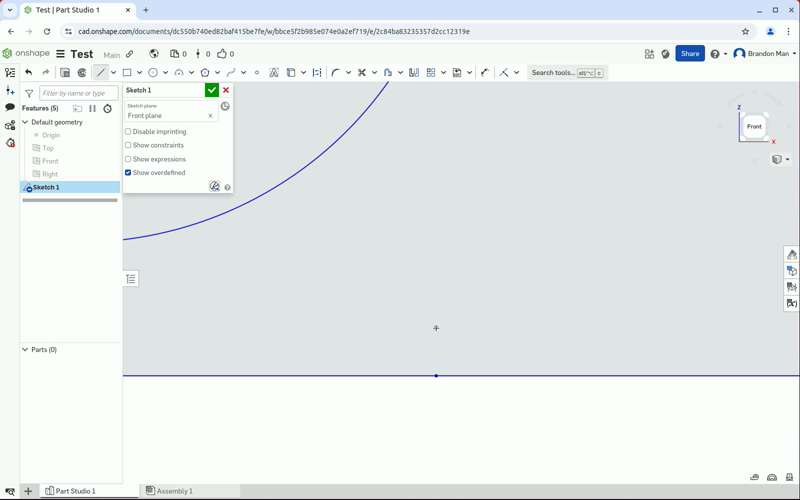
scroll(-6)
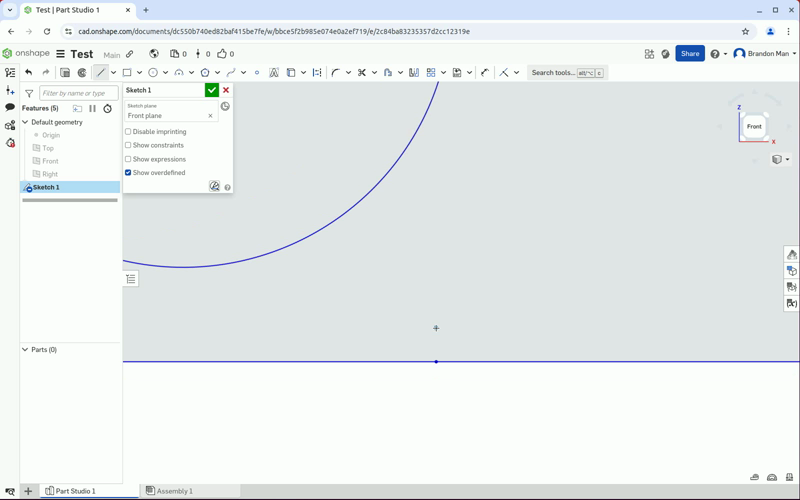
scroll(-6)
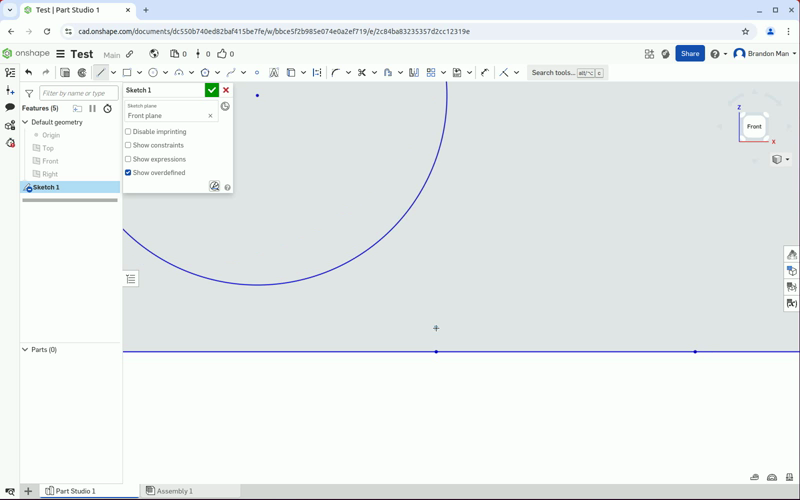
scroll(-6)
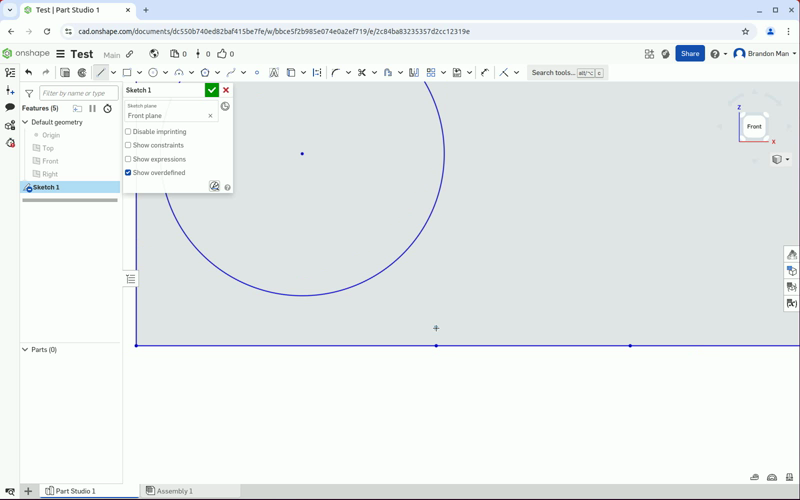
scroll(-6)
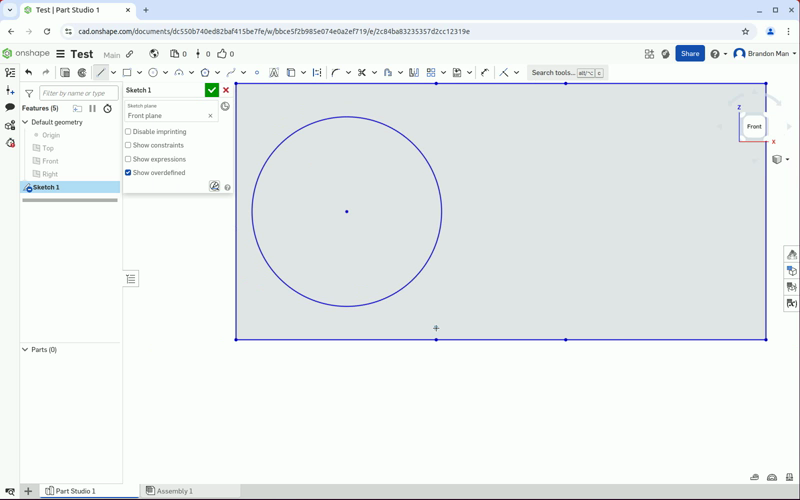
scroll(-6)
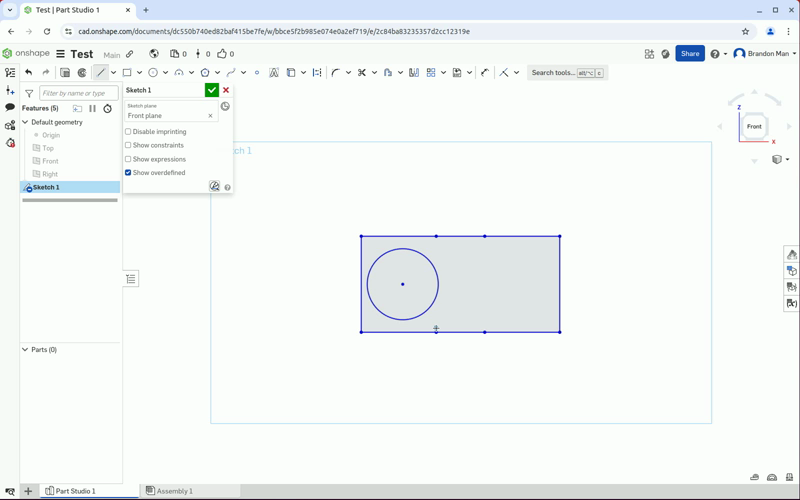
key_up(shift)
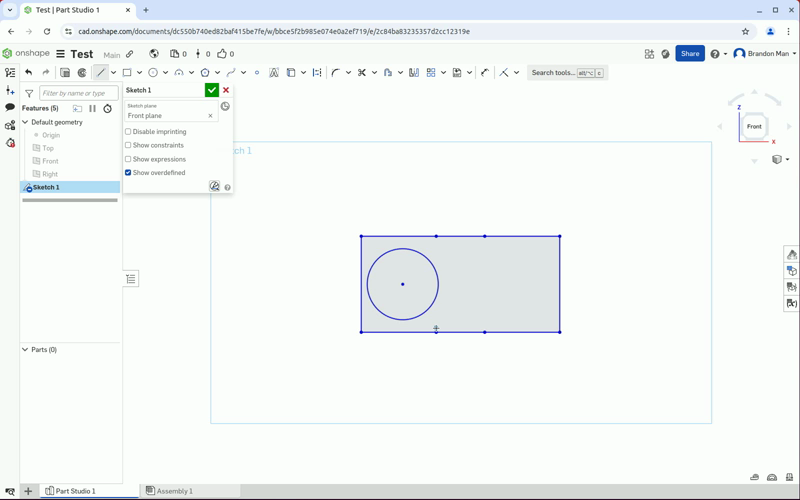
key_down(shift)
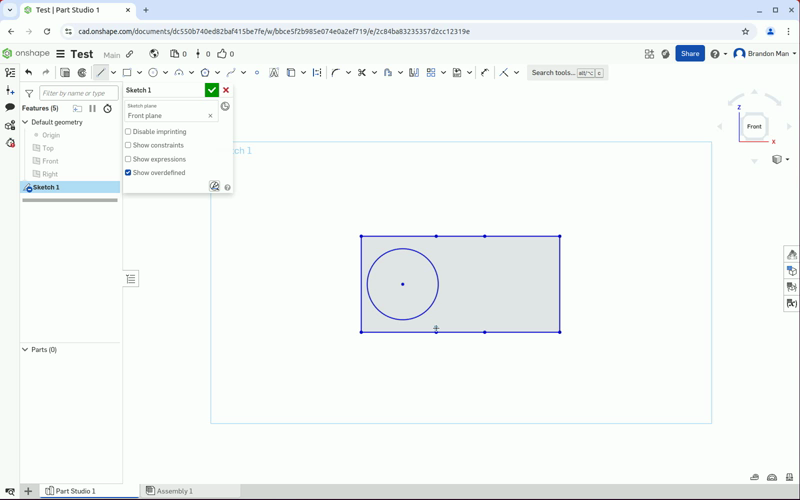
mouse_move(466, 327)
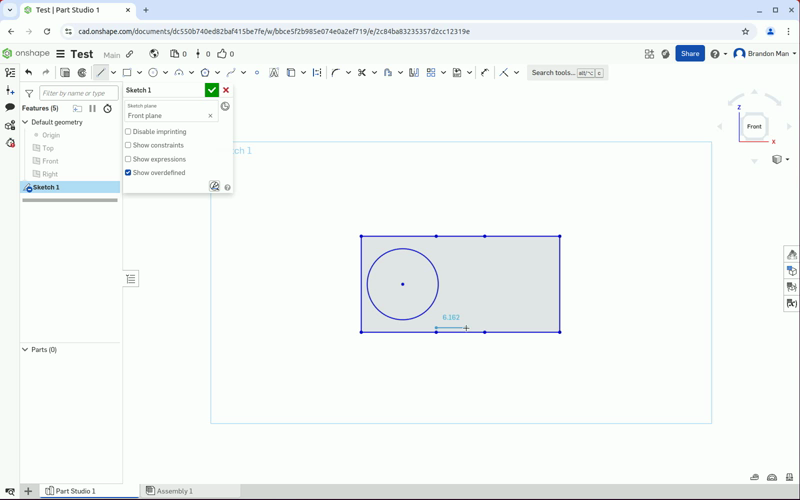
mouse_move(484, 327)
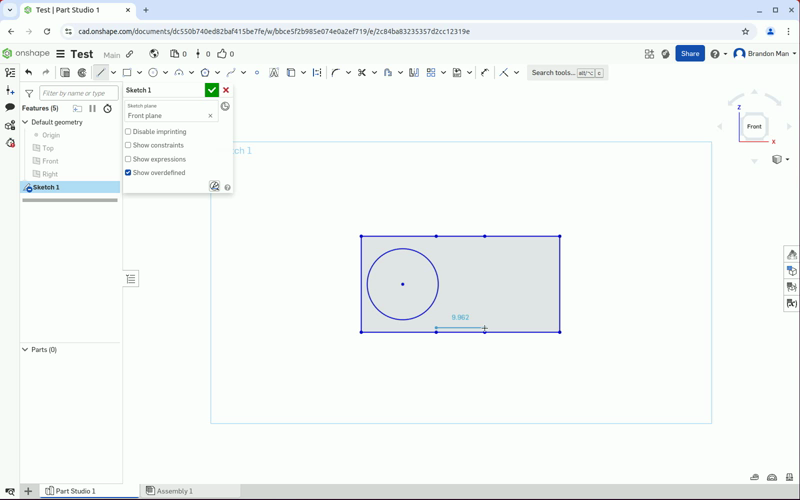
scroll(6)
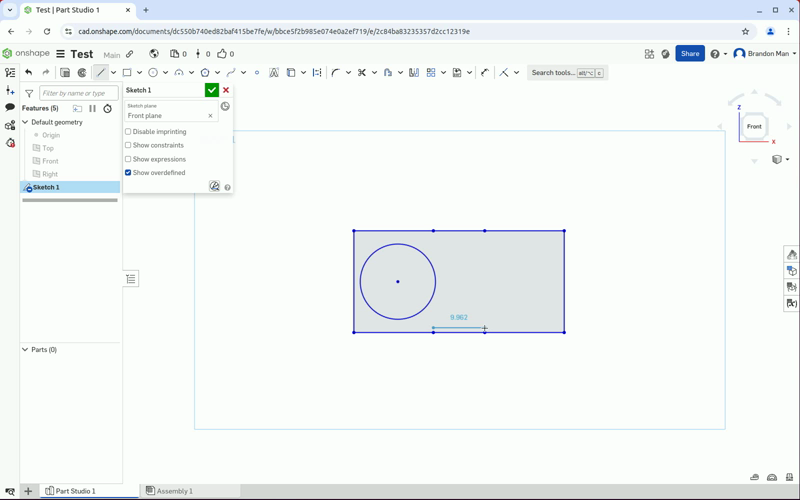
scroll(6)
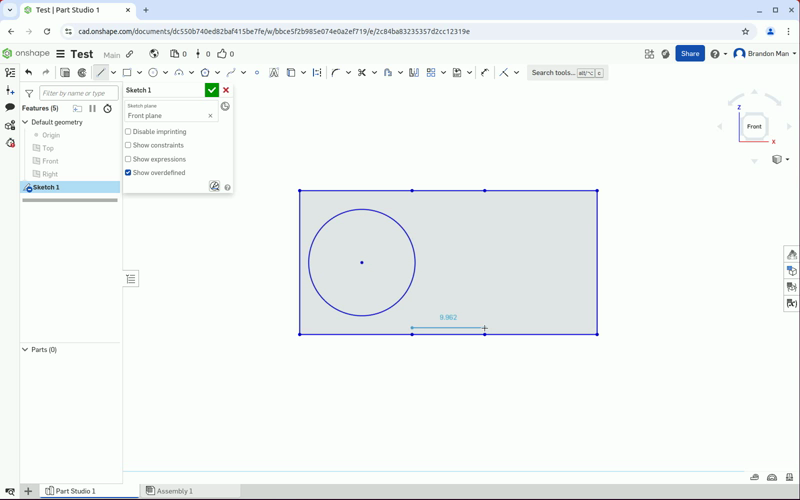
scroll(6)
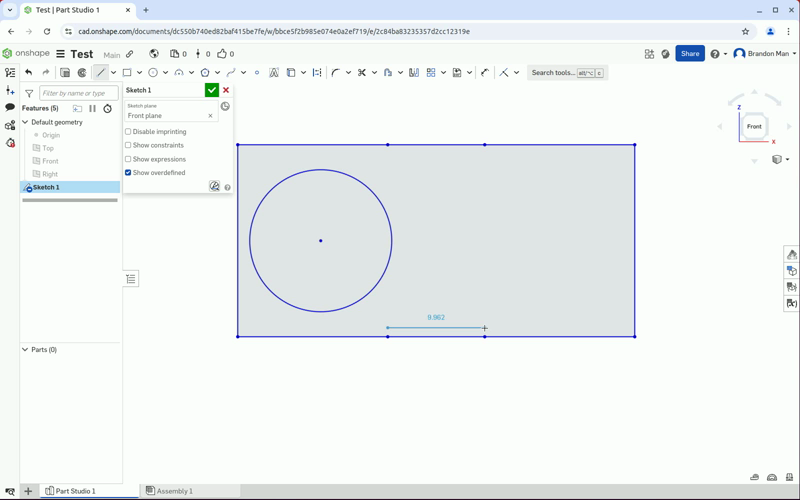
scroll(6)
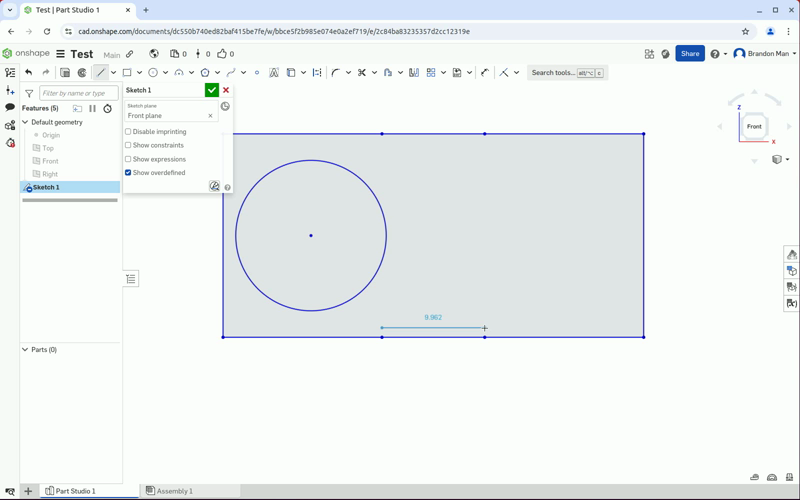
scroll(6)
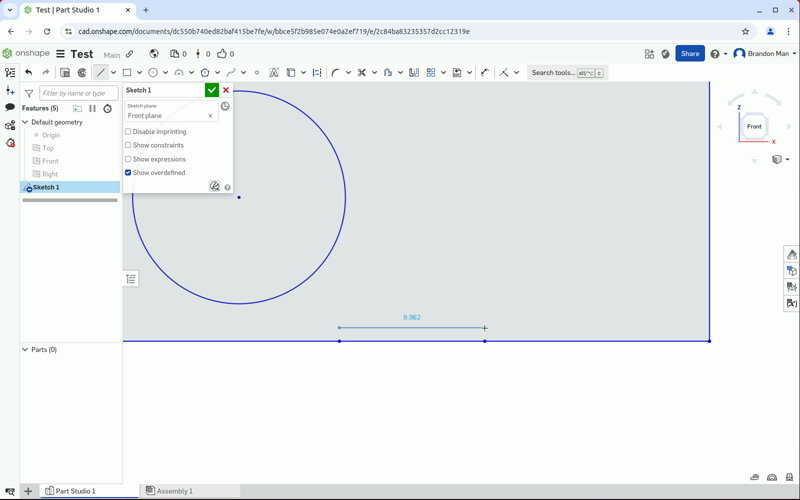
scroll(6)
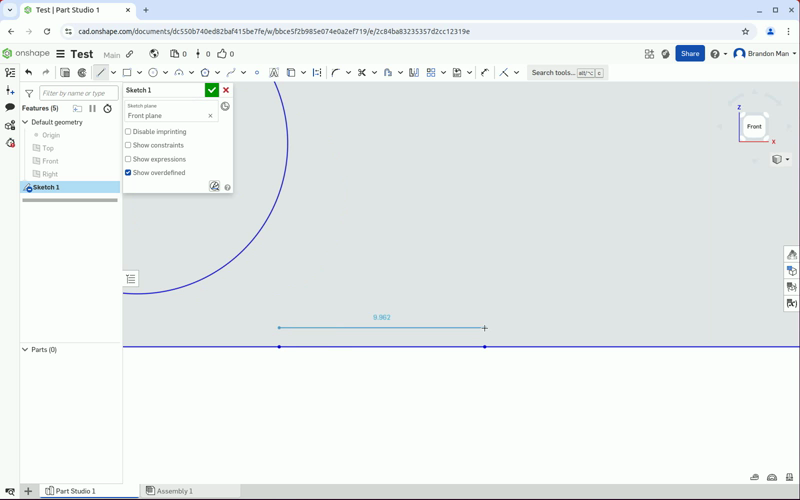
scroll(6)
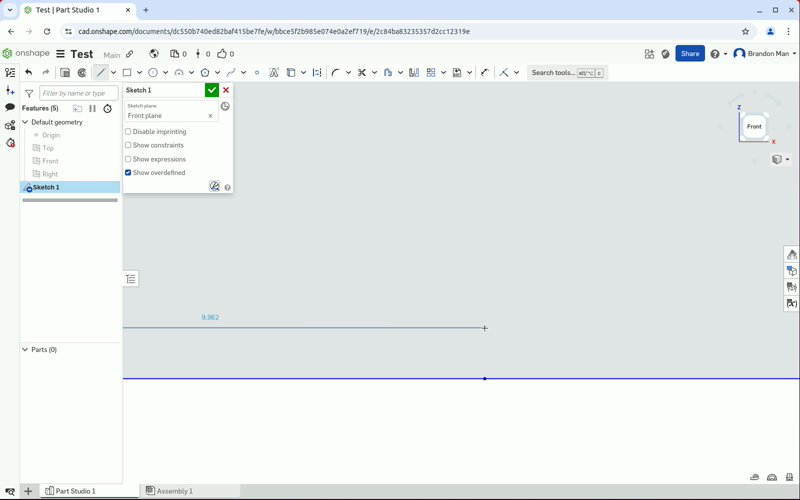
click(484, 327)
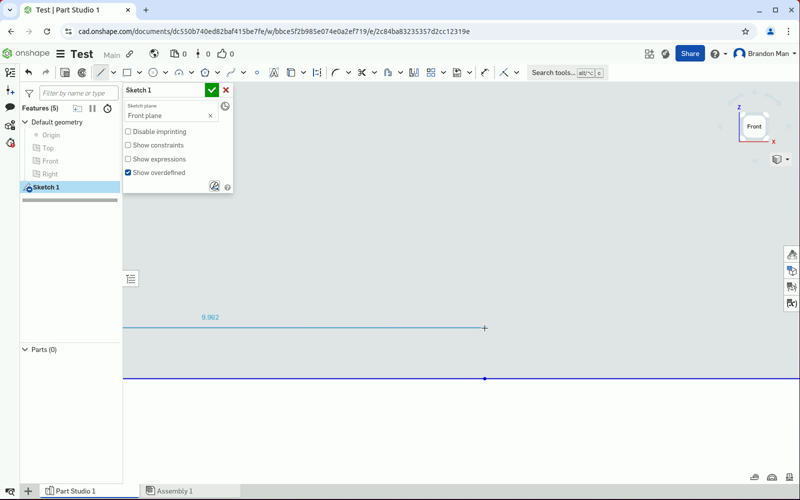
scroll(-6)
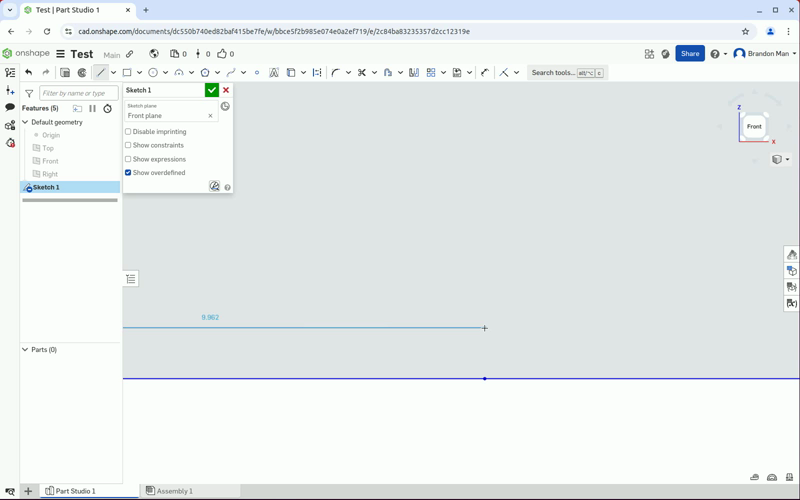
scroll(-6)
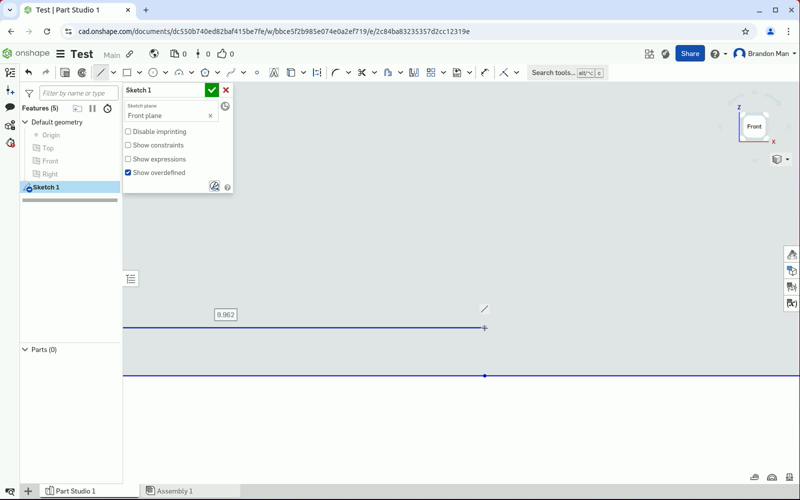
scroll(-6)
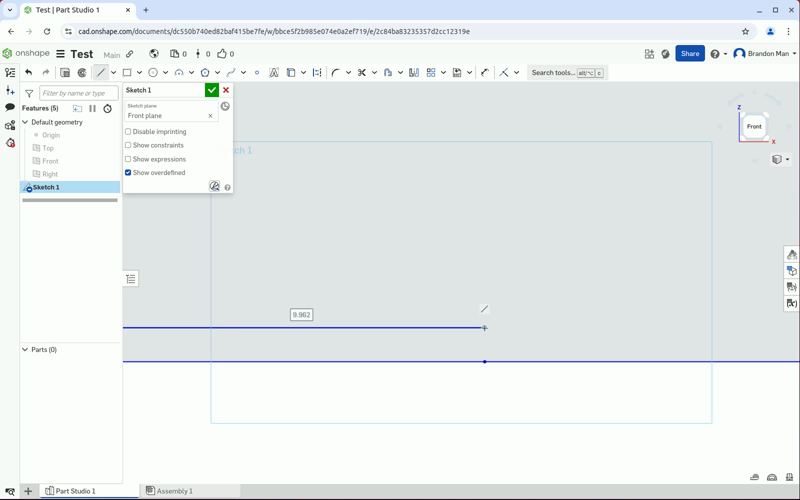
scroll(-6)
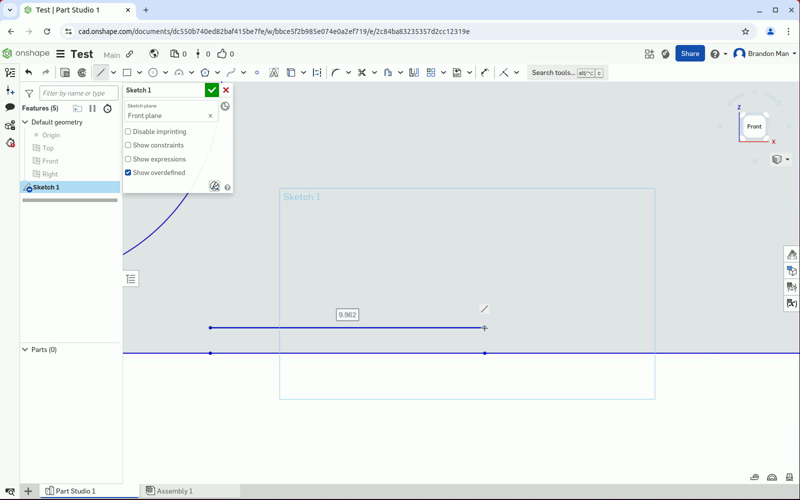
scroll(-6)
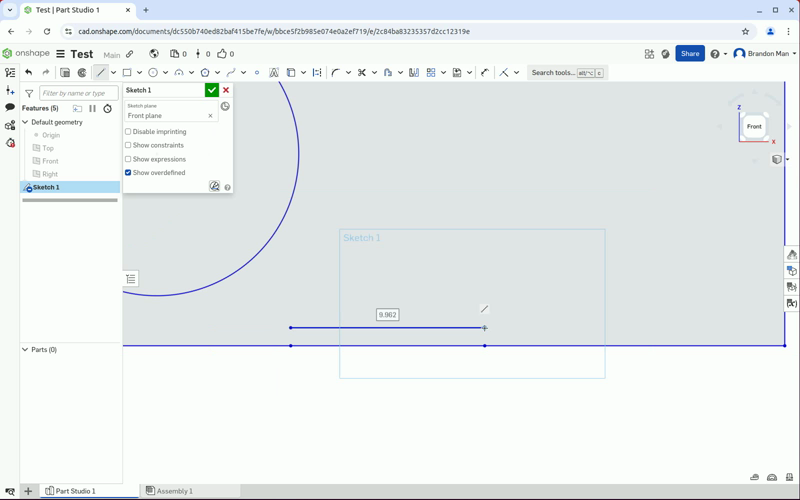
scroll(-6)
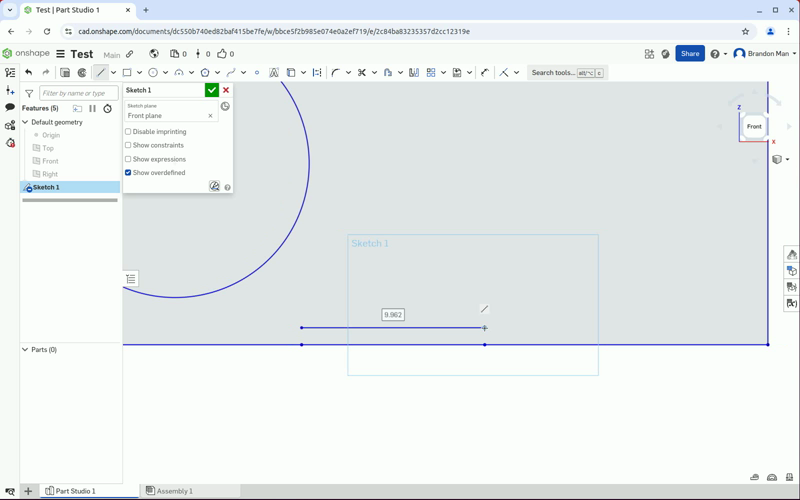
scroll(-6)
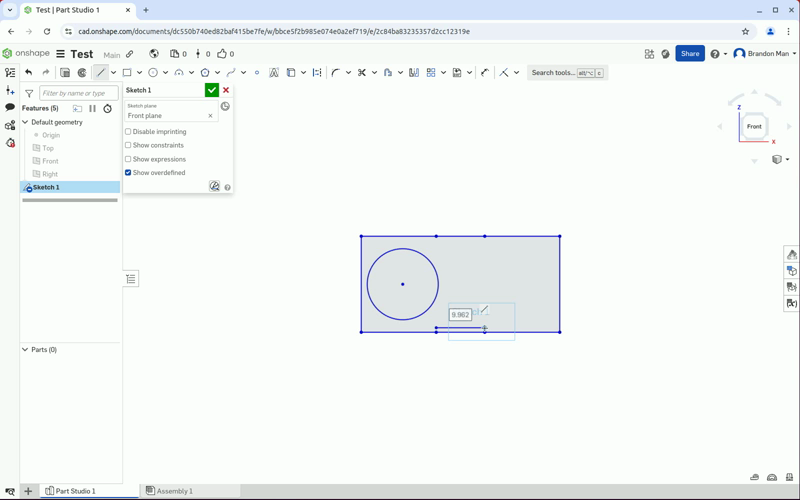
key_up(shift)
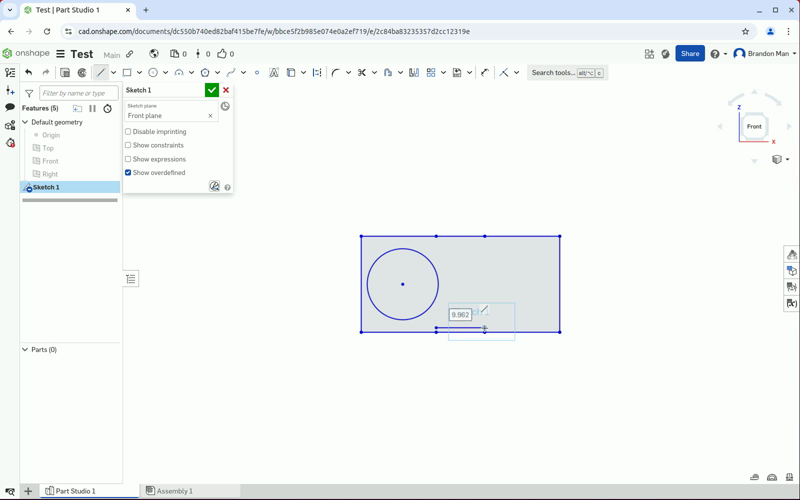
key_down(shift)
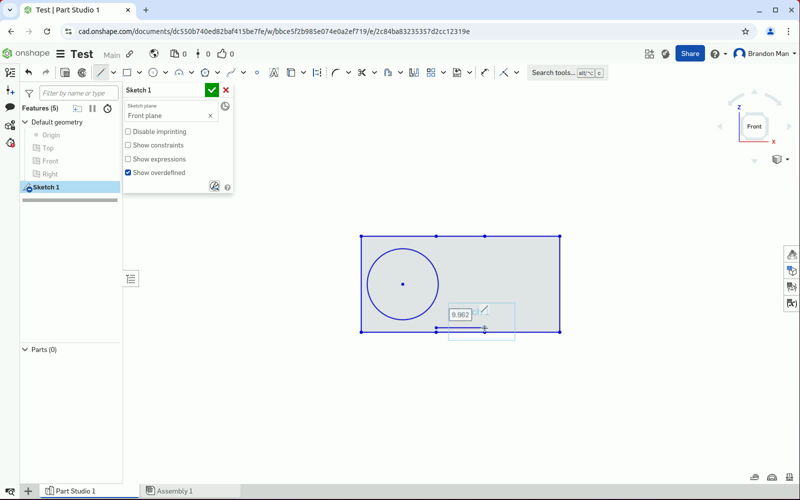
mouse_move(514, 327)
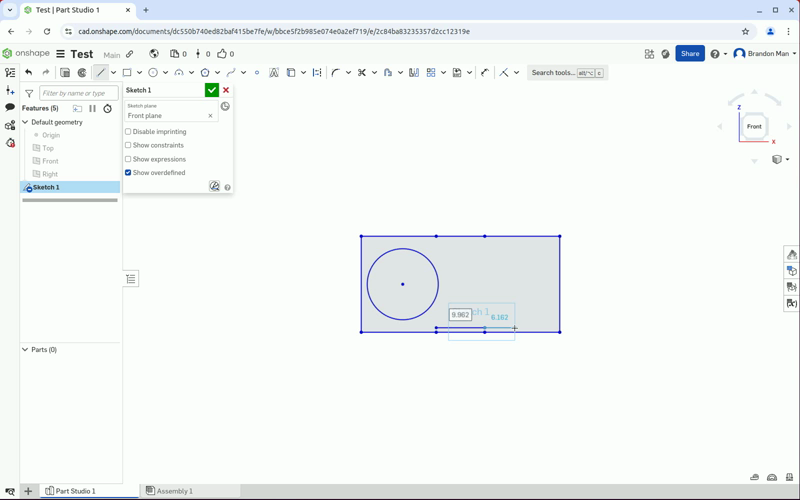
mouse_move(484, 311)
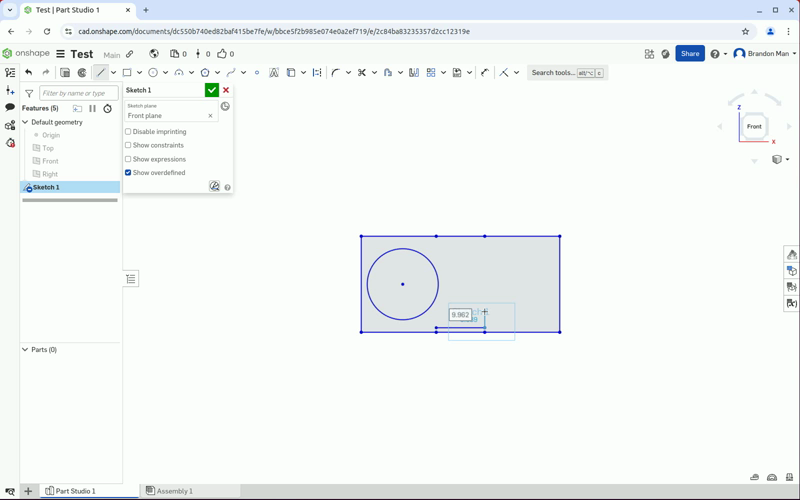
click(484, 311)
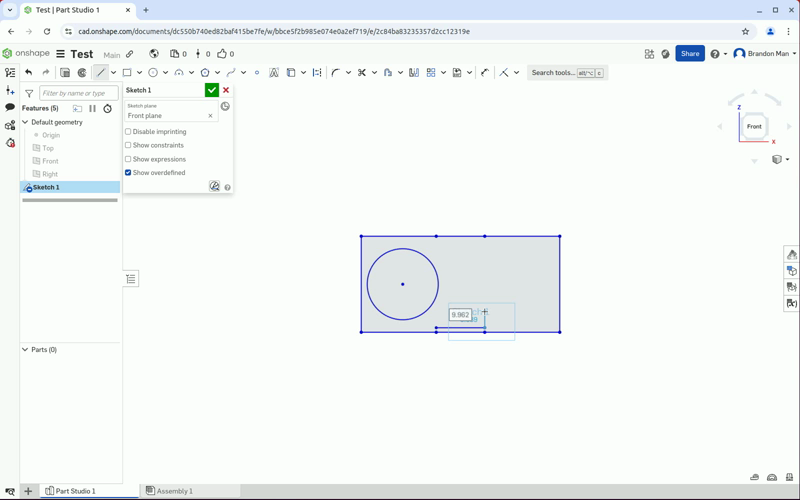
key_up(shift)
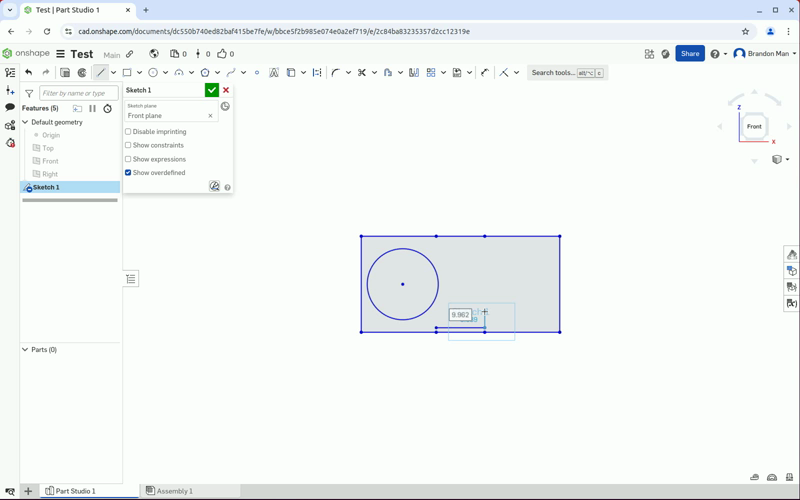
key_down(shift)
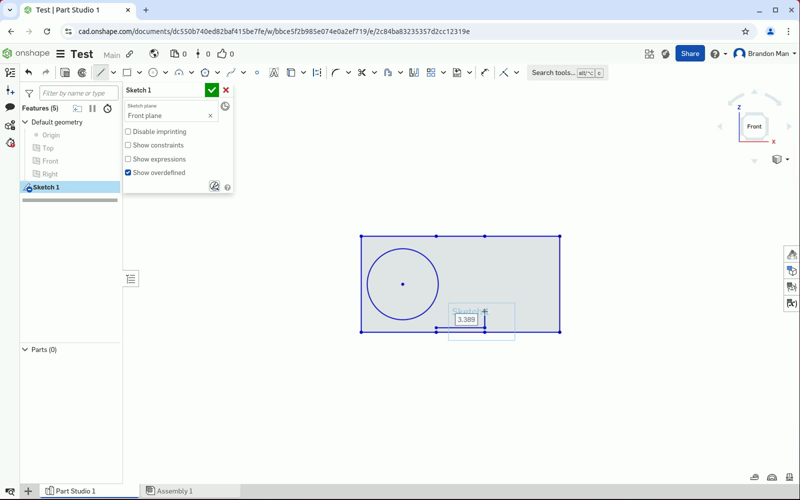
mouse_move(514, 311)
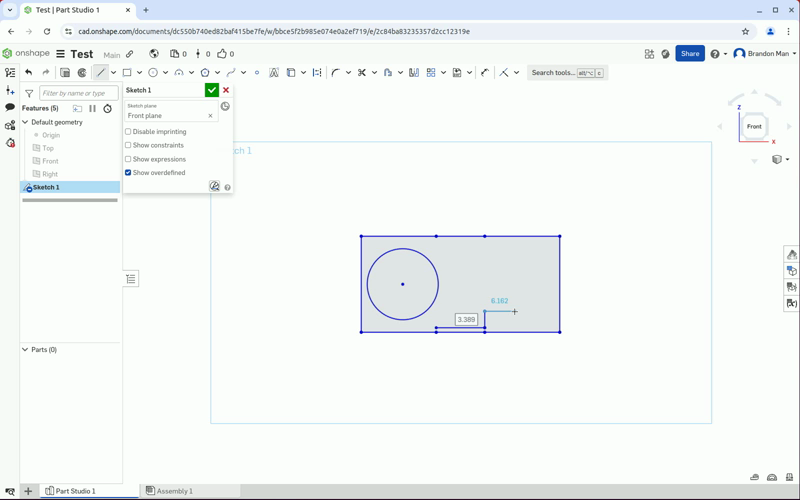
mouse_move(436, 311)
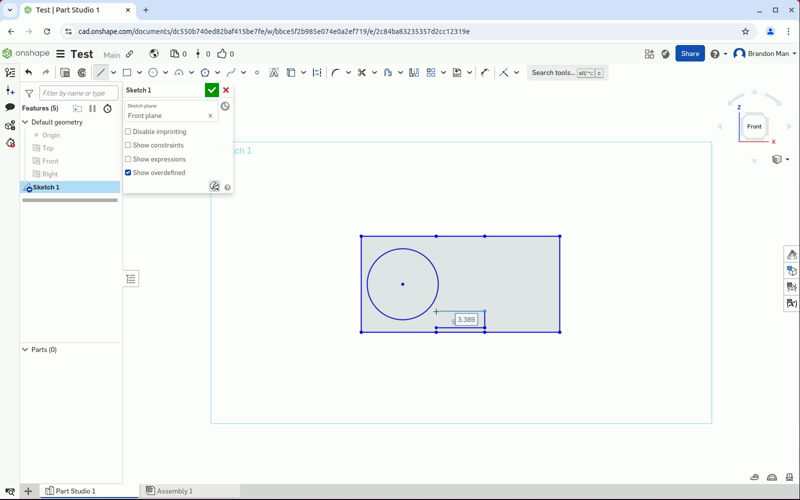
click(436, 311)
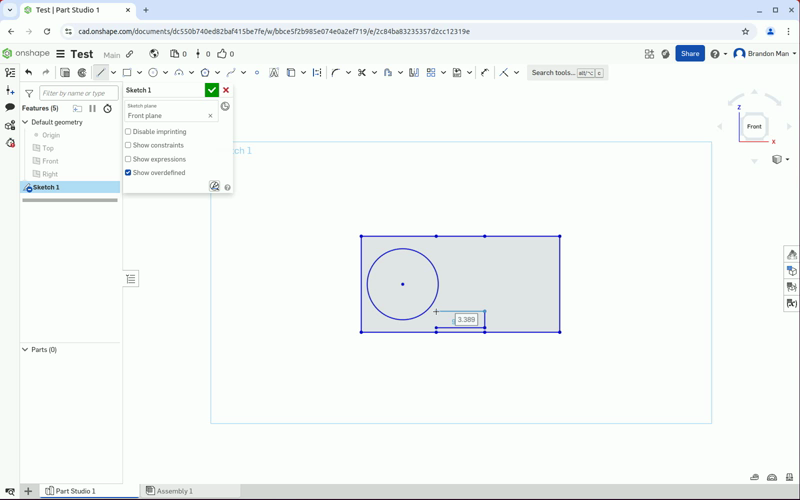
key_up(shift)
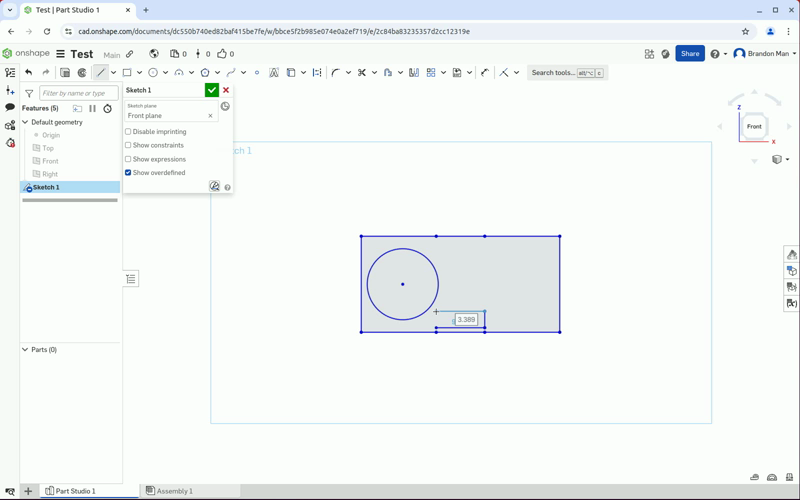
mouse_move(466, 311)
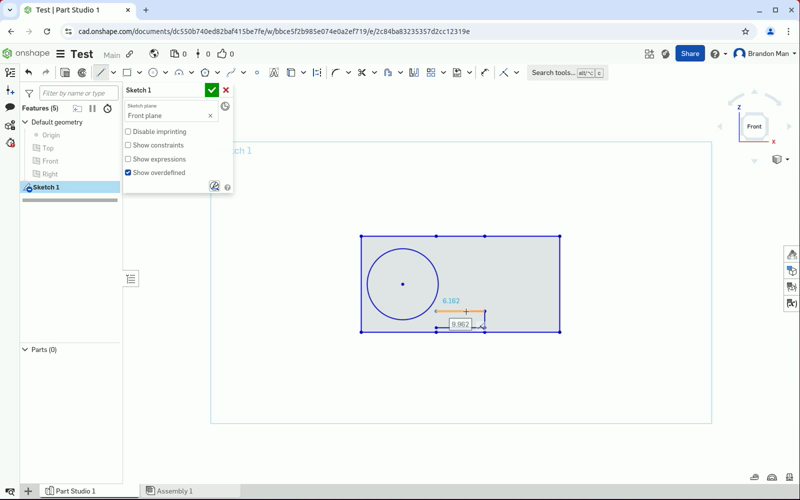
key_down(shift)
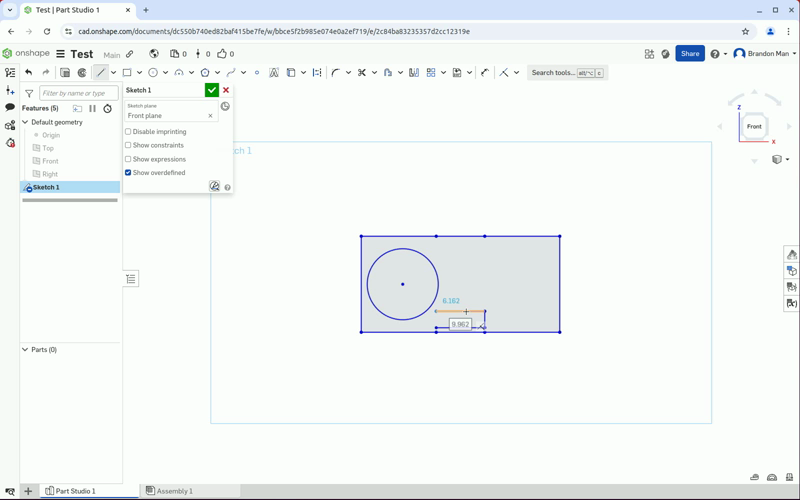
mouse_move(436, 327)
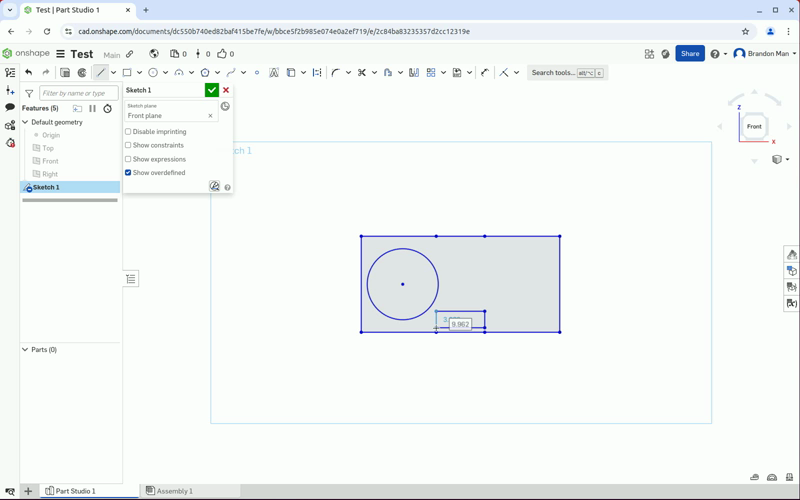
scroll(6)
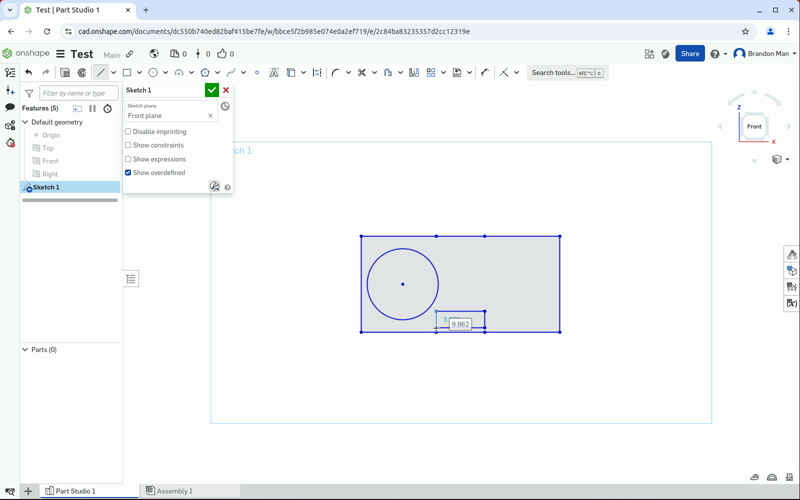
scroll(6)
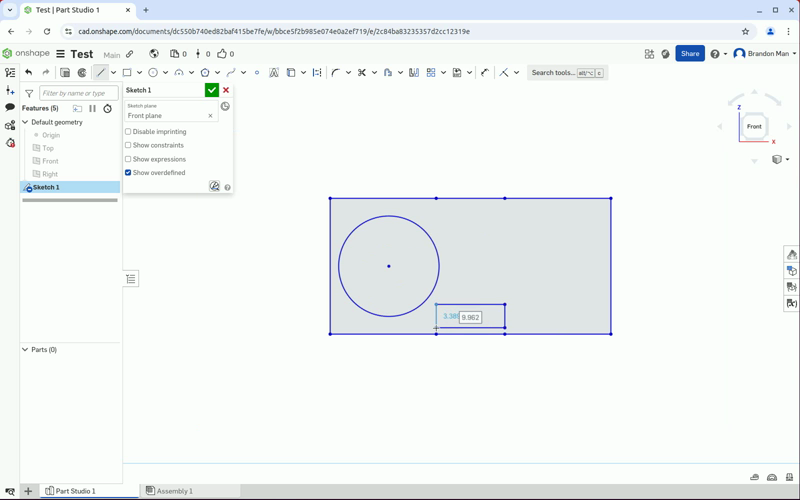
scroll(6)
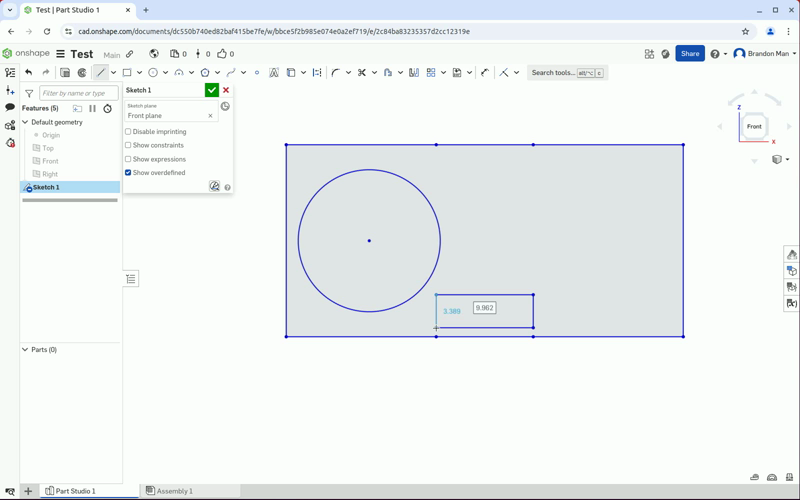
scroll(6)
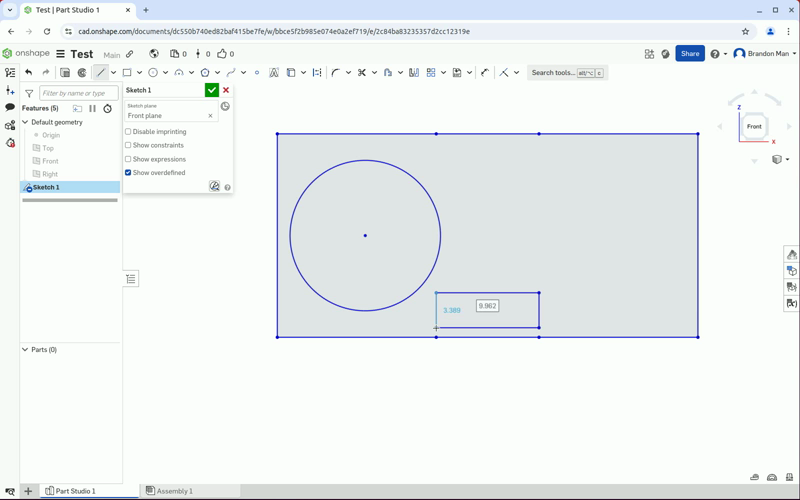
scroll(6)
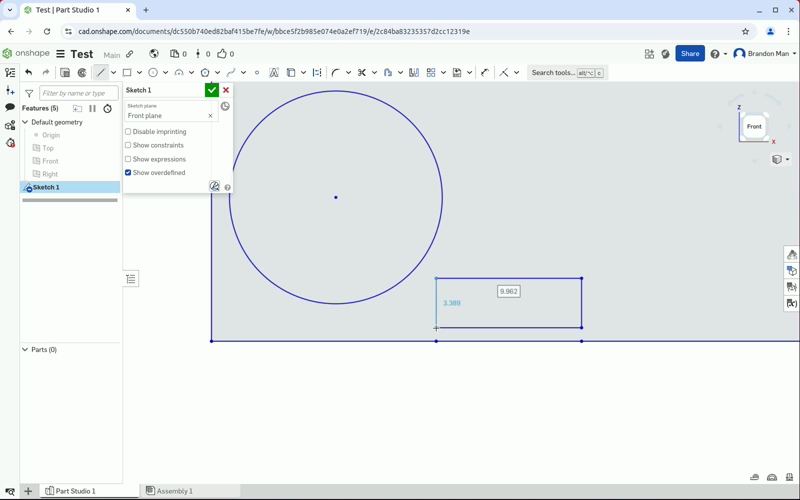
scroll(6)
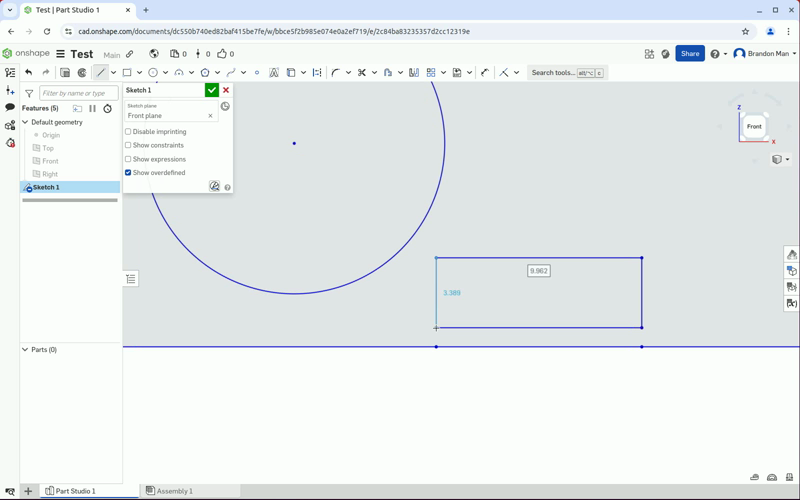
scroll(6)
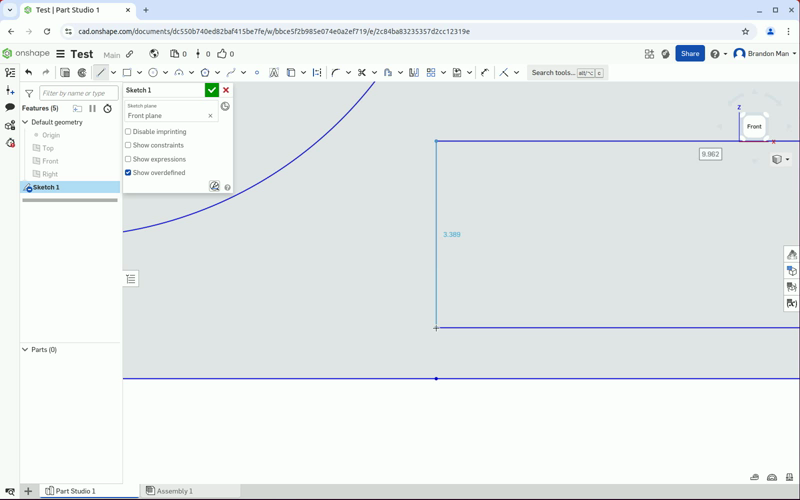
key_up(shift)
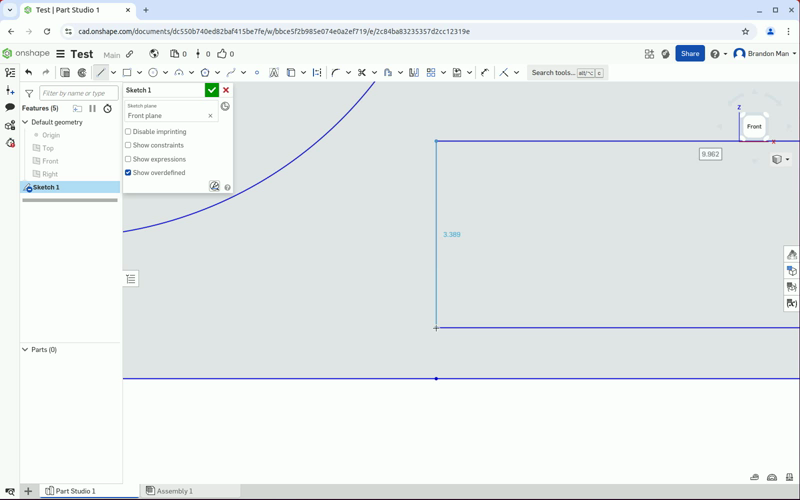
click(436, 327)
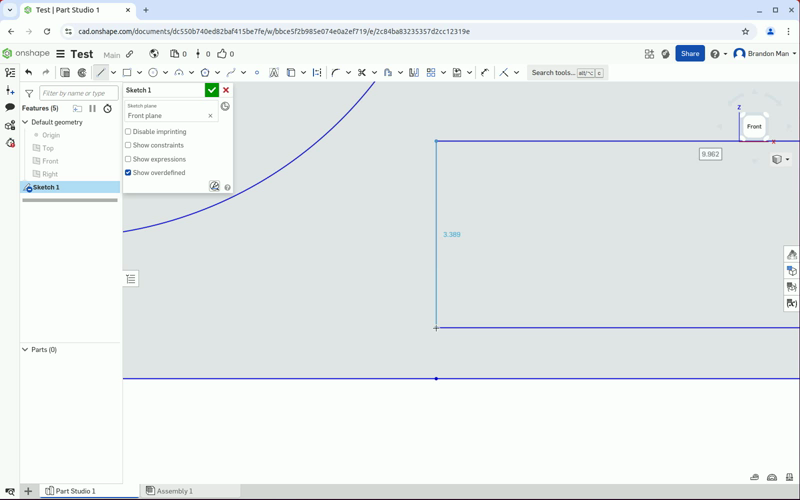
scroll(-6)
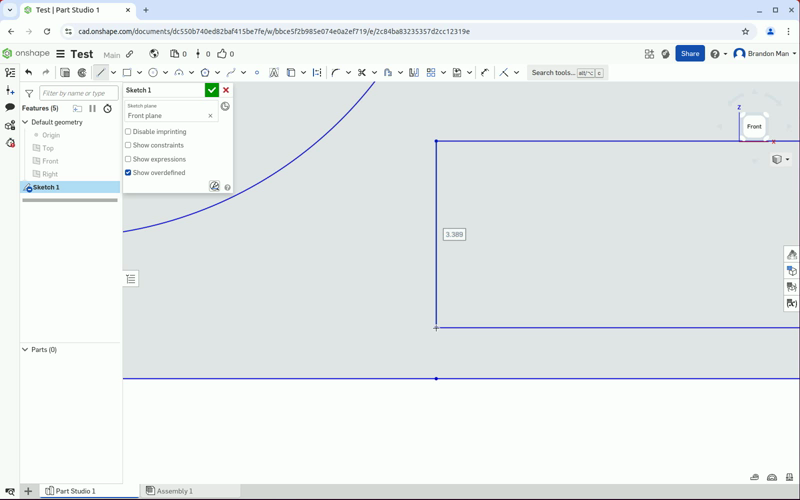
scroll(-6)
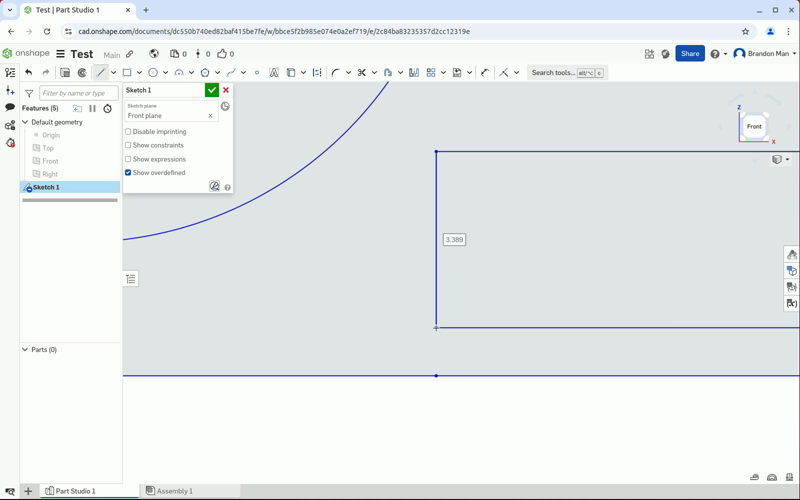
scroll(-6)
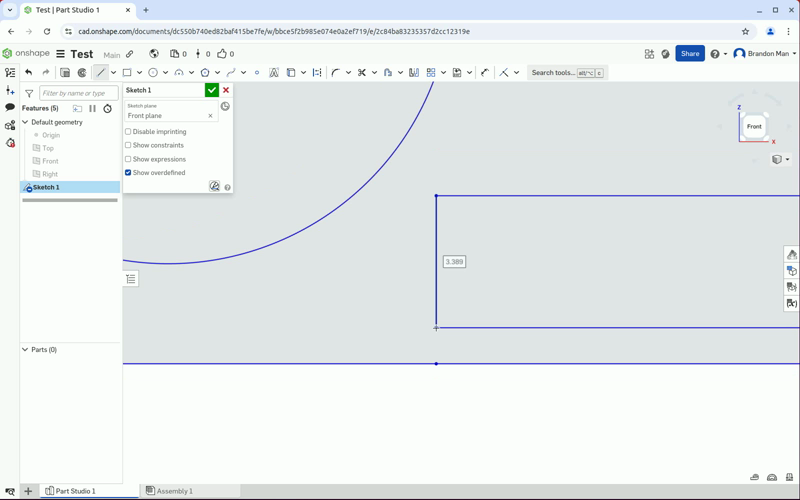
scroll(-6)
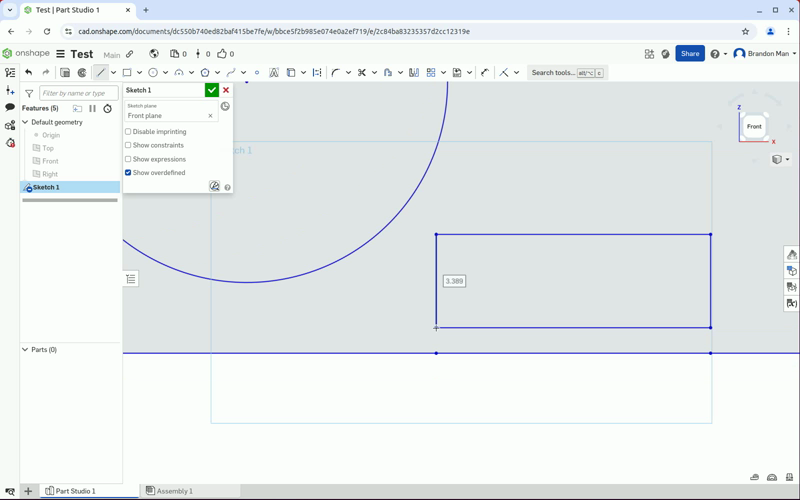
scroll(-6)
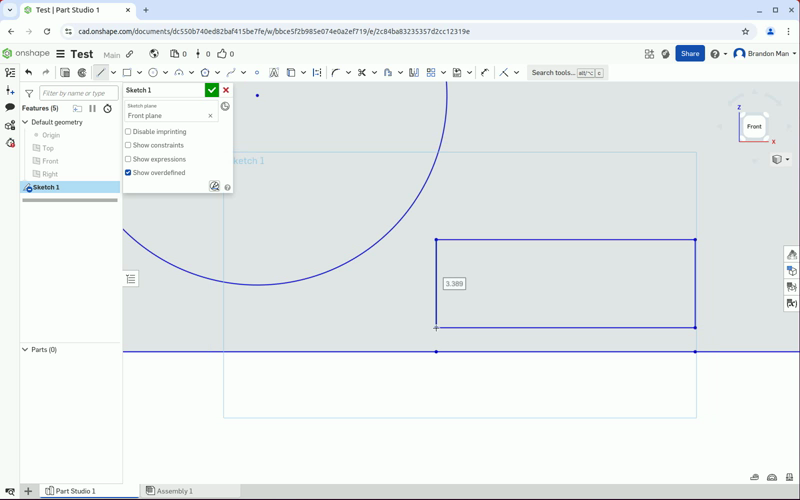
scroll(-6)
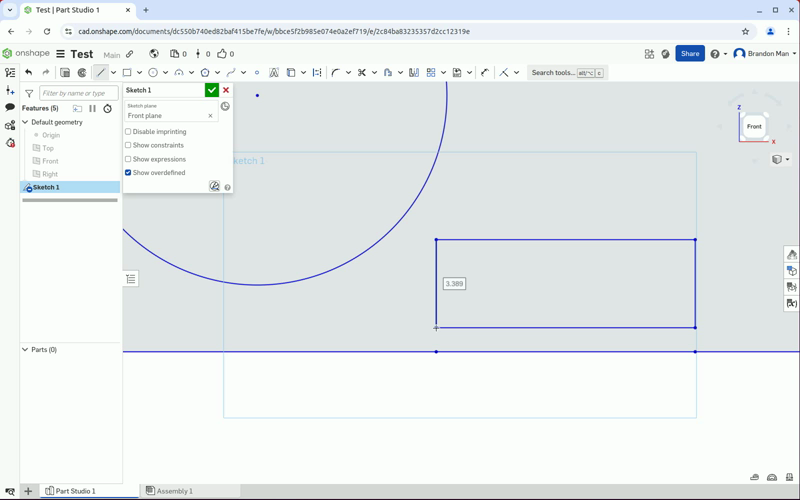
scroll(-6)
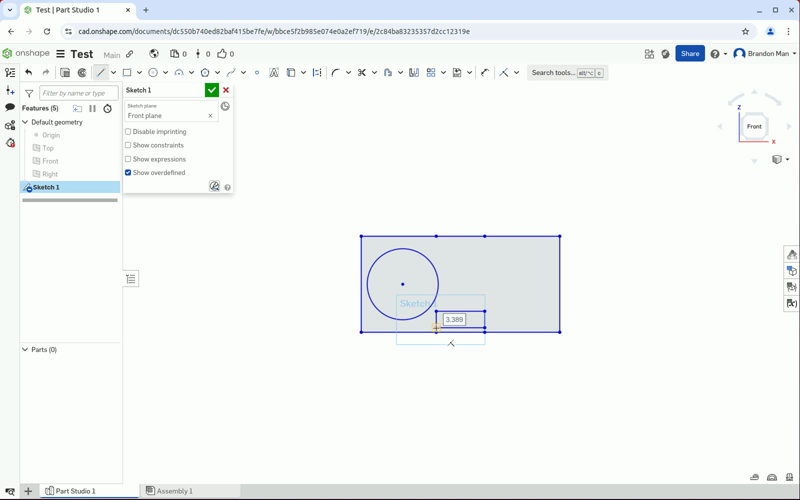
key(esc)
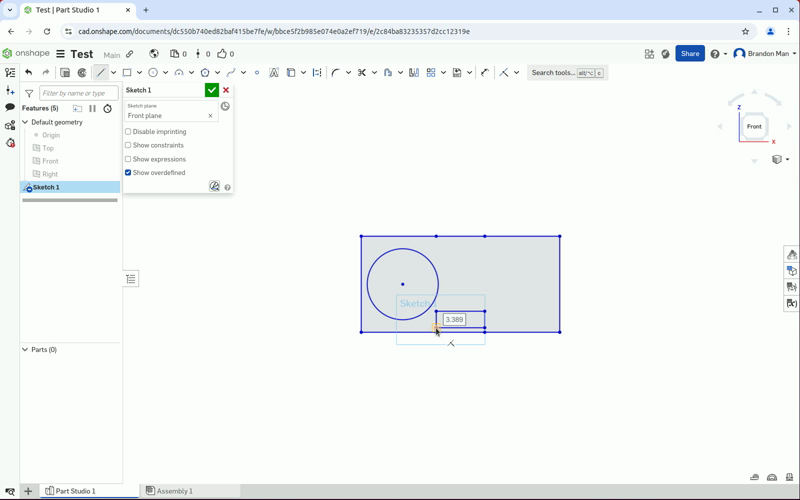
key(c)
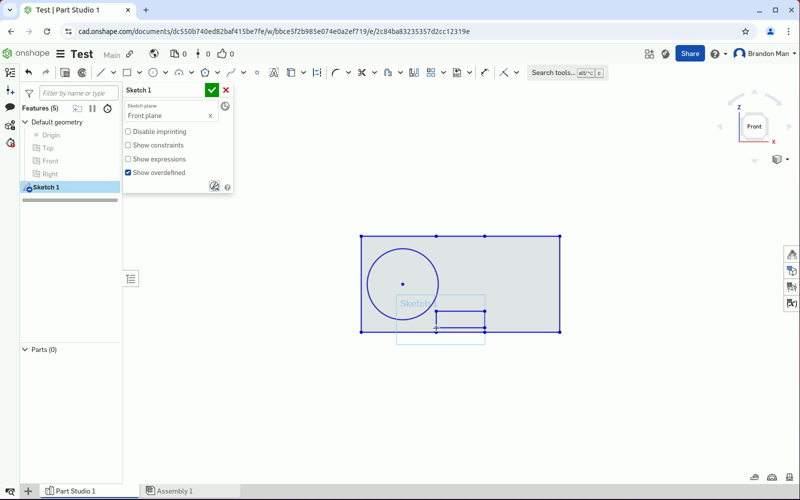
key_down(shift)
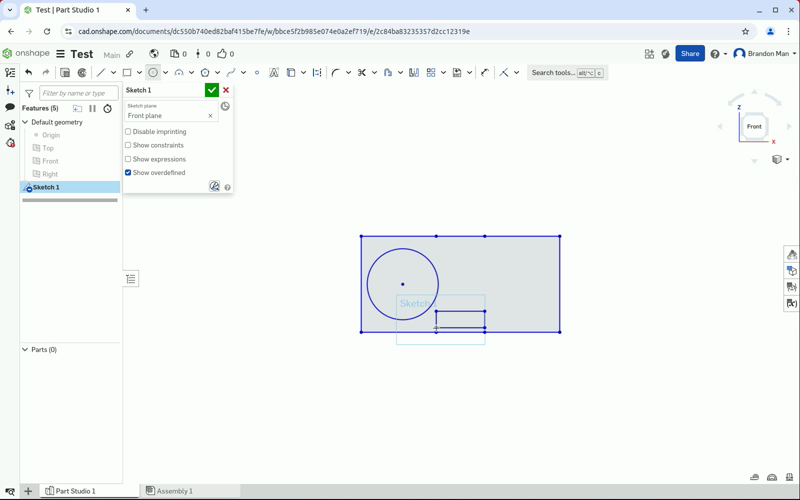
mouse_move(517, 284)
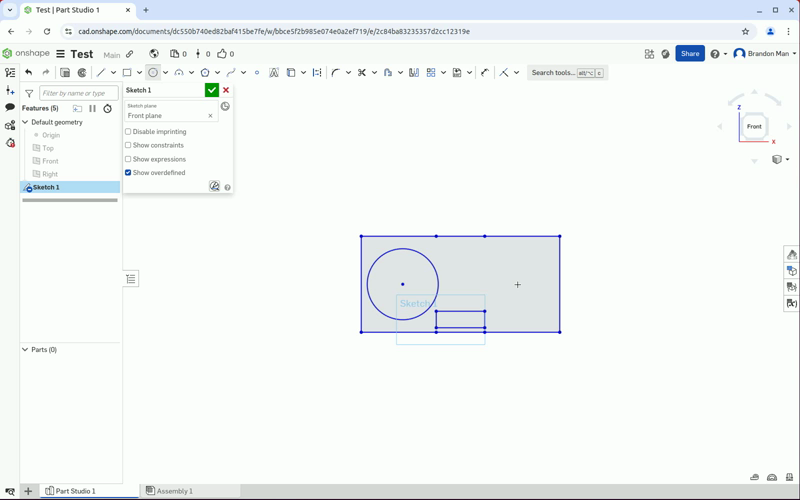
click(517, 284)
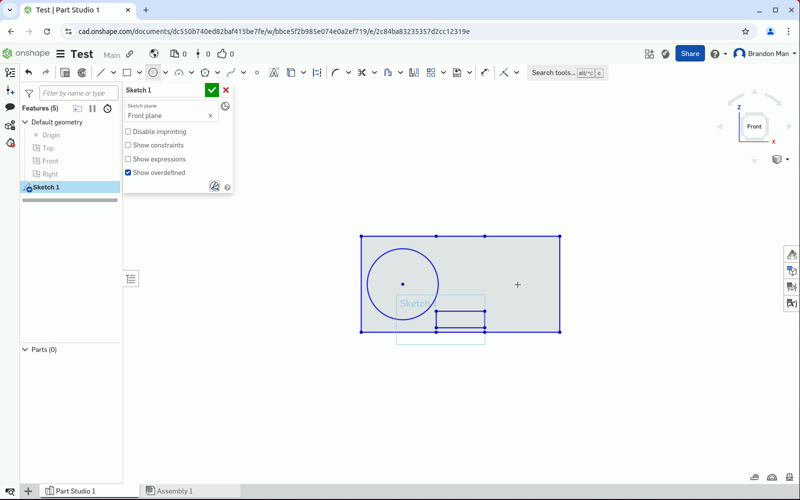
key_up(shift)
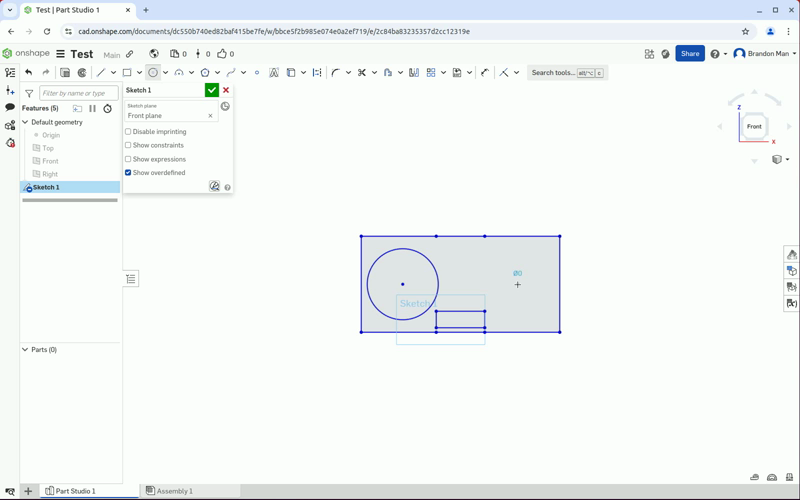
mouse_move(553, 284)
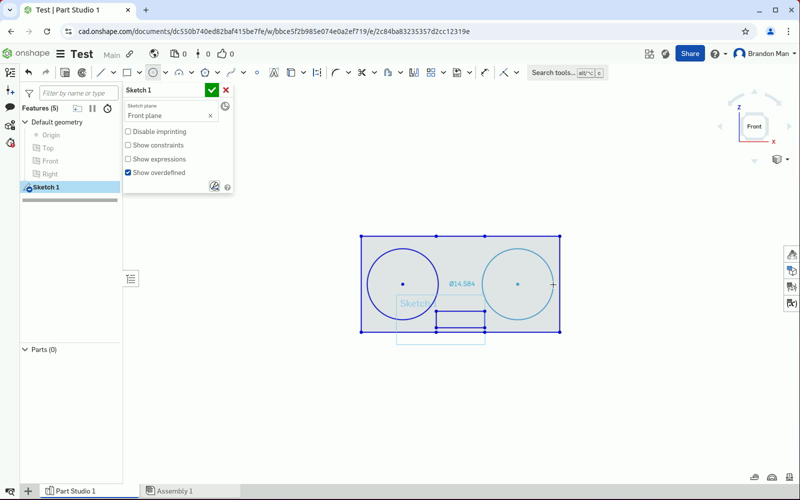
click(553, 284)
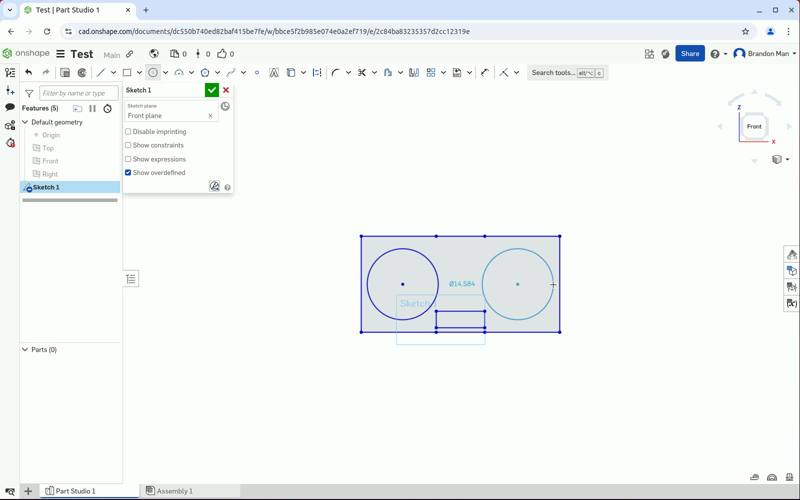
key(esc)
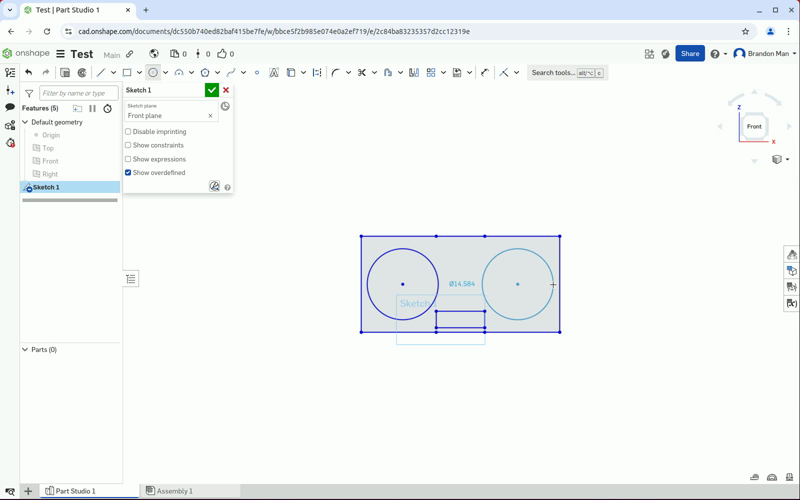
mouse_move(466, 303)
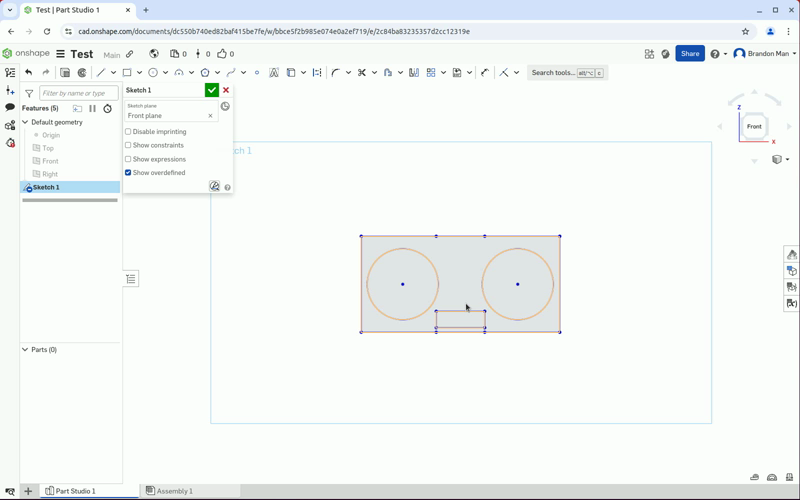
click(466, 303)
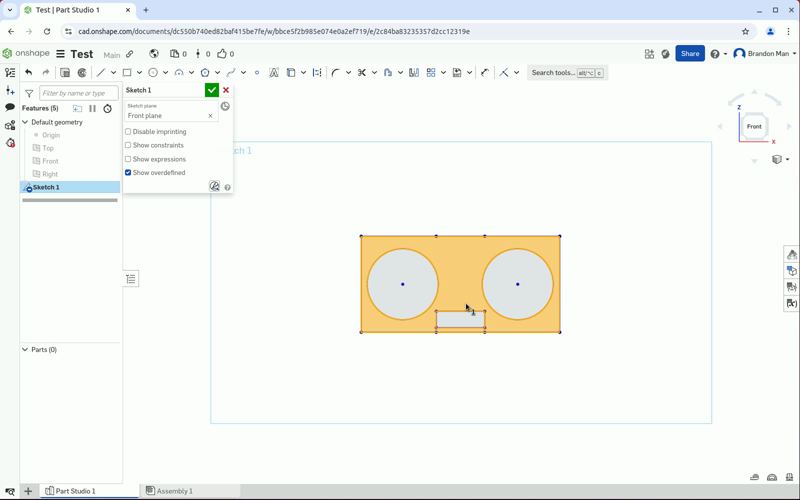
mouse_move(73, 352)
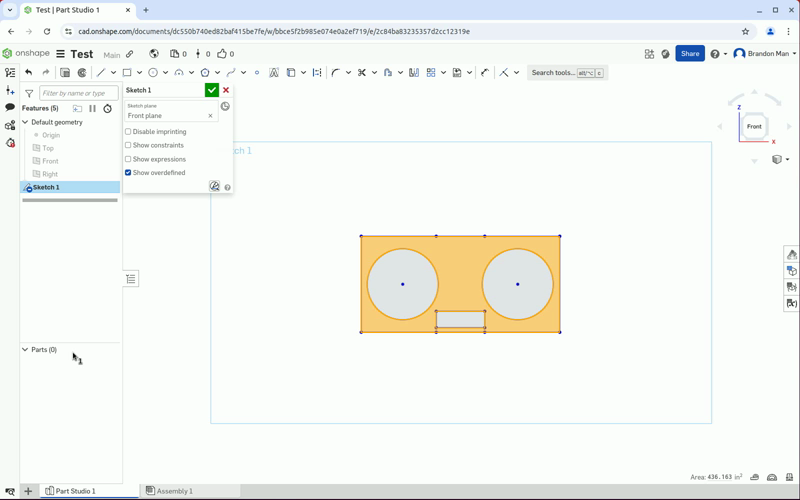
key(shift+y)
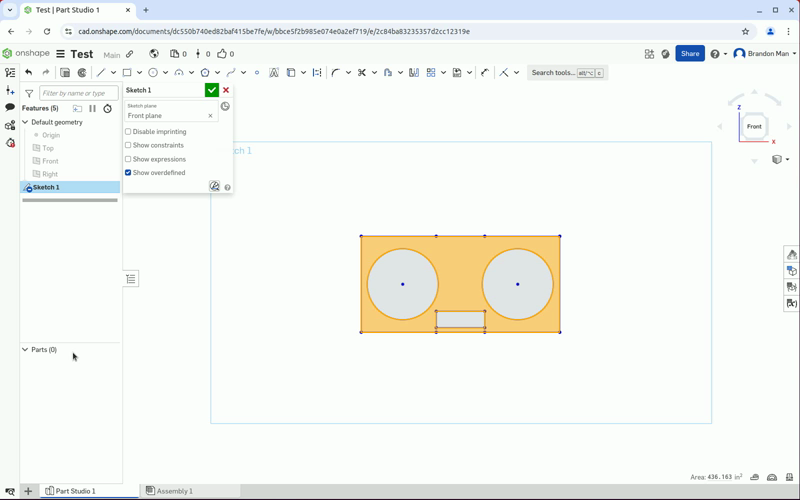
key(shift+e)
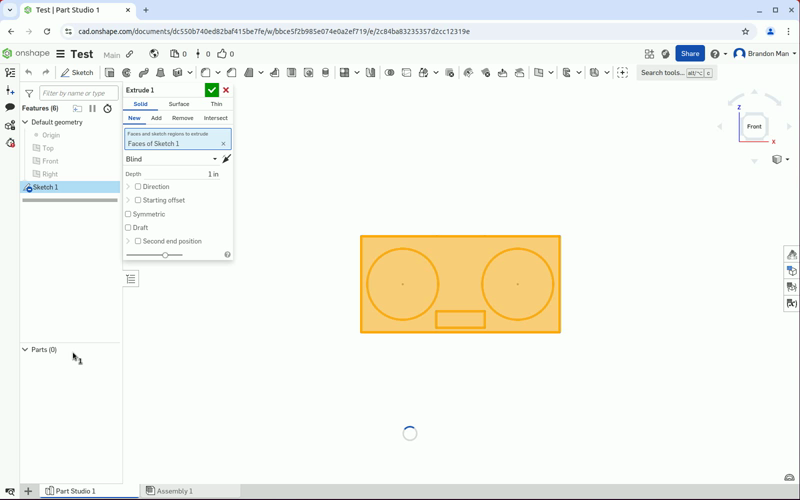
mouse_move(143, 106)
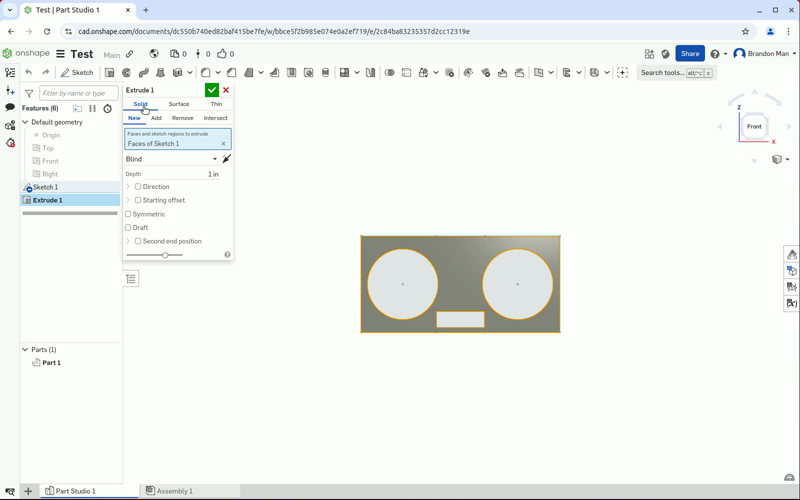
click(143, 106)
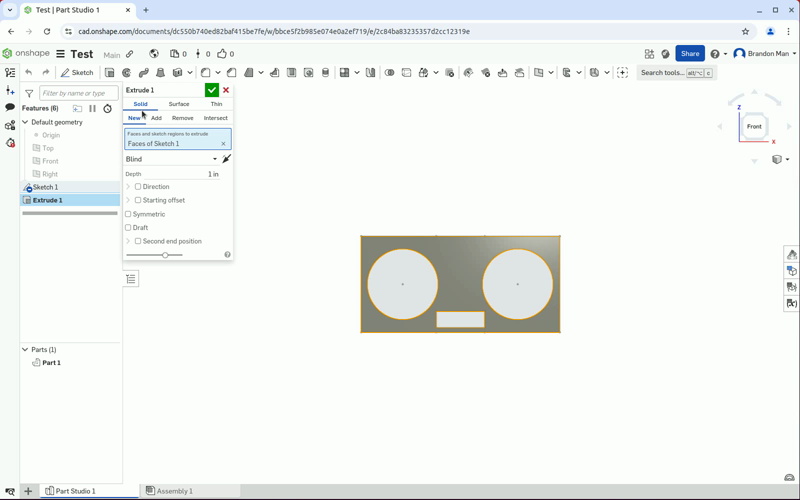
mouse_move(137, 120)
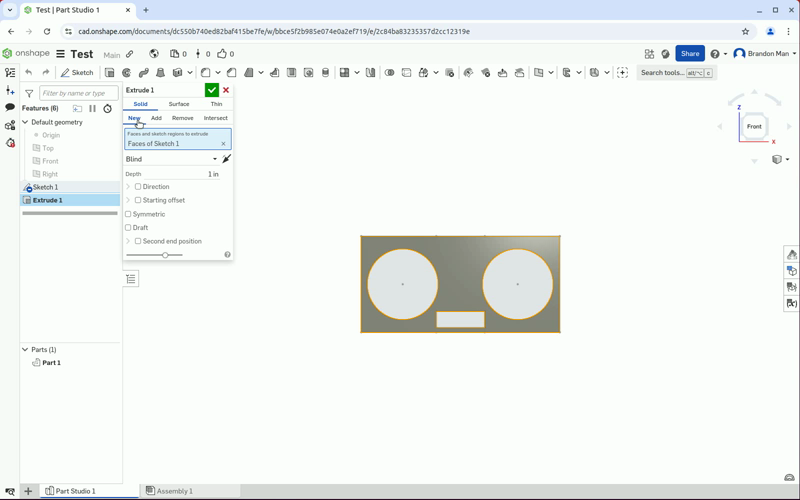
click(137, 120)
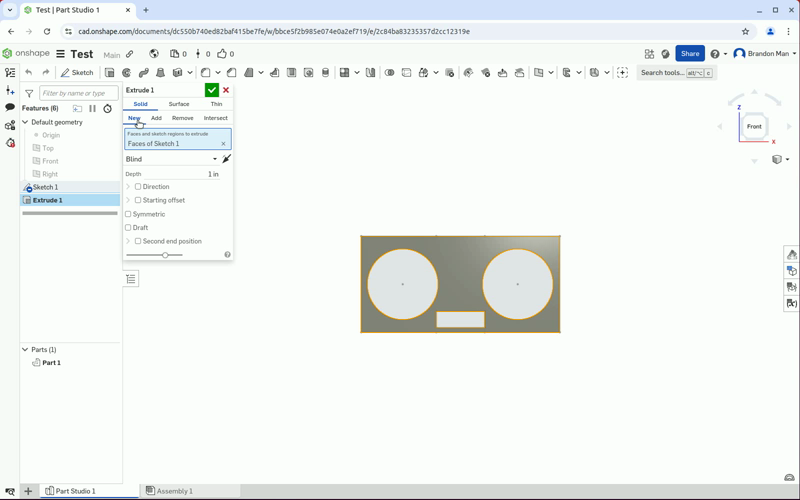
key(tab, 4)
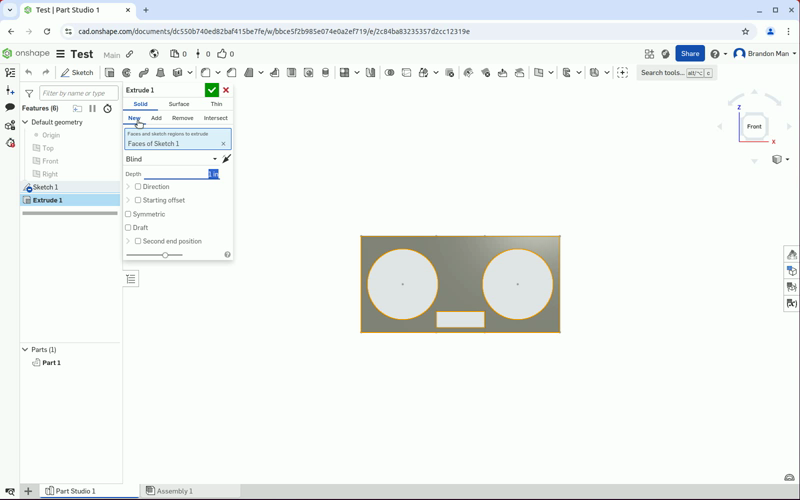
text(2.648)
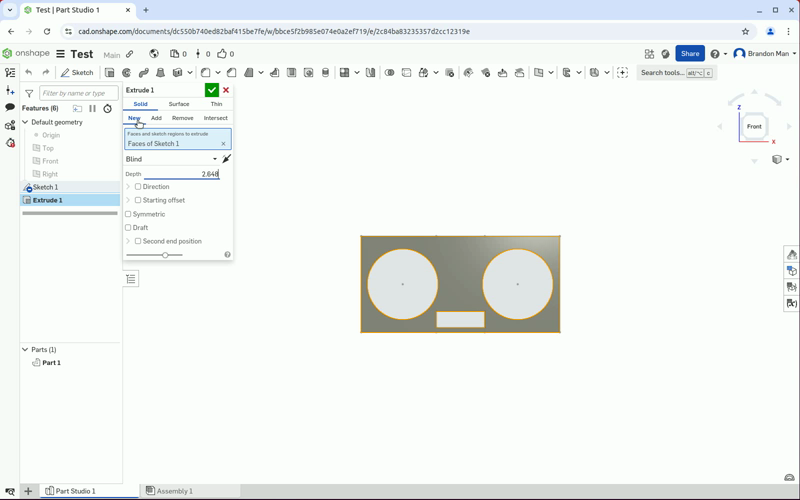
key(enter)
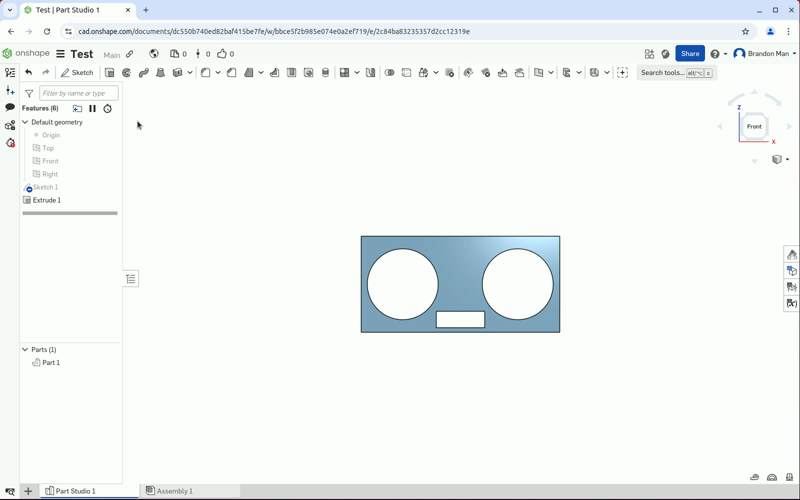
key(shift+h)
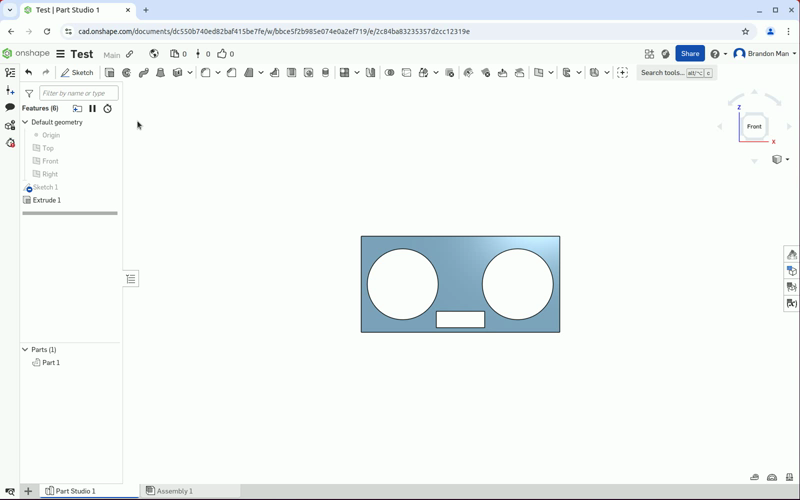
key(shift+h)
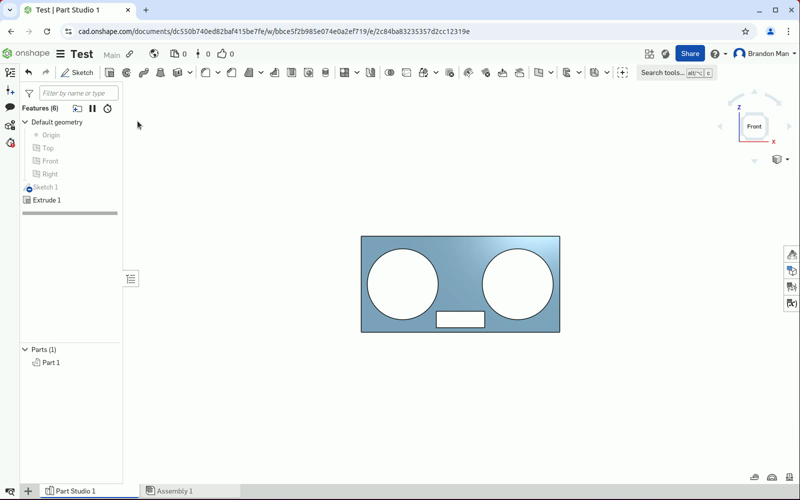
mouse_move(73, 189)
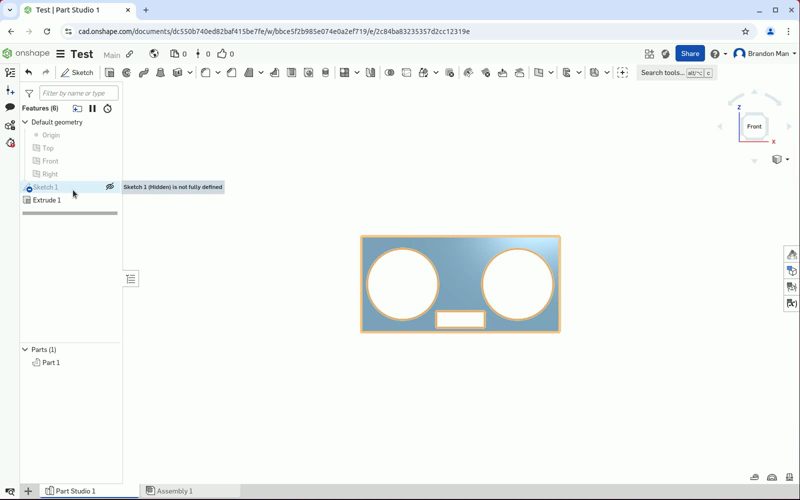
click(73, 189)
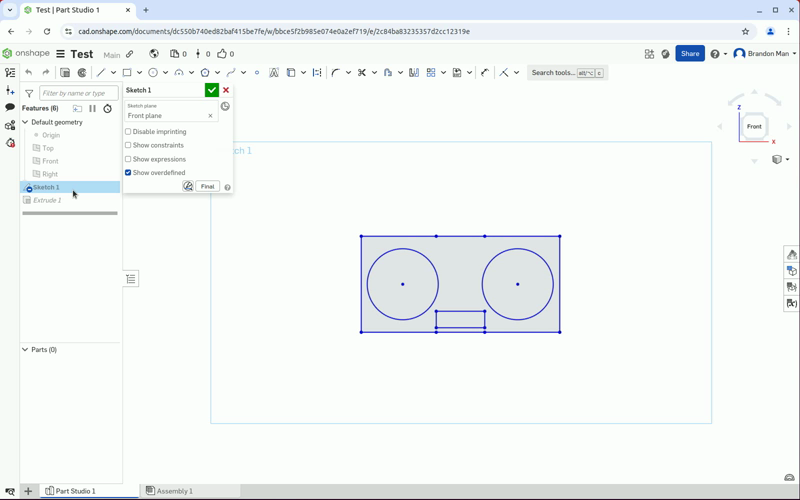
mouse_move(229, 92)
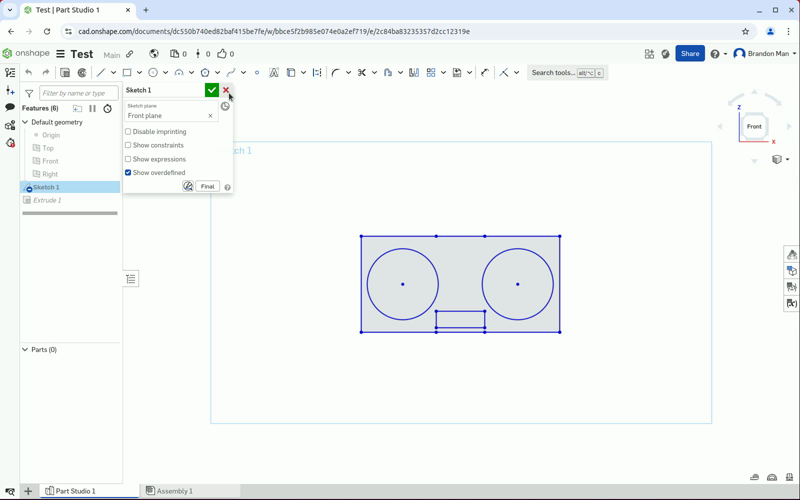
click(229, 92)
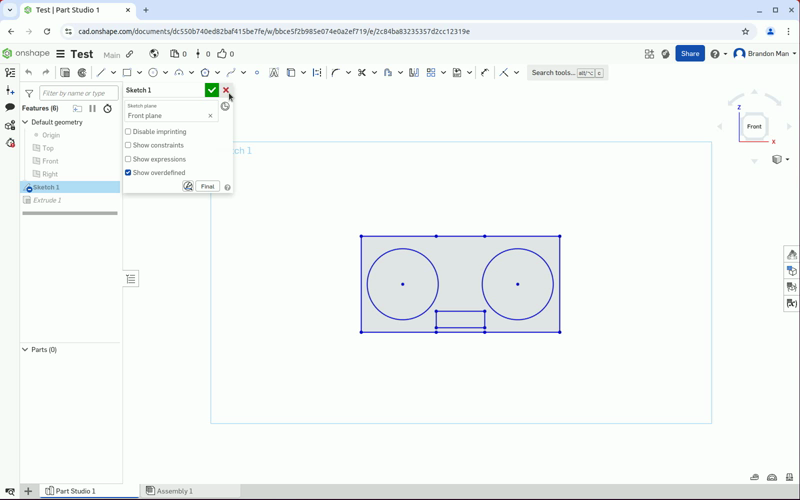
key(shift+s)
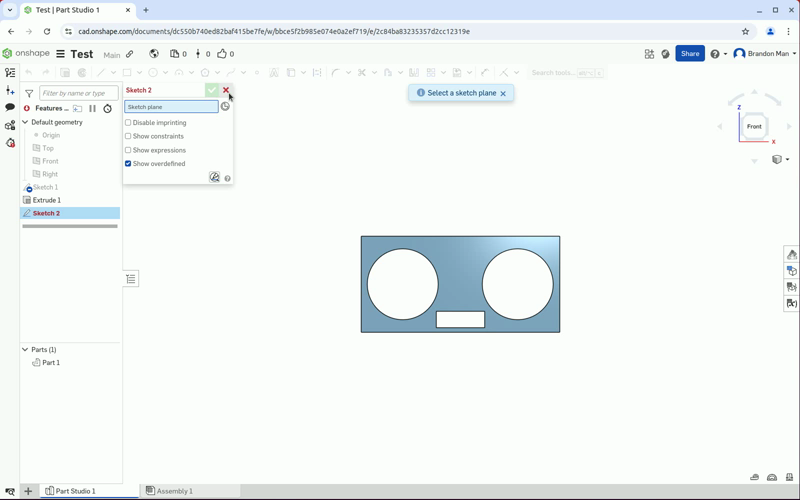
mouse_move(73, 163)
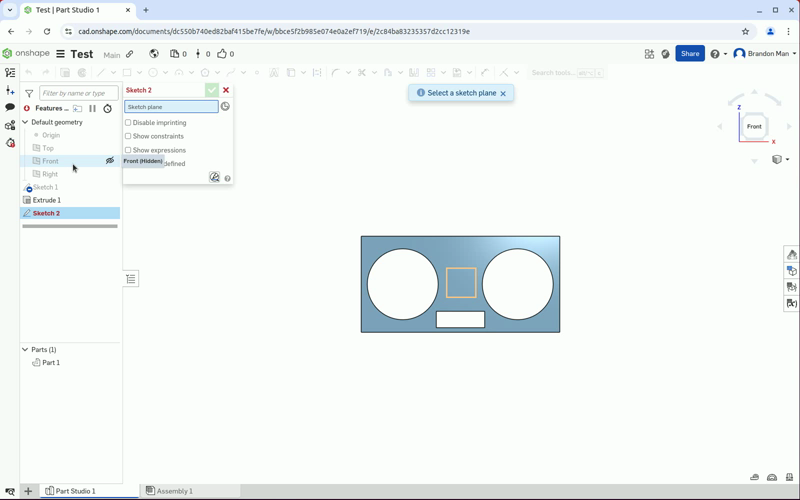
click(73, 163)
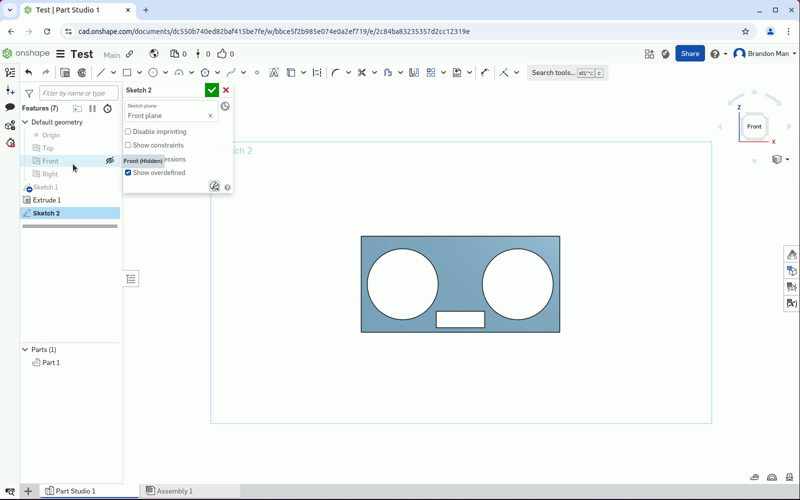
mouse_move(73, 352)
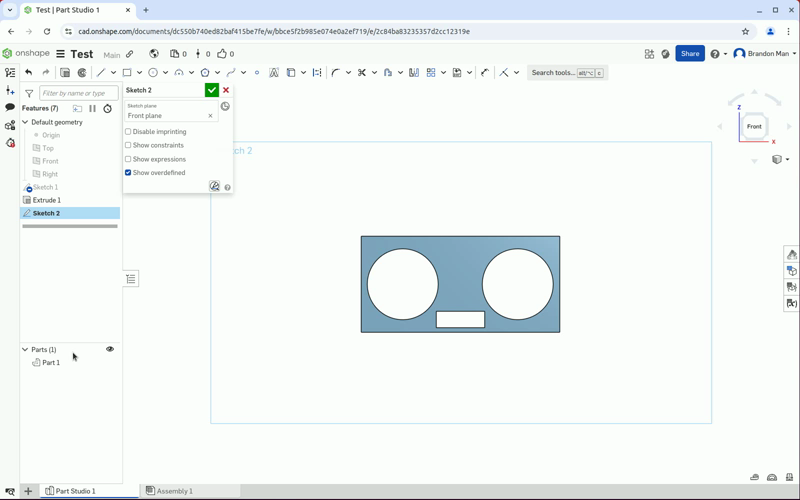
key(y)
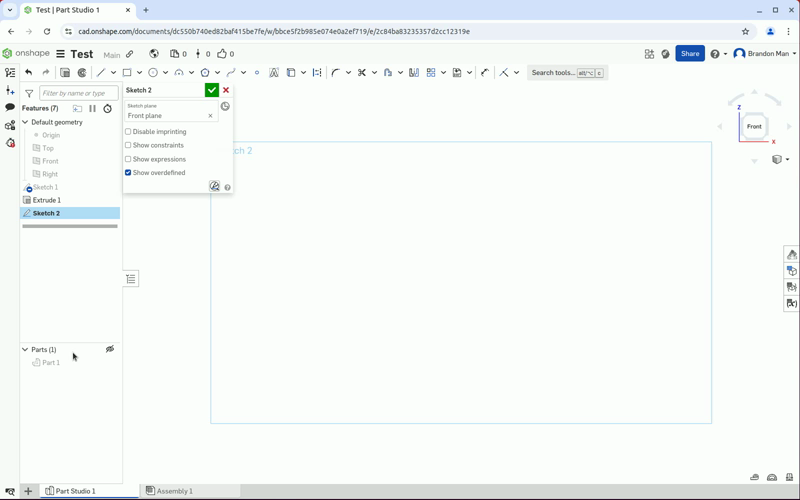
key(l)
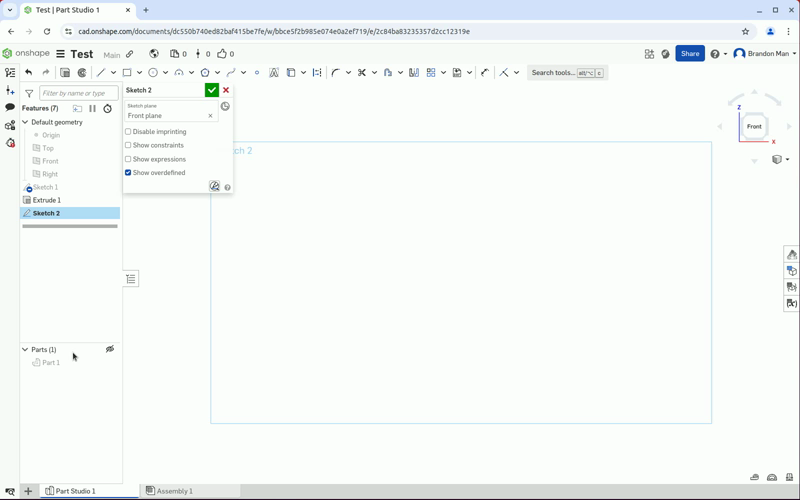
key_down(shift)
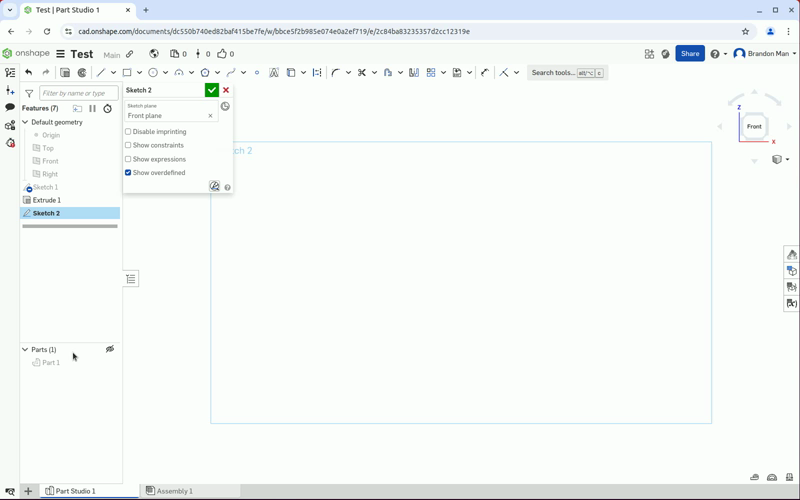
mouse_move(437, 327)
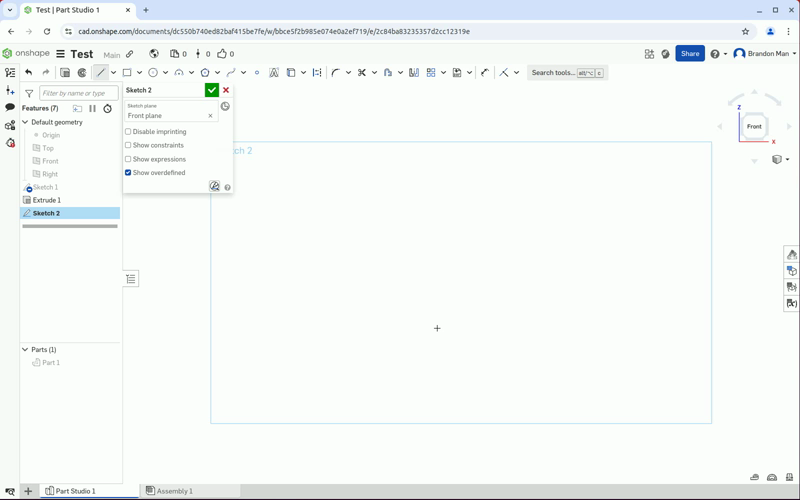
click(437, 327)
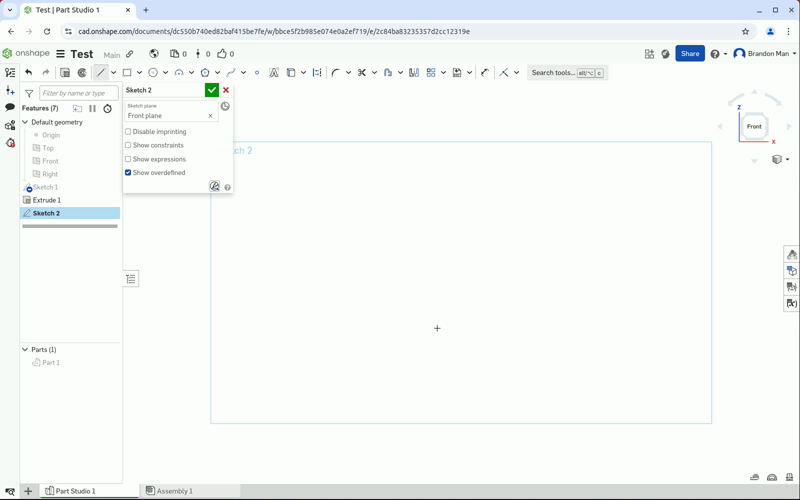
key_up(shift)
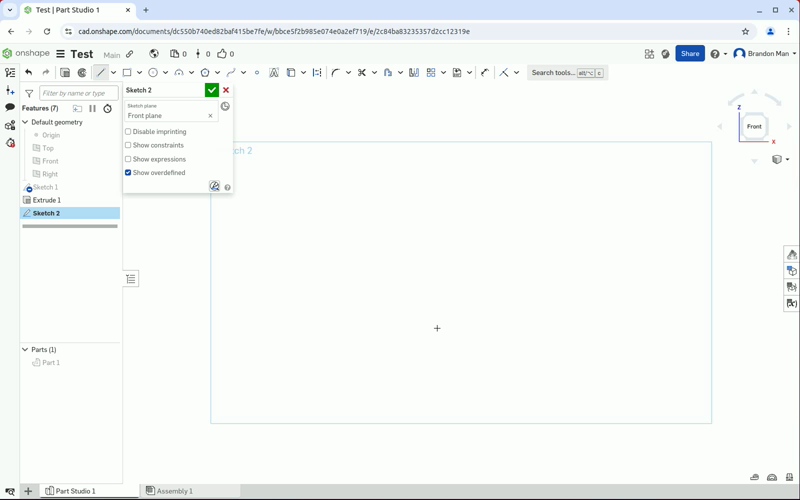
key_down(shift)
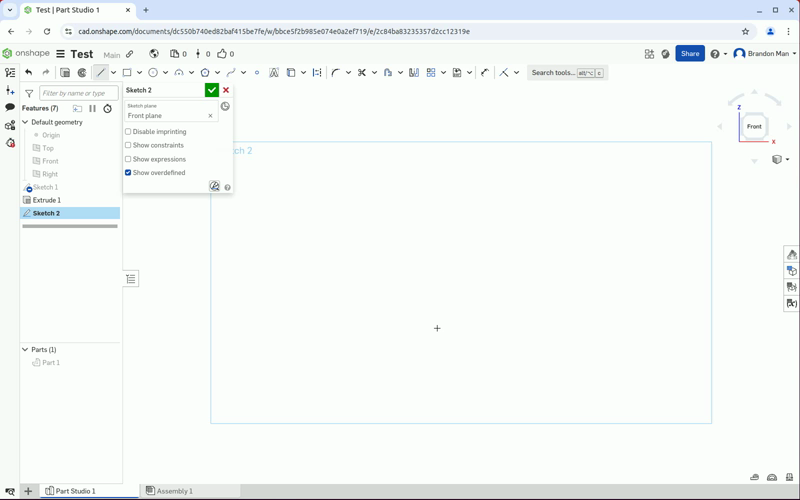
mouse_move(467, 327)
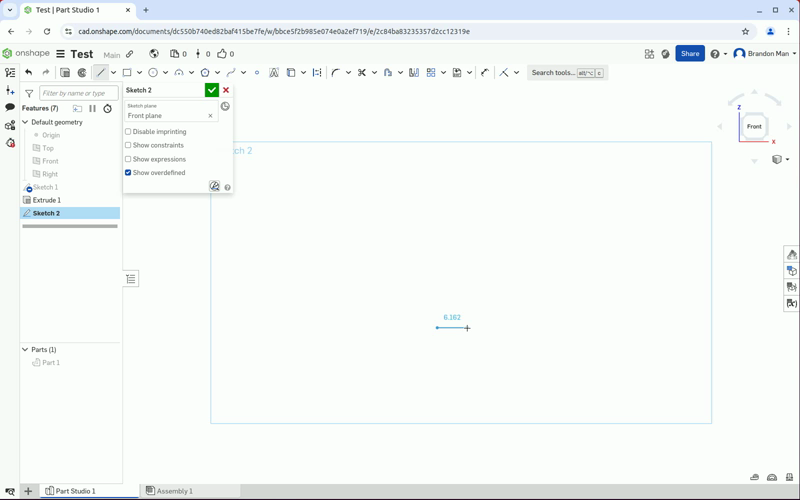
mouse_move(484, 327)
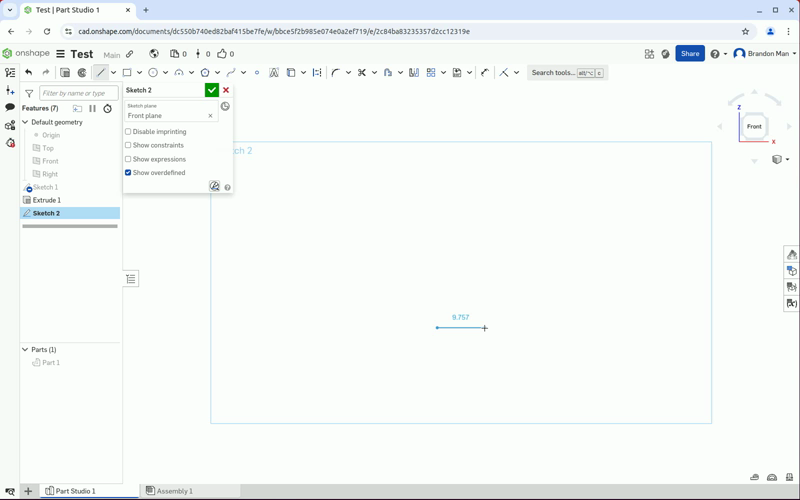
click(484, 327)
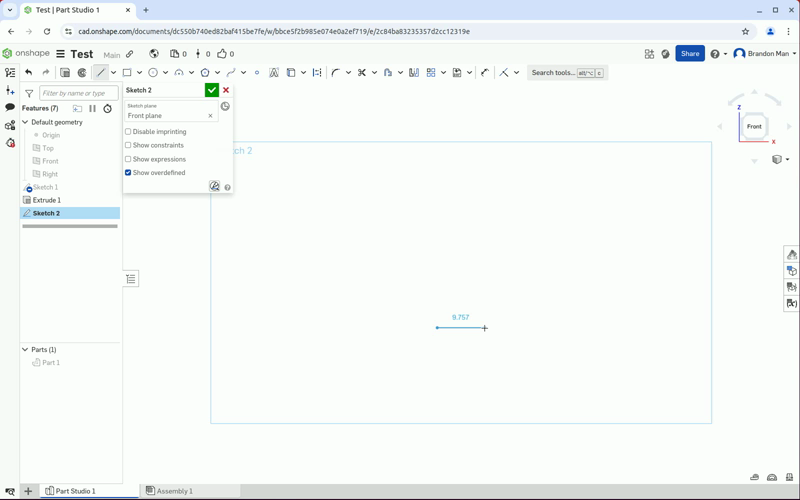
key_up(shift)
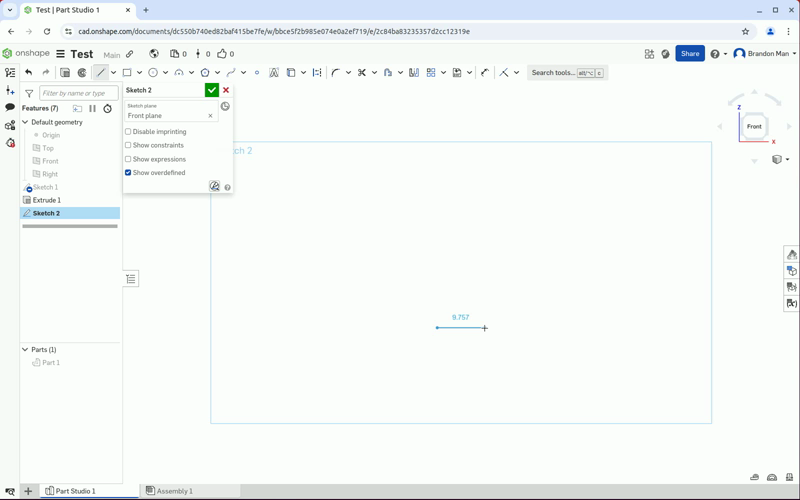
key_down(shift)
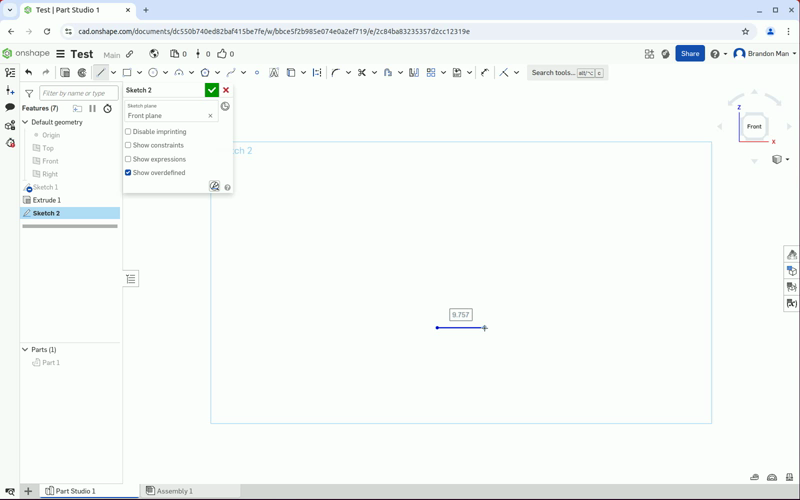
mouse_move(514, 327)
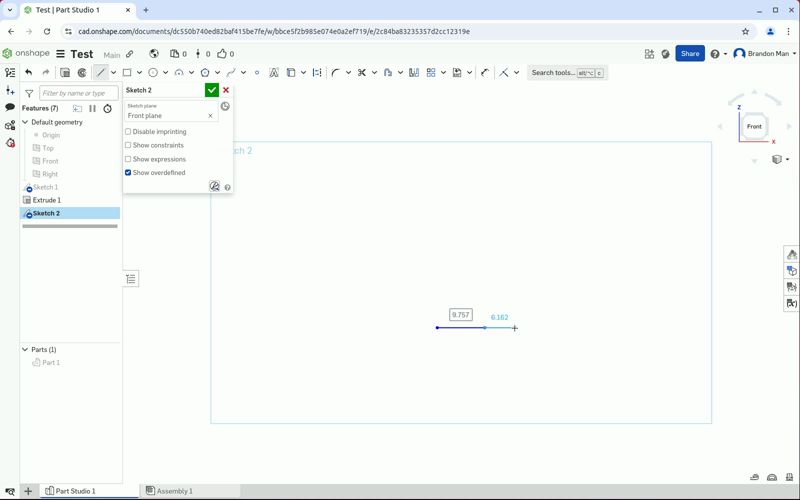
mouse_move(484, 309)
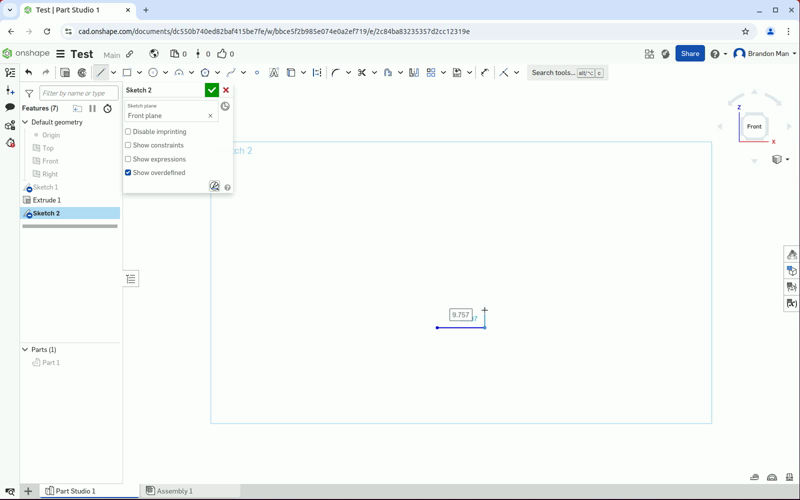
click(484, 309)
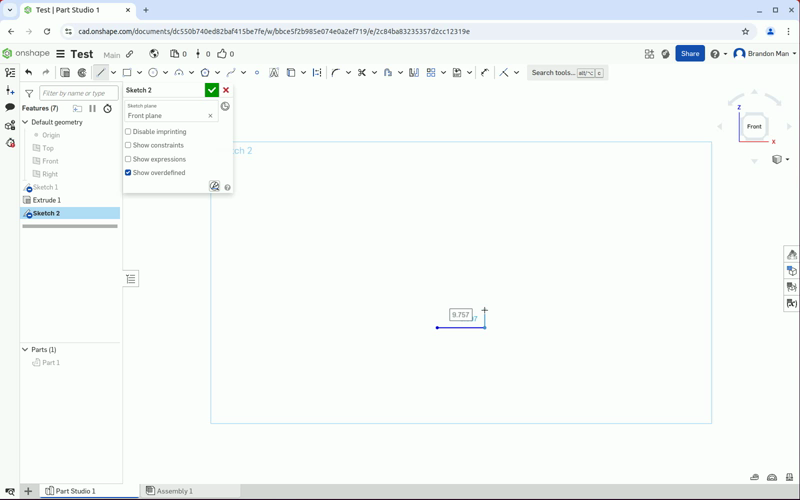
key_up(shift)
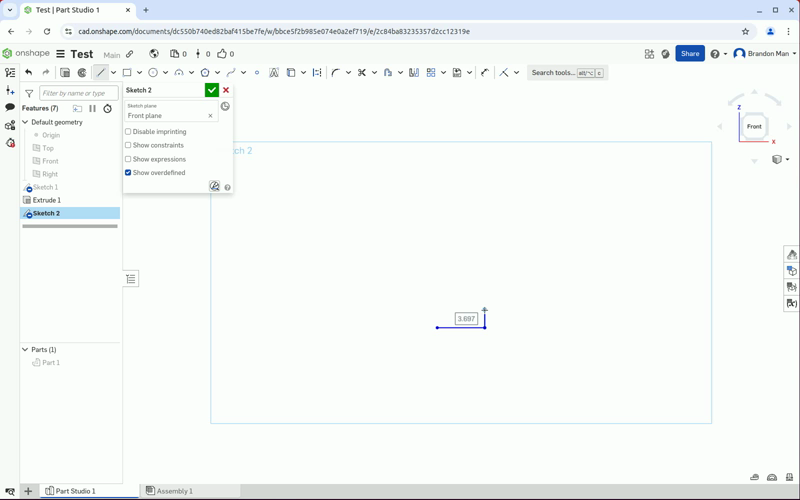
key_down(shift)
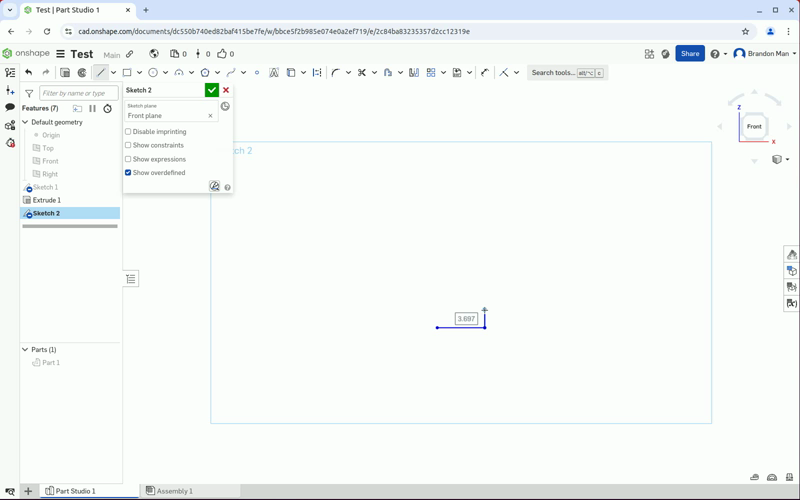
mouse_move(514, 309)
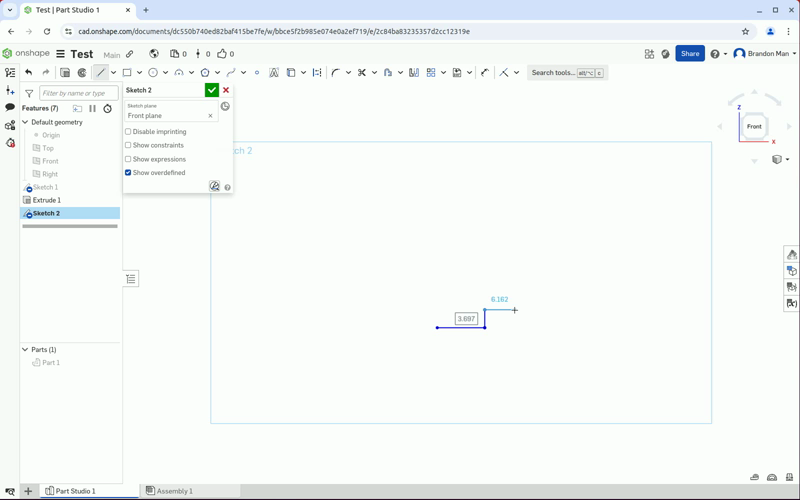
mouse_move(437, 309)
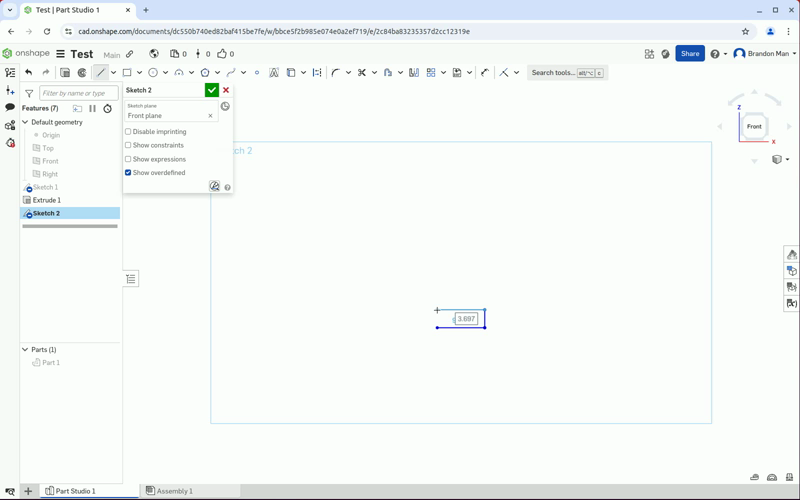
click(437, 309)
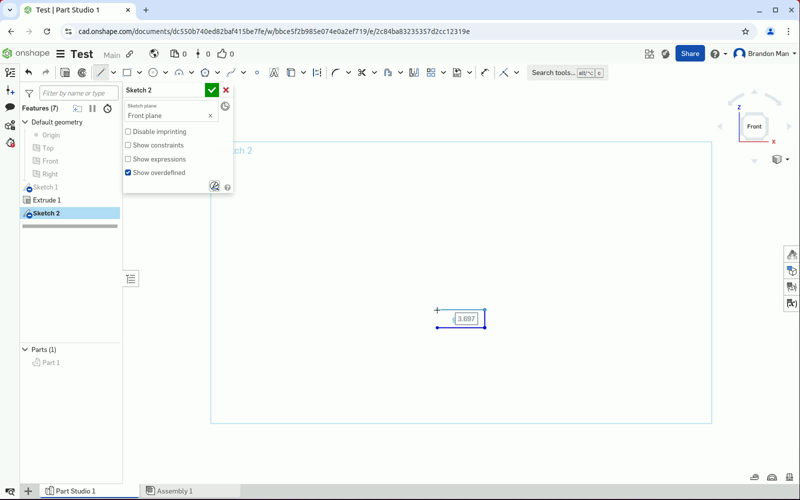
key_up(shift)
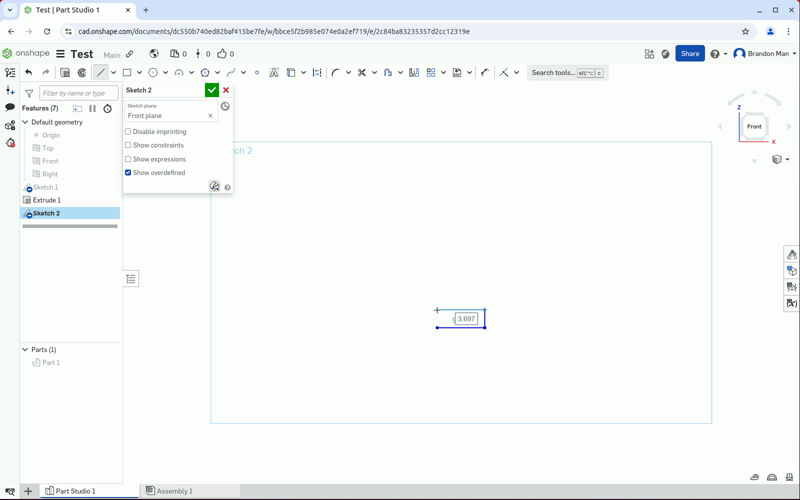
mouse_move(467, 309)
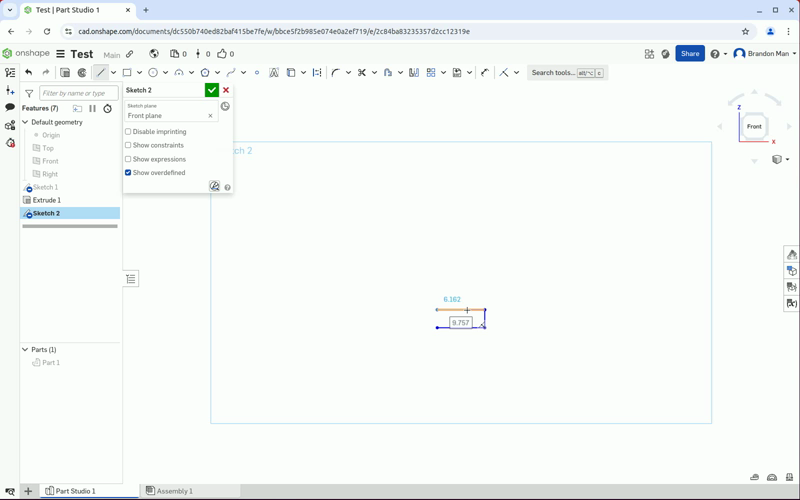
key_down(shift)
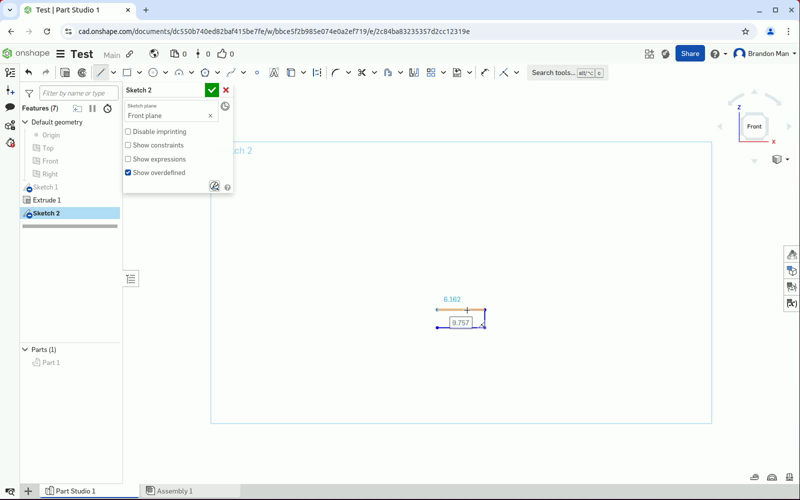
mouse_move(437, 327)
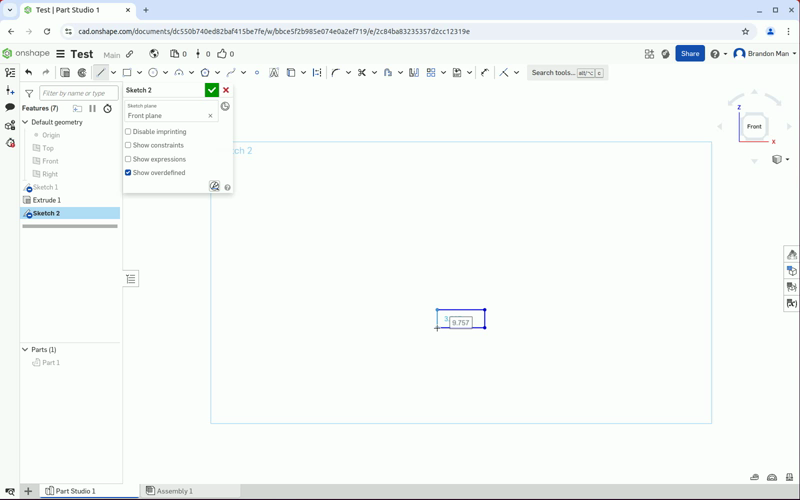
key_up(shift)
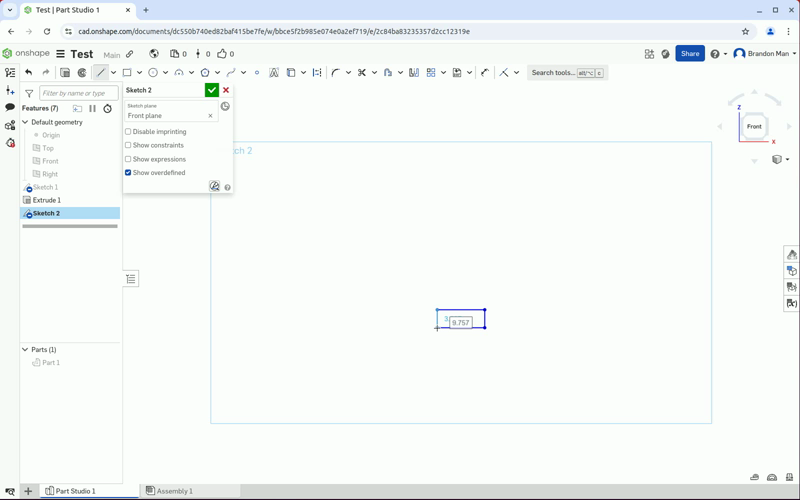
click(437, 327)
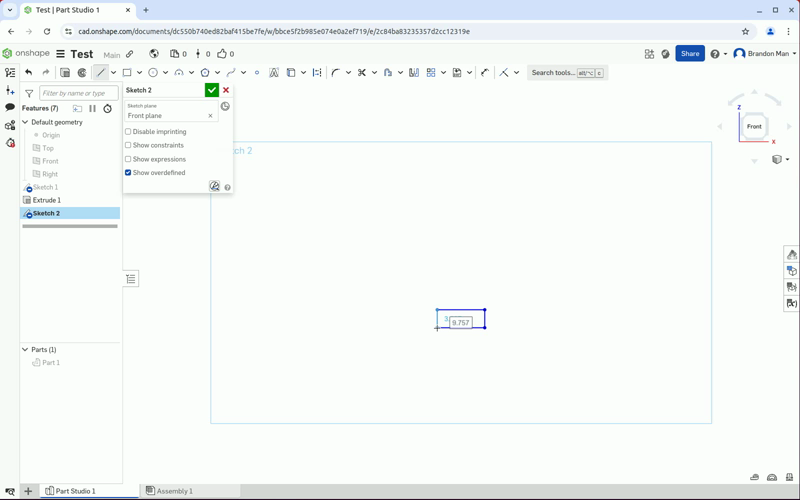
key(esc)
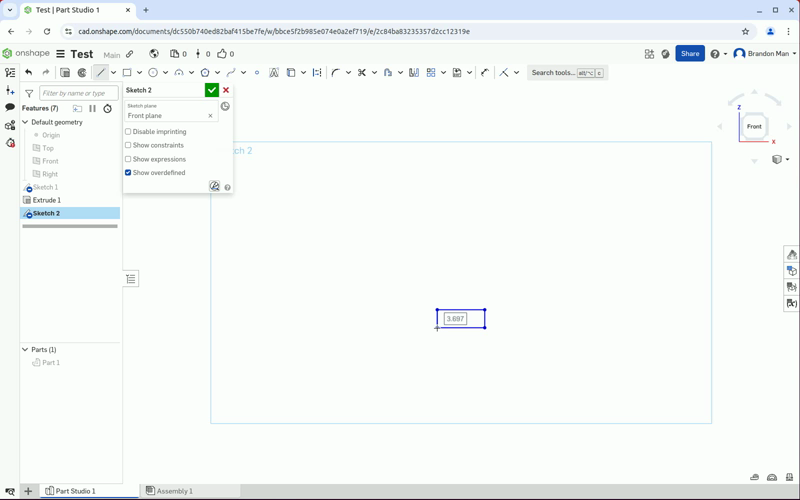
mouse_move(448, 321)
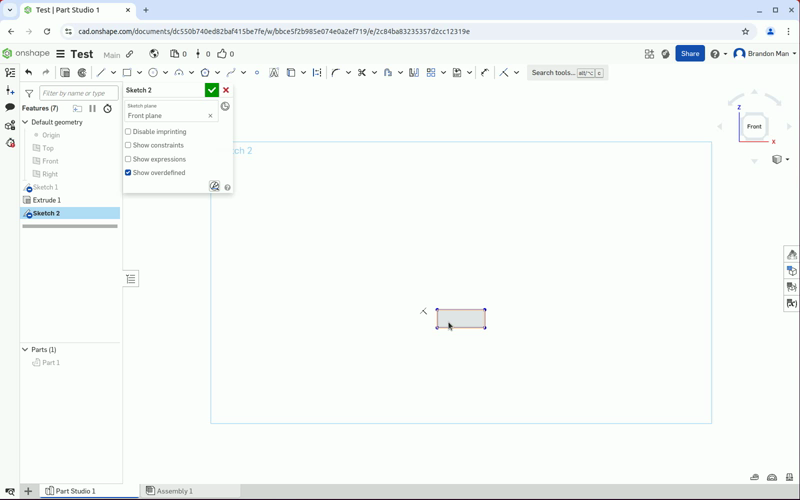
scroll(6)
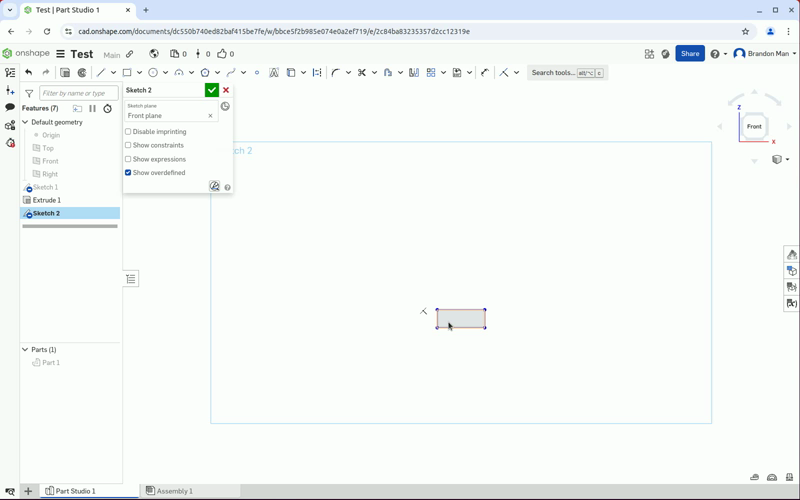
scroll(6)
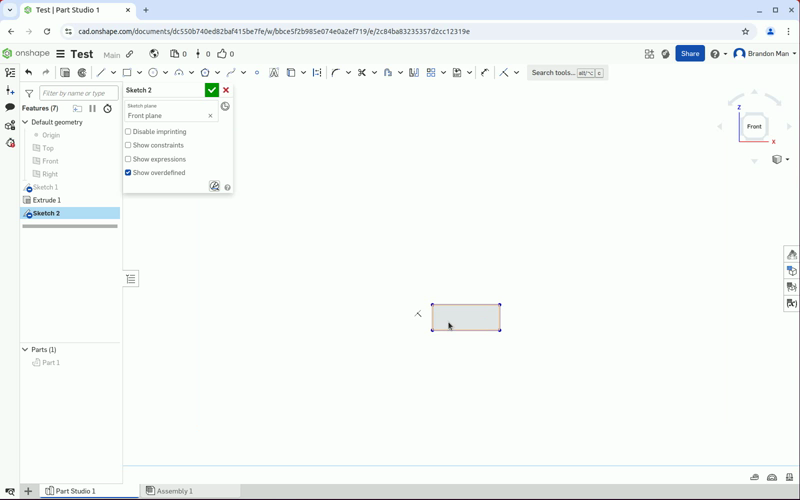
scroll(6)
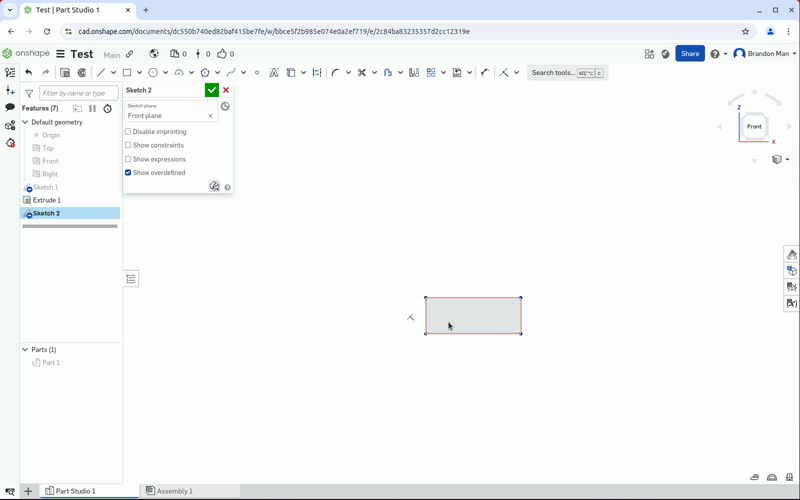
scroll(6)
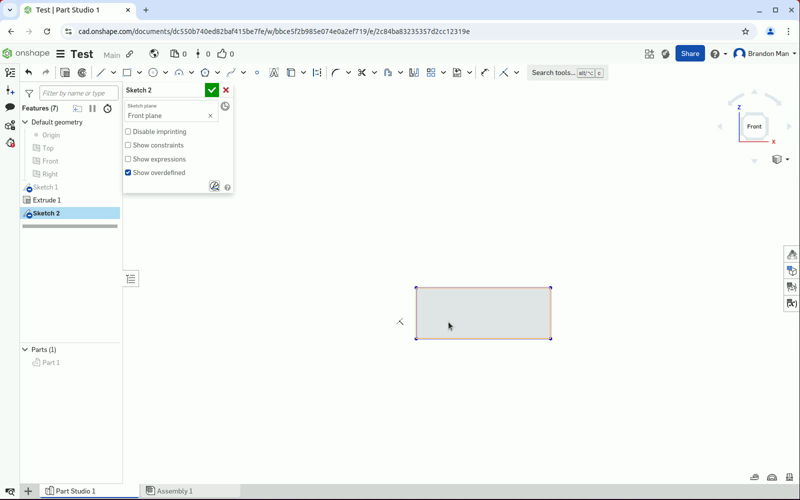
scroll(6)
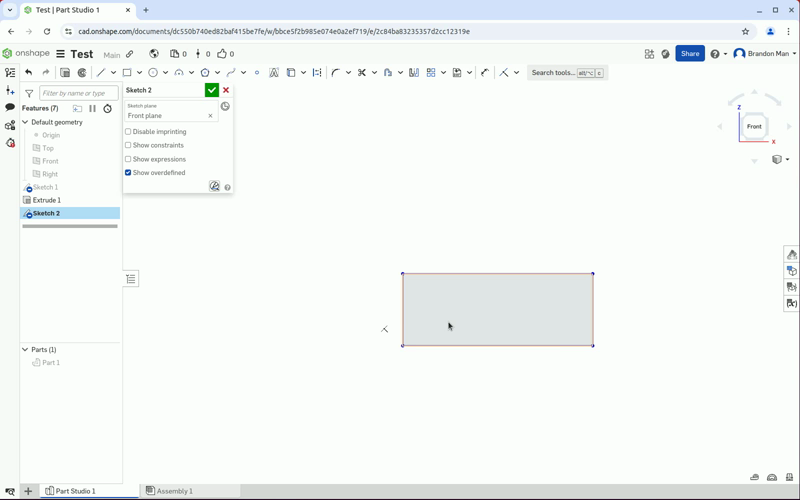
scroll(6)
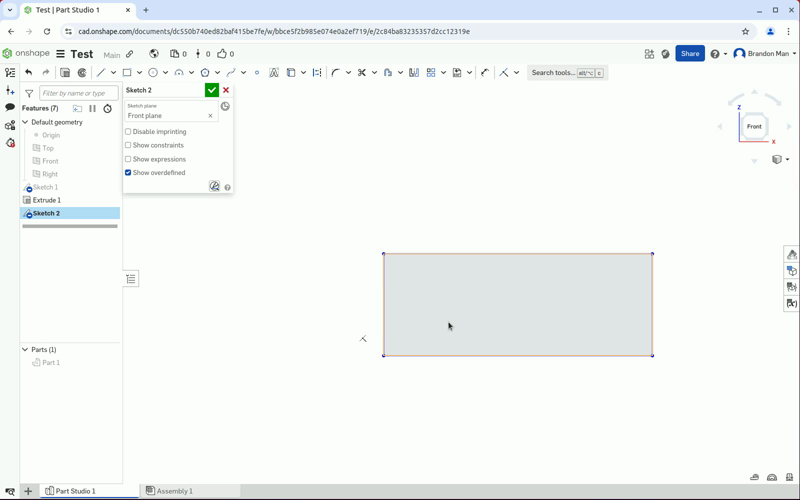
scroll(6)
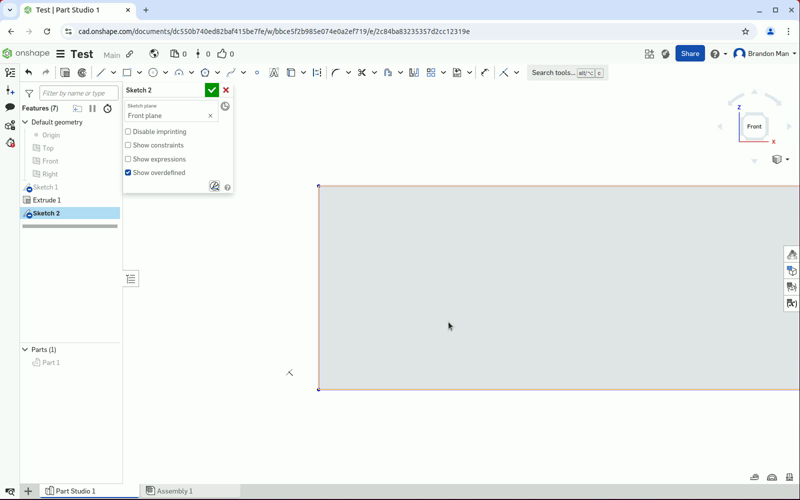
click(448, 321)
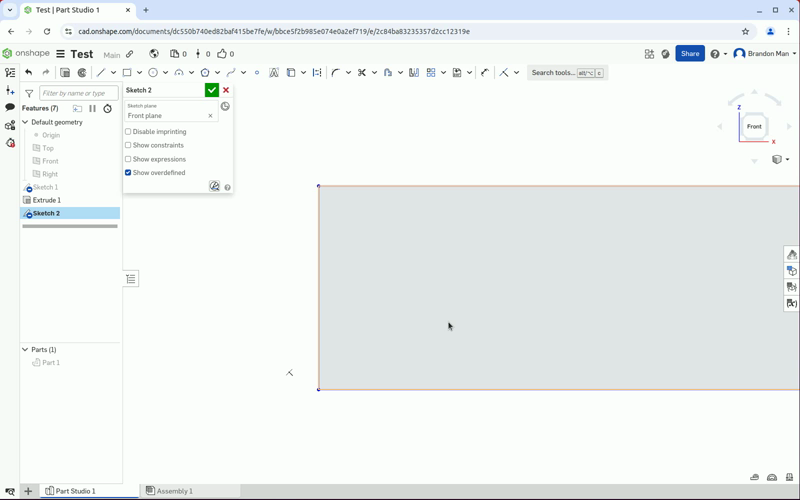
scroll(-6)
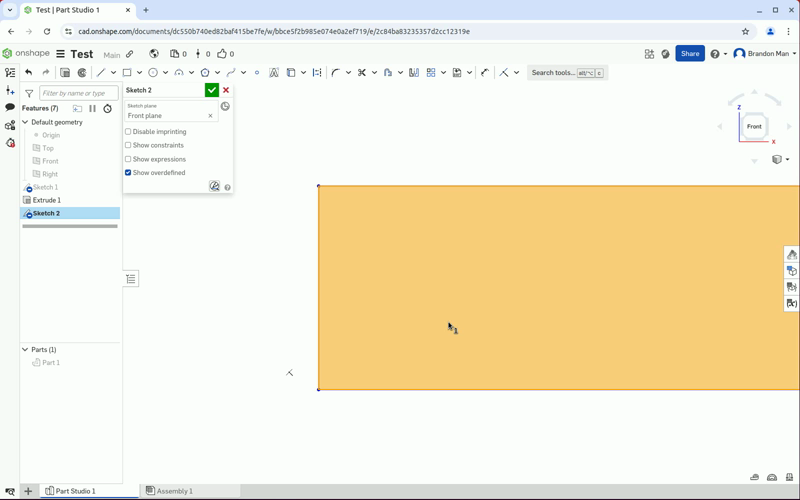
scroll(-6)
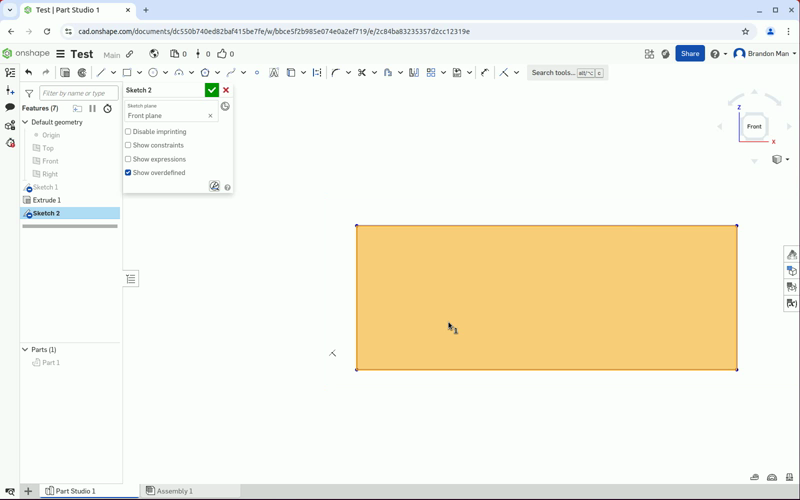
scroll(-6)
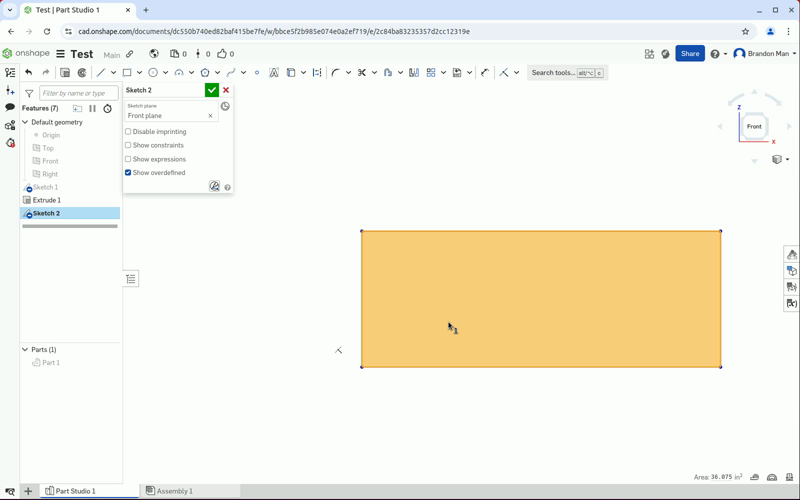
scroll(-6)
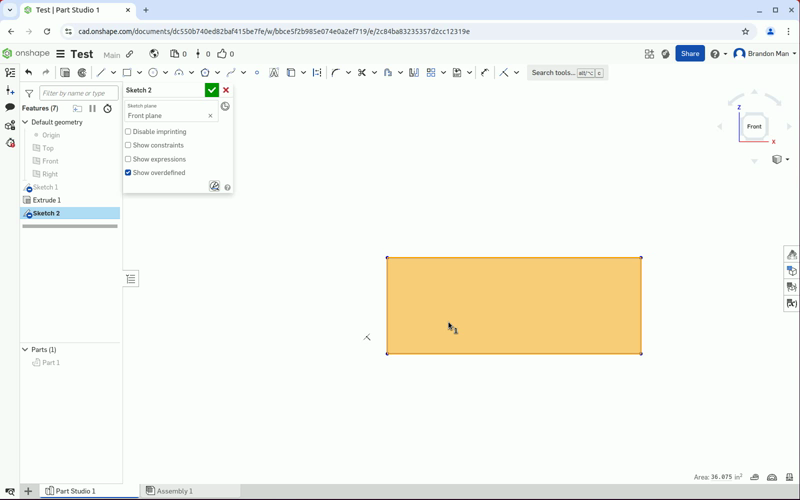
scroll(-6)
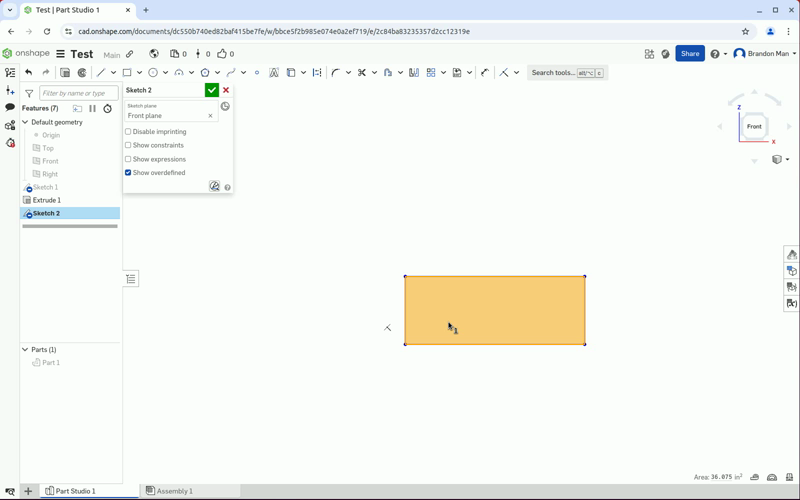
scroll(-6)
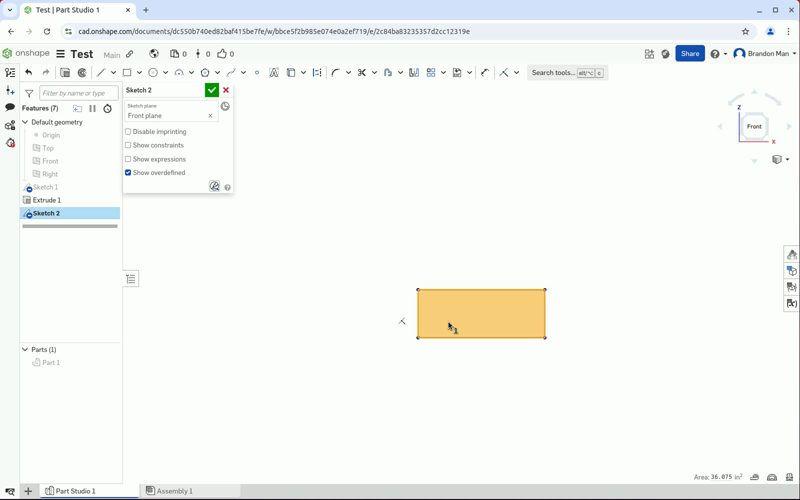
scroll(-6)
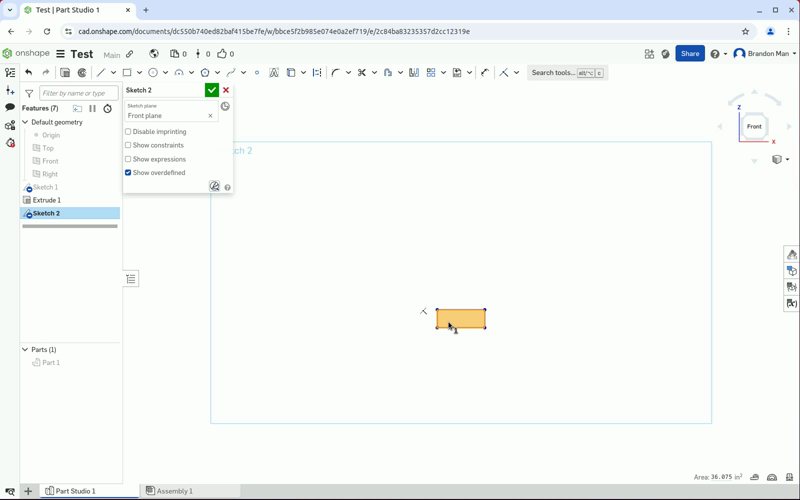
mouse_move(73, 352)
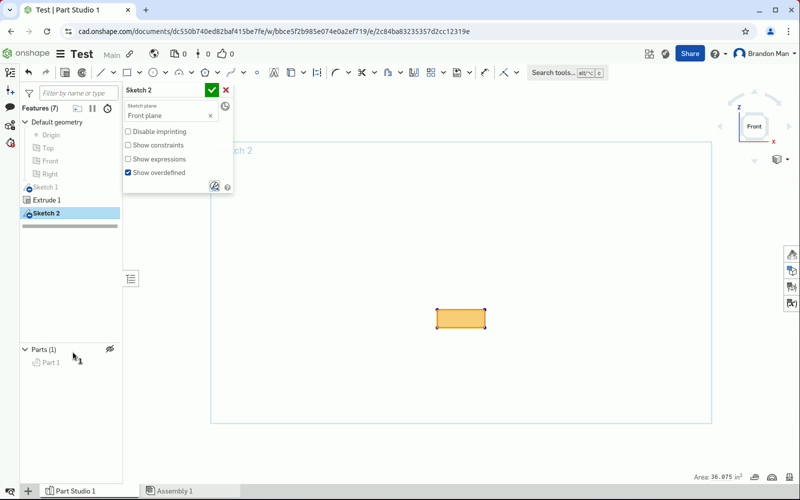
key(shift+y)
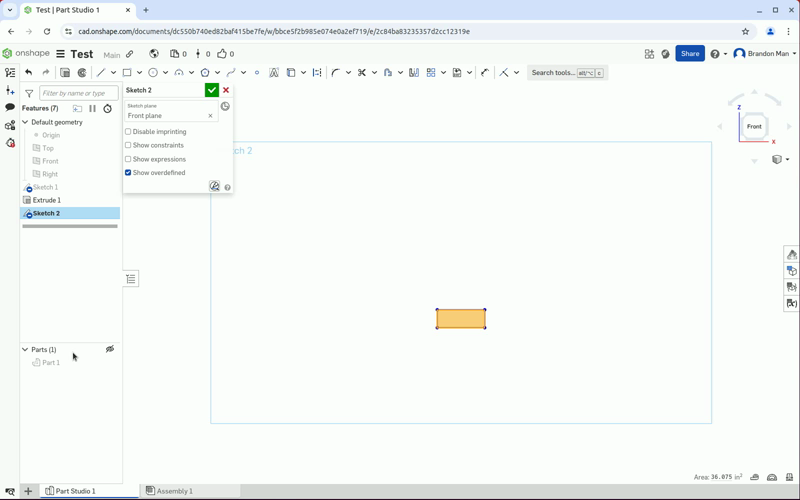
key(shift+e)
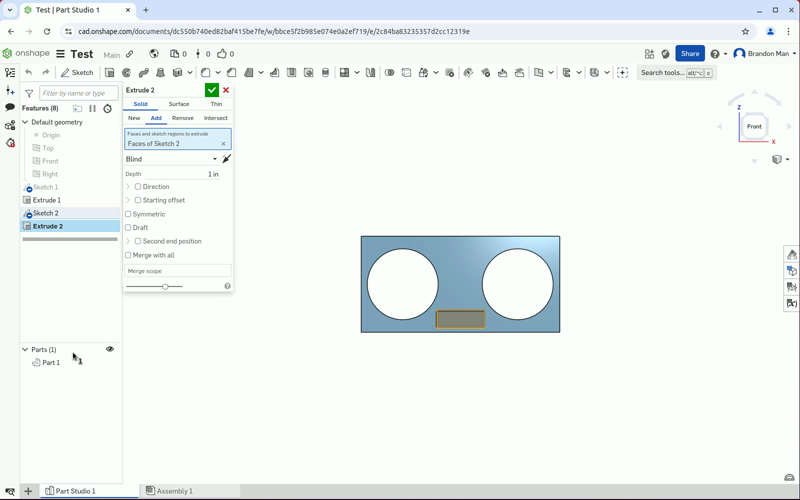
mouse_move(143, 106)
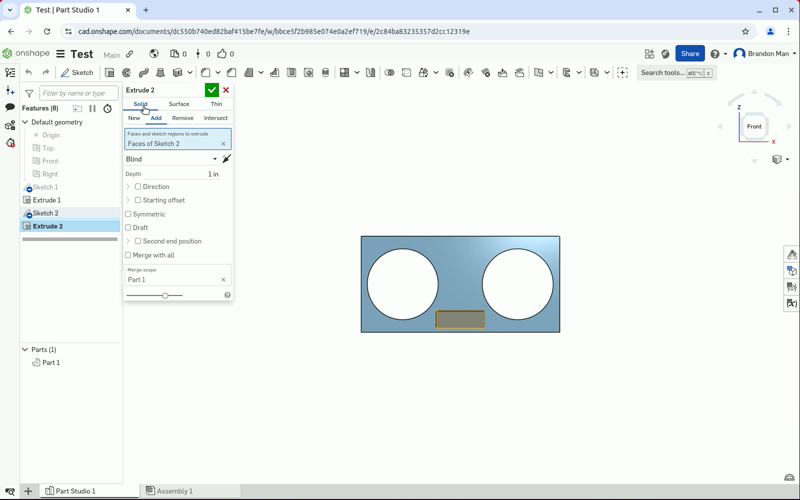
click(143, 106)
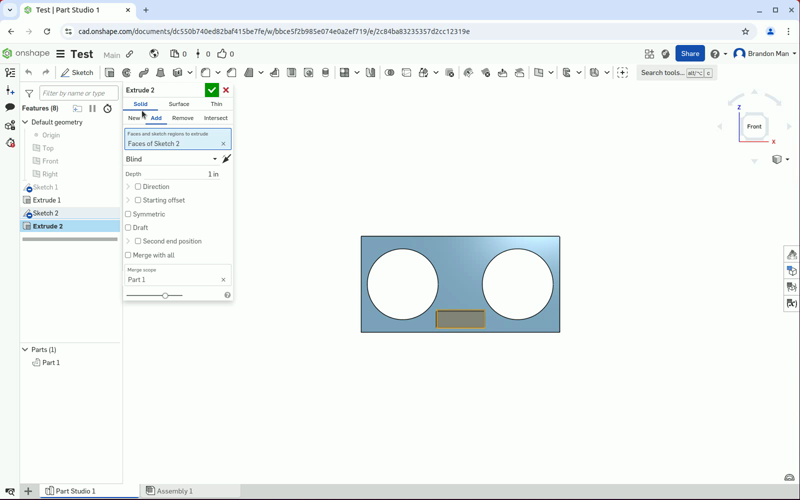
mouse_move(137, 120)
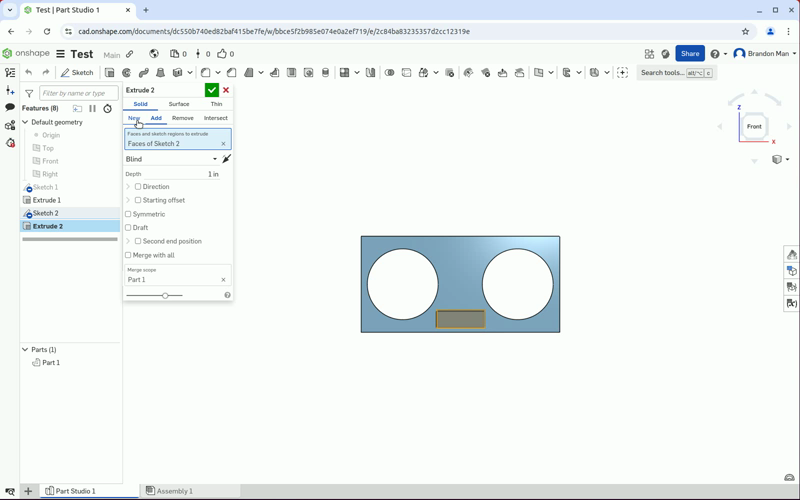
click(137, 120)
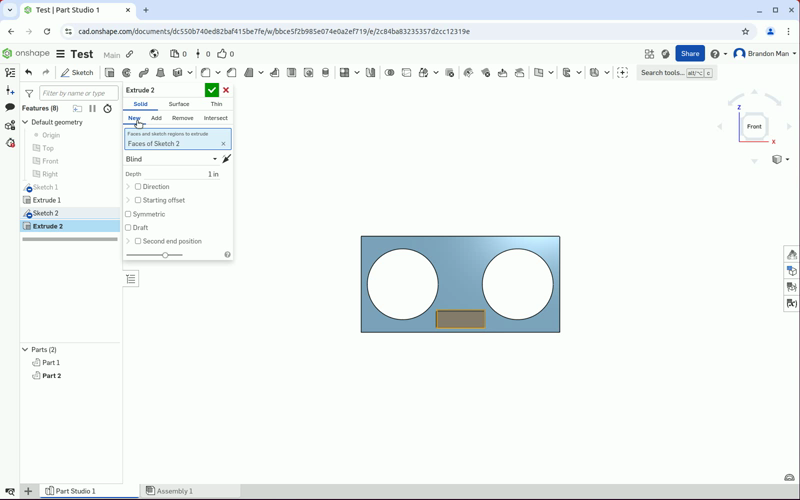
key(tab, 4)
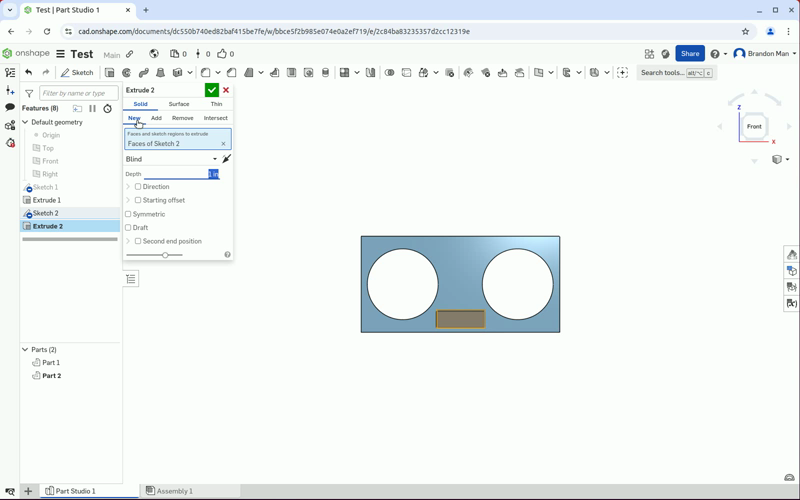
text(0.963)
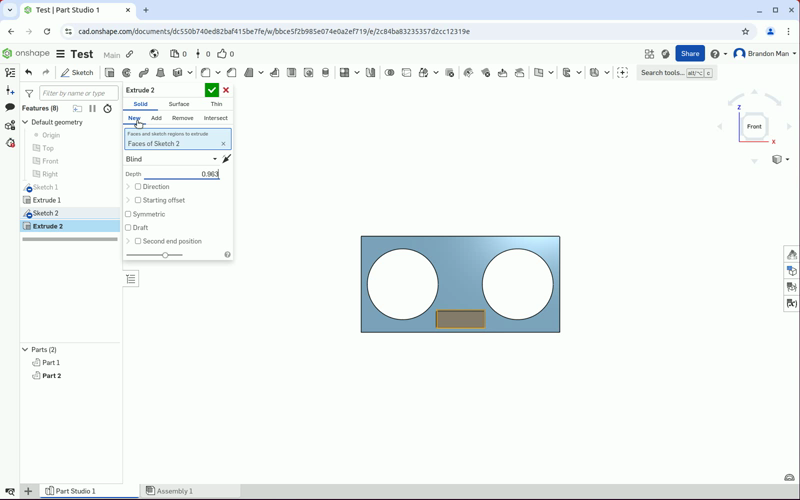
key(enter)
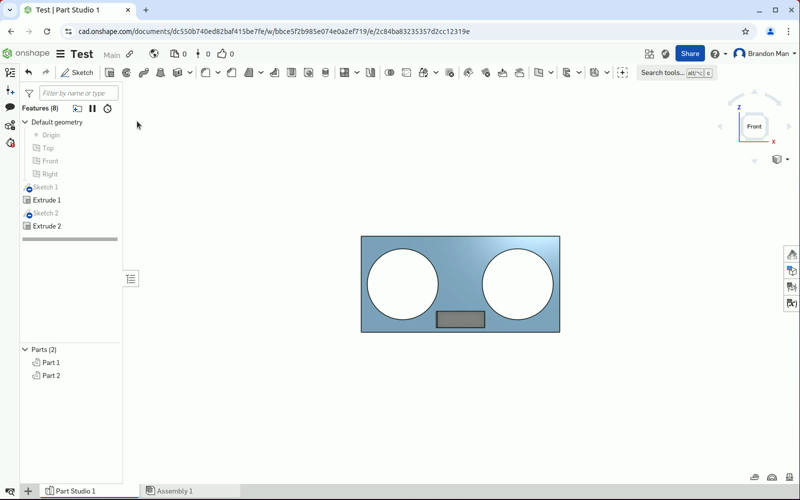
key(shift+h)
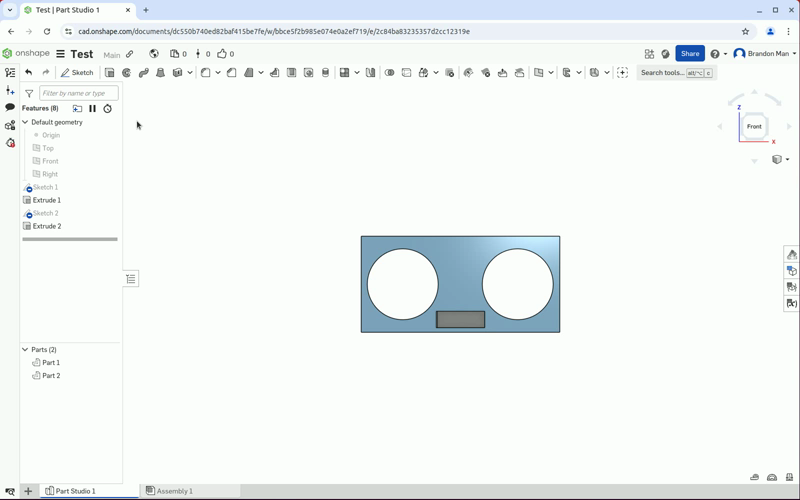
key(shift+h)
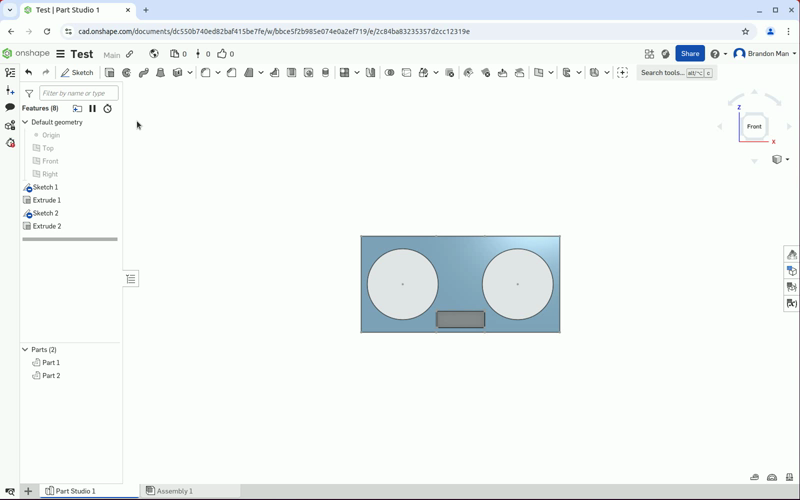
key(shift+7)
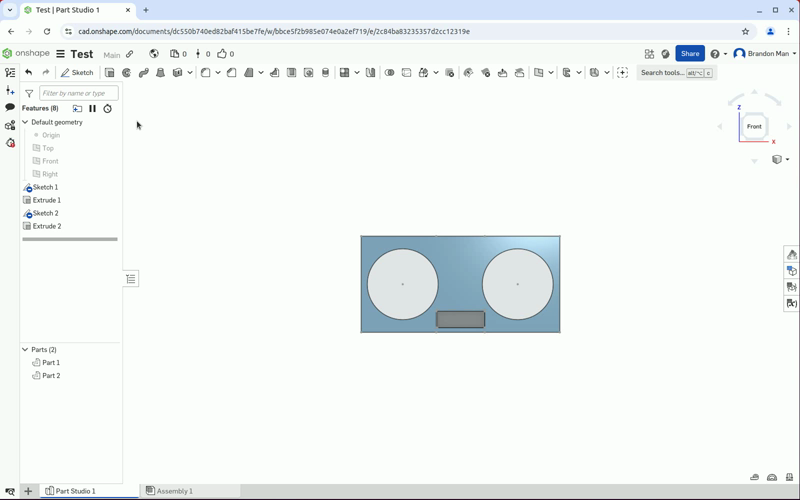
key(left, 2)
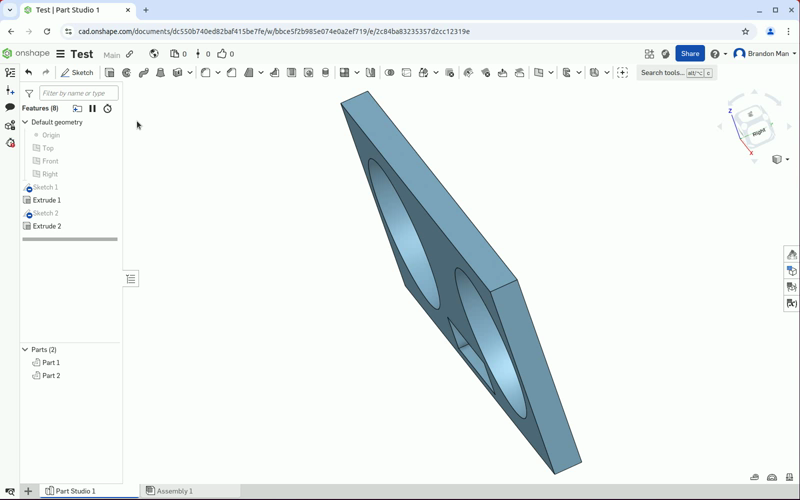
key(down, 2)
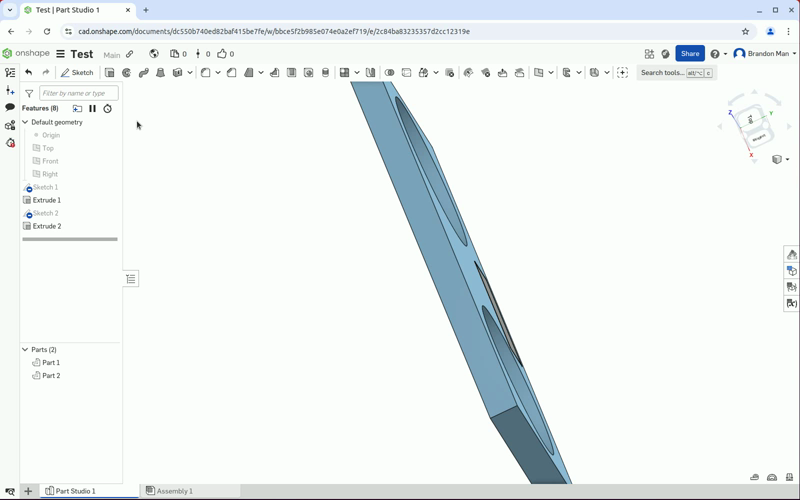
key(up, 2)
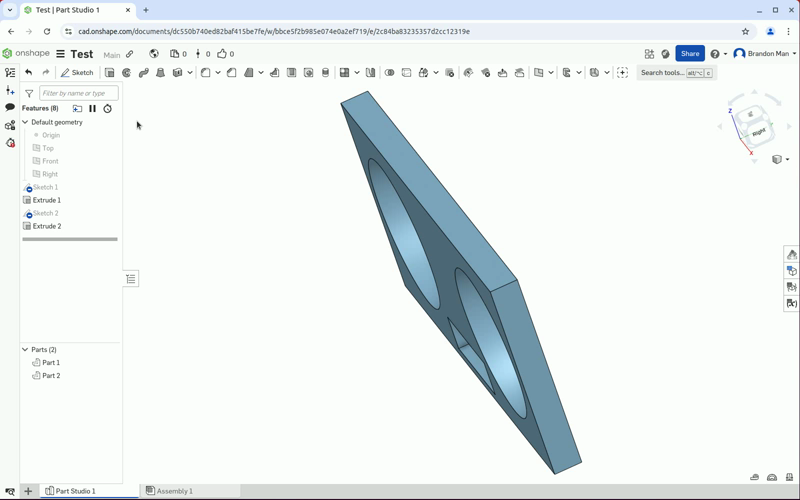
key(right, 2)
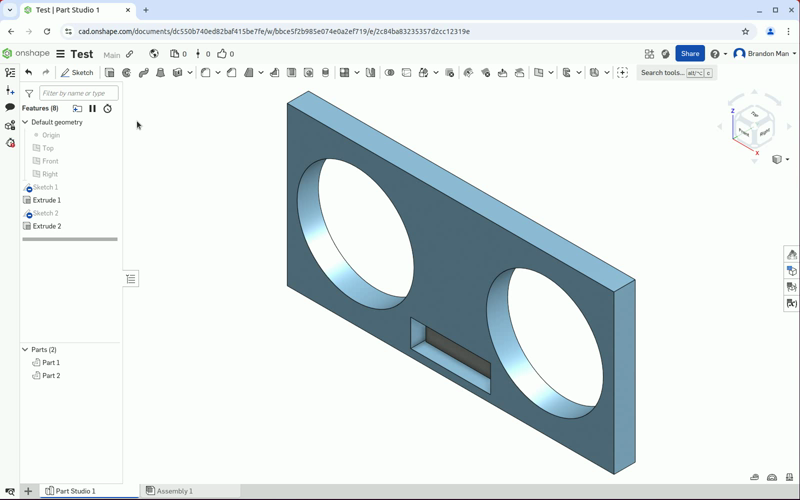
mouse_move(73, 189)
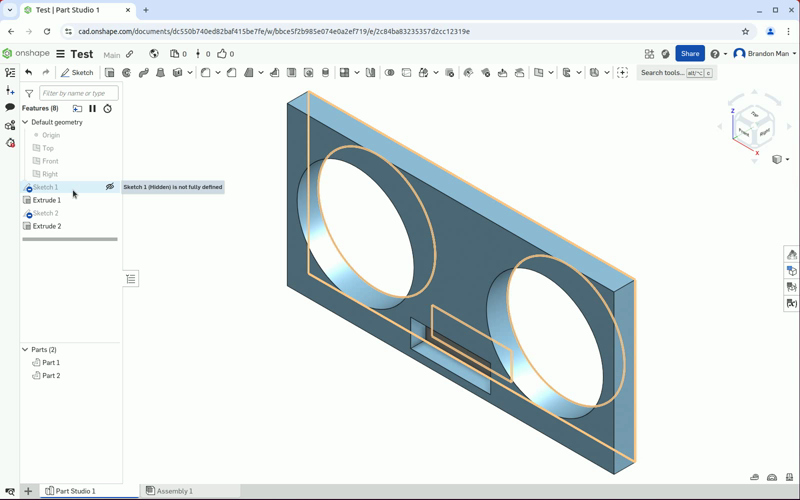
click(73, 189)